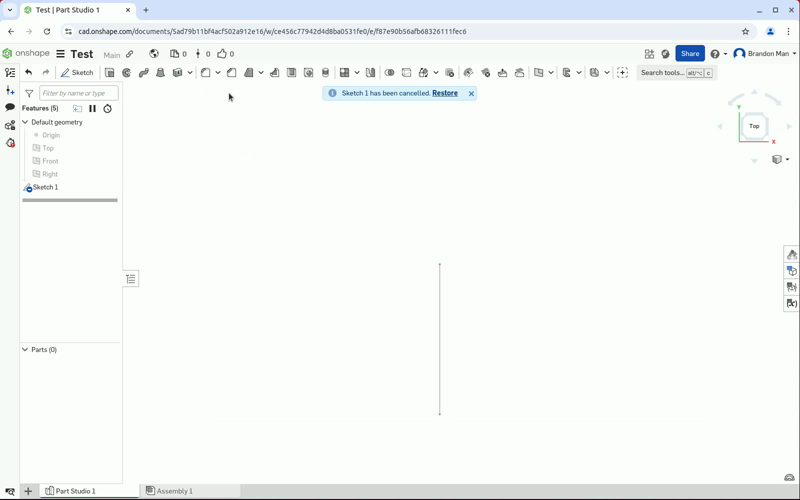
key(shift+h)
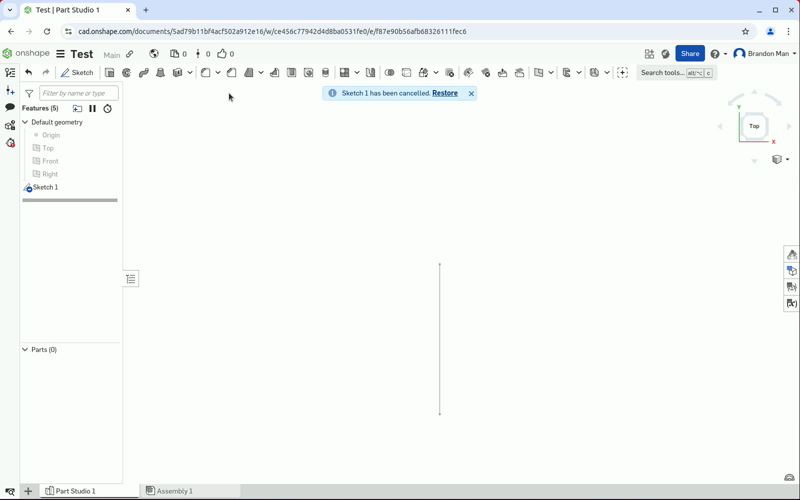
key(shift+s)
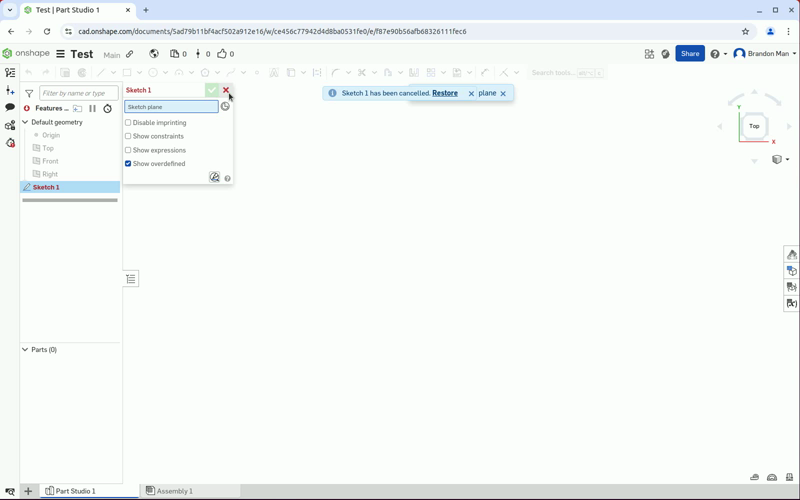
mouse_move(73, 150)
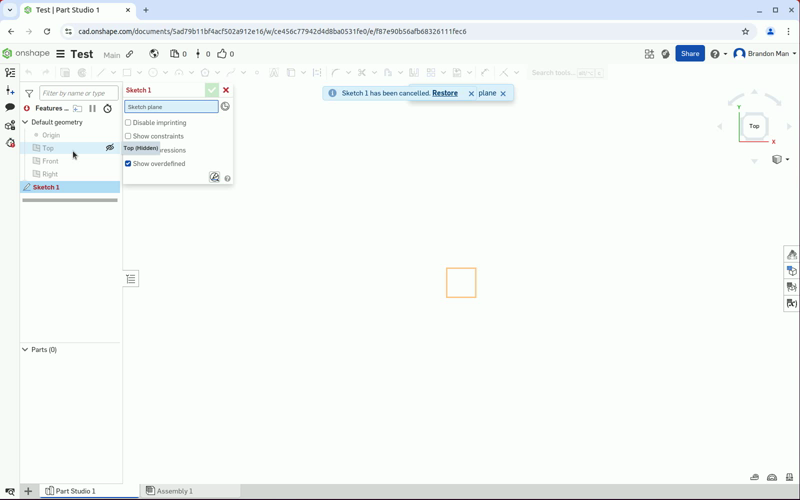
click(73, 150)
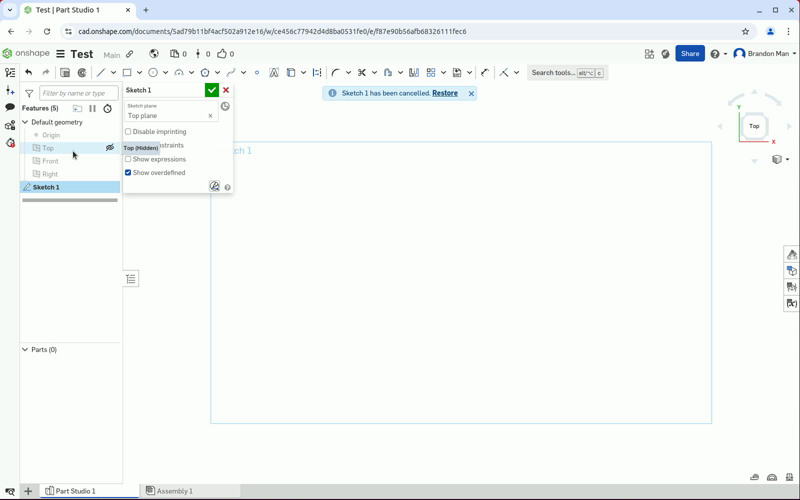
mouse_move(73, 352)
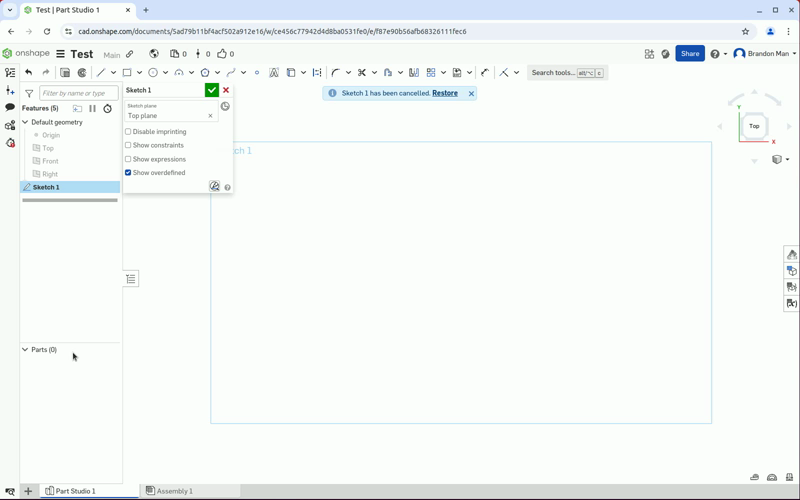
key(y)
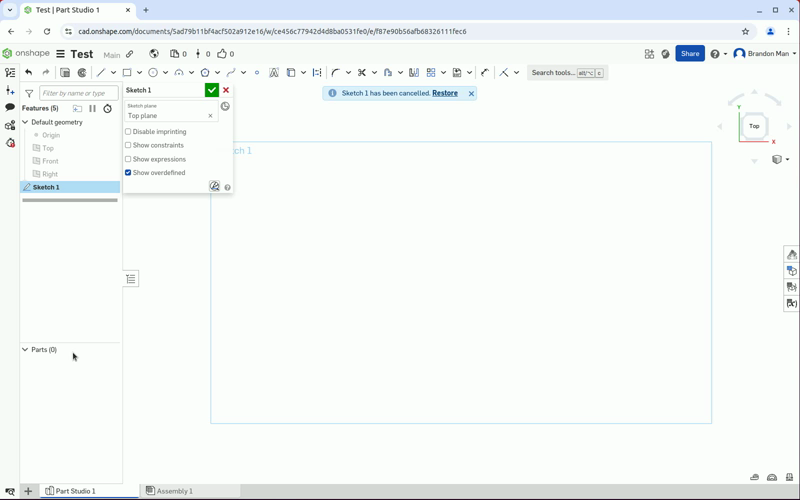
key(l)
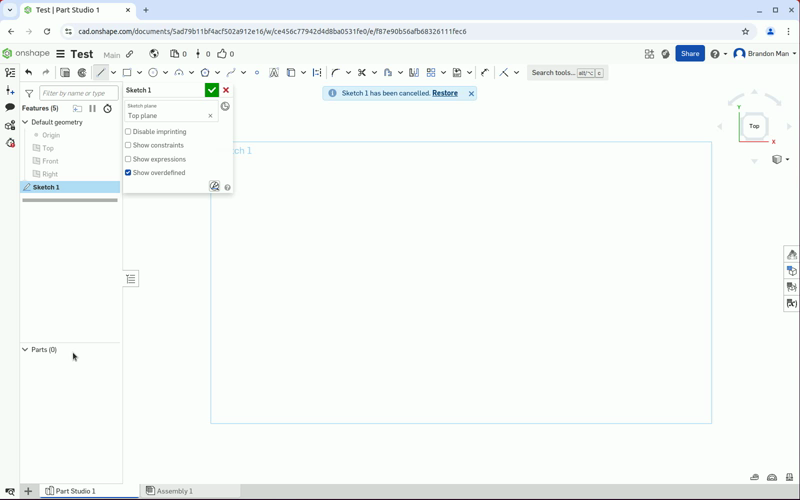
key_down(shift)
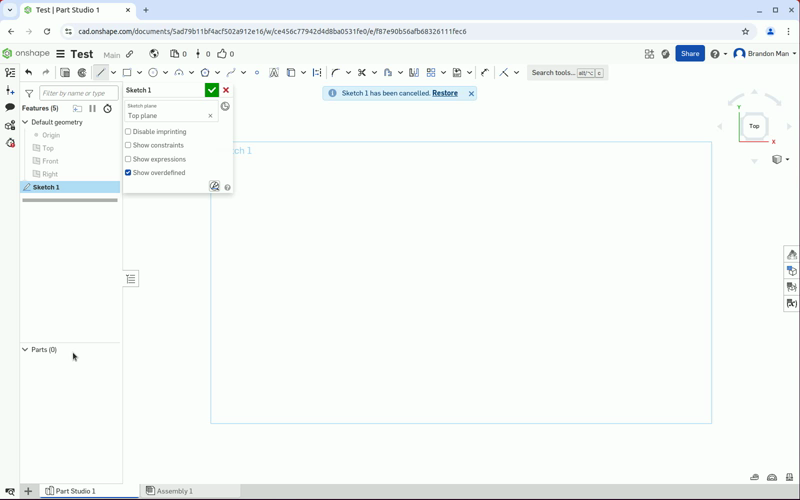
mouse_move(405, 394)
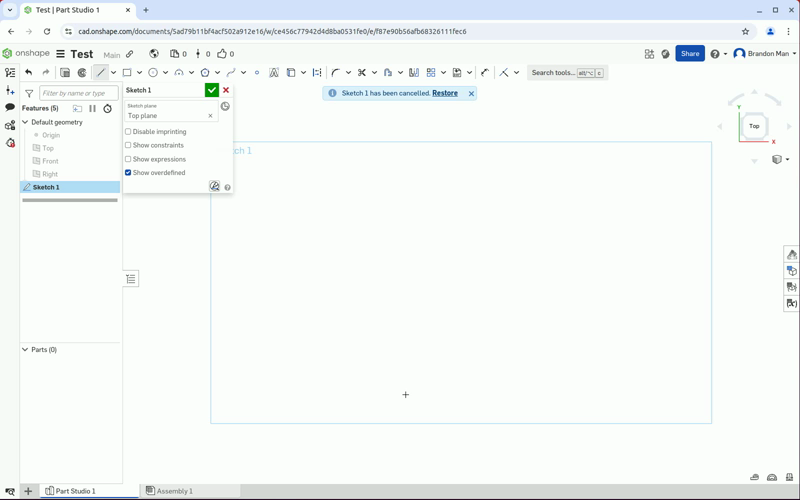
click(405, 394)
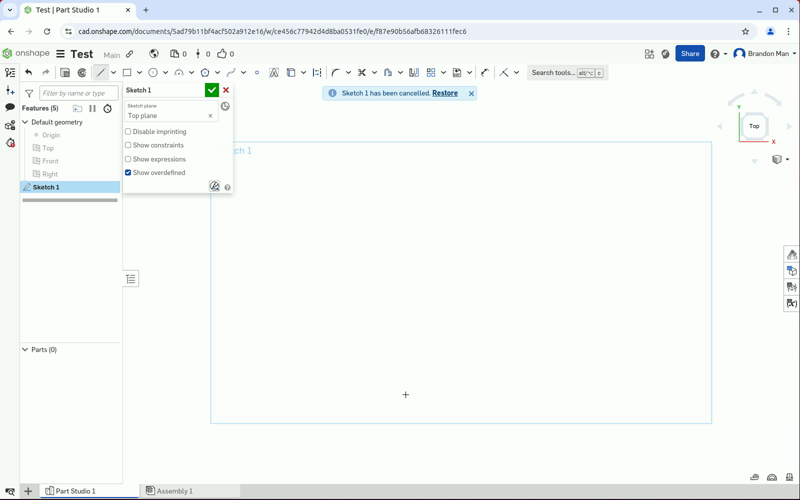
key_up(shift)
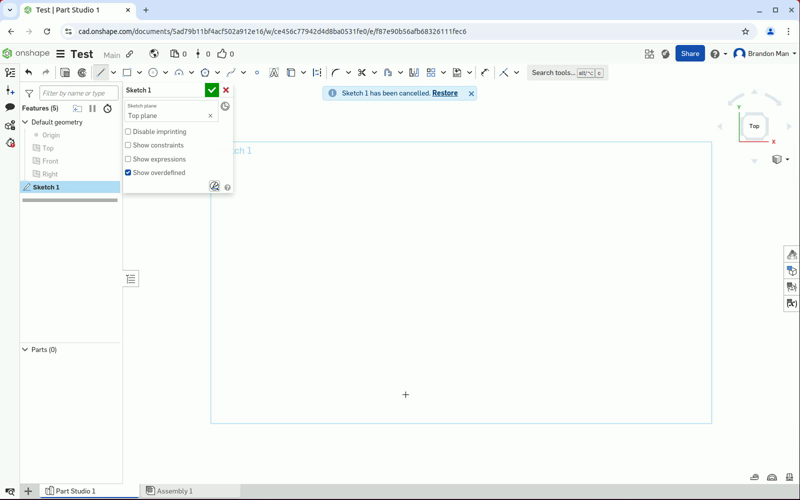
key_down(shift)
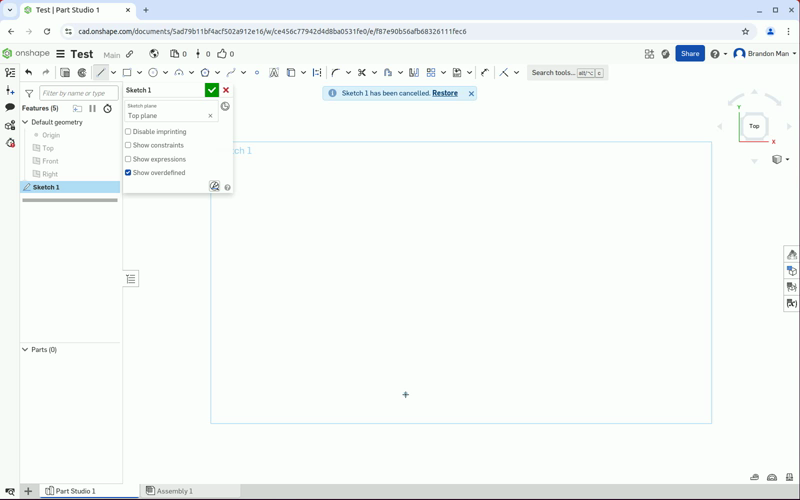
mouse_move(562, 394)
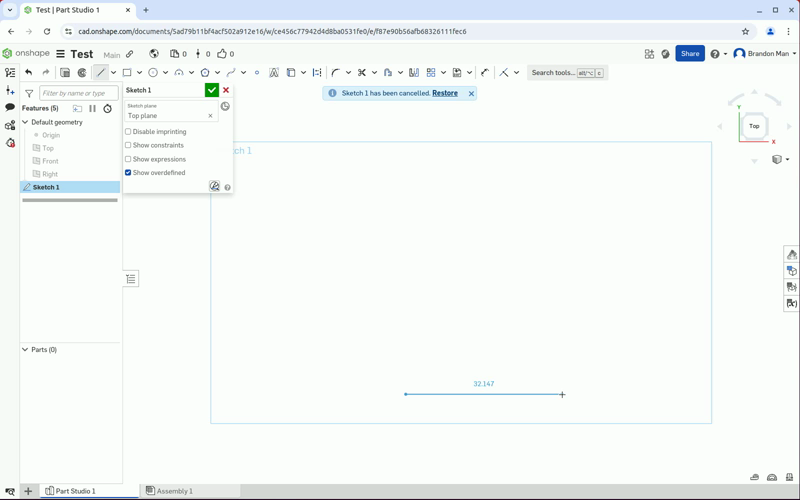
click(562, 394)
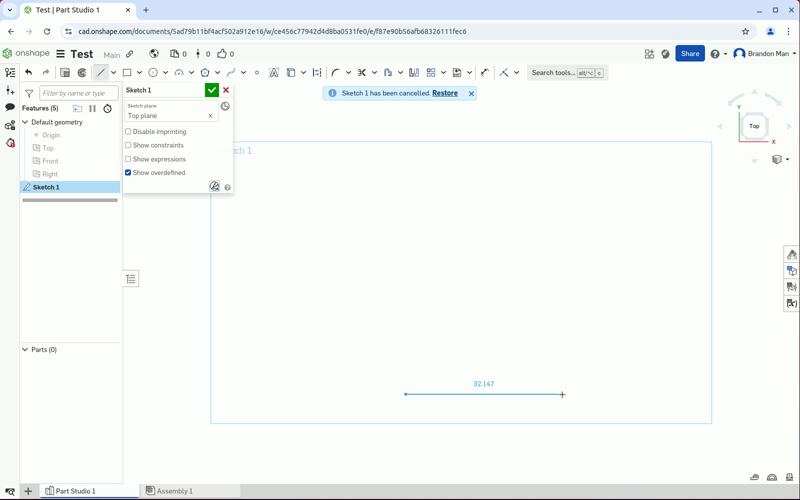
key_up(shift)
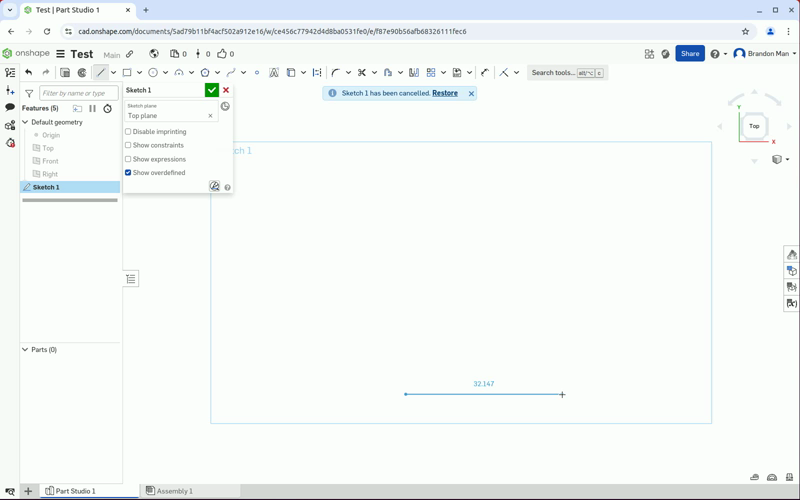
key_down(shift)
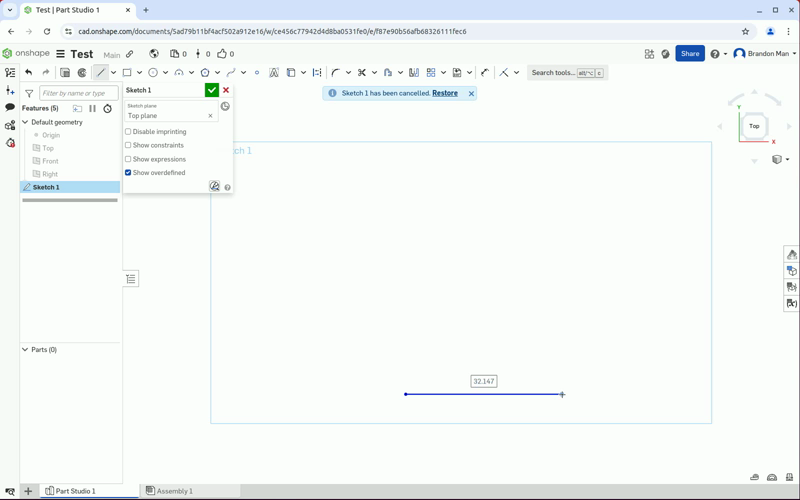
mouse_move(562, 237)
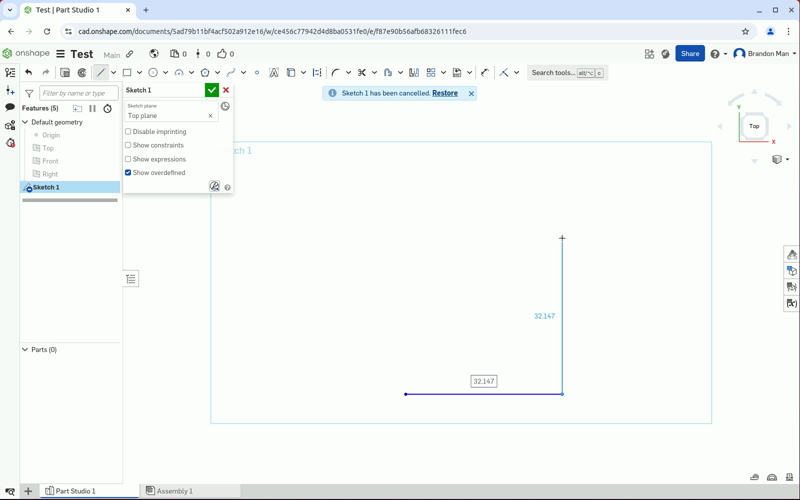
click(562, 237)
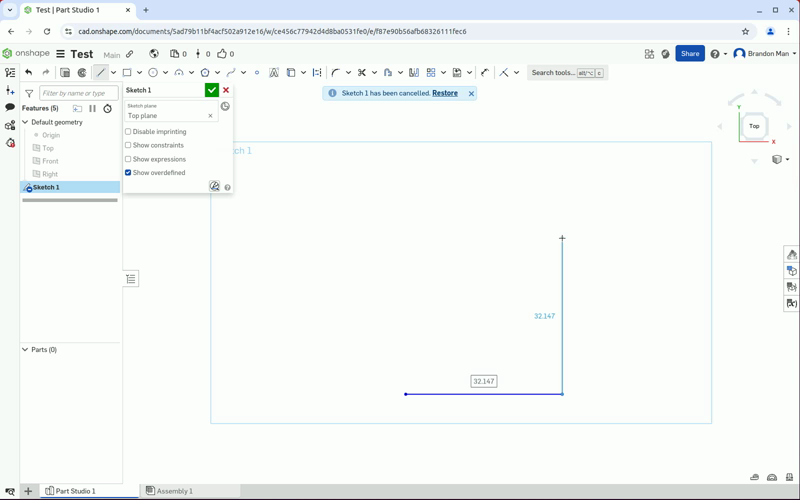
key_up(shift)
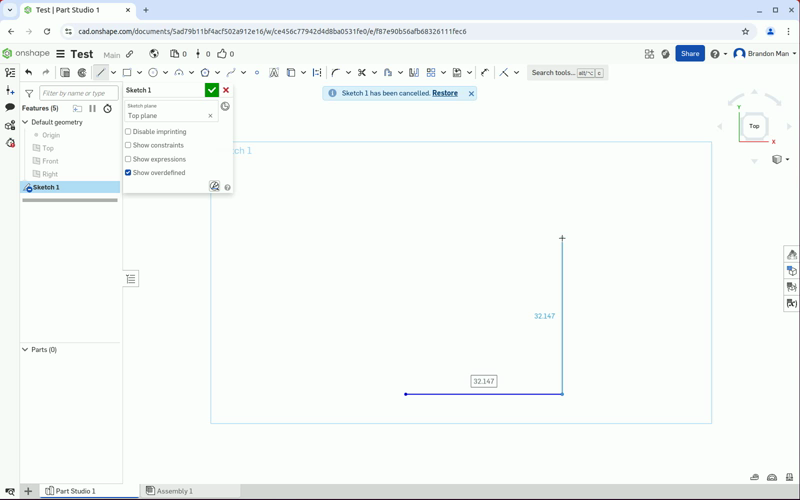
key_down(shift)
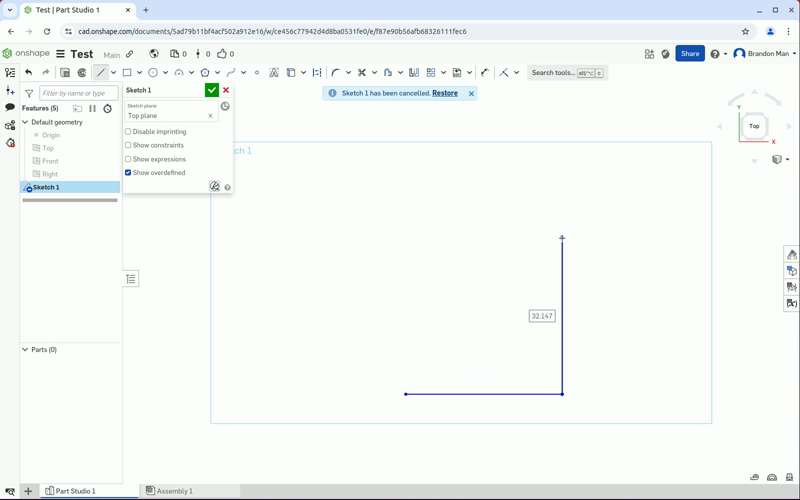
mouse_move(405, 237)
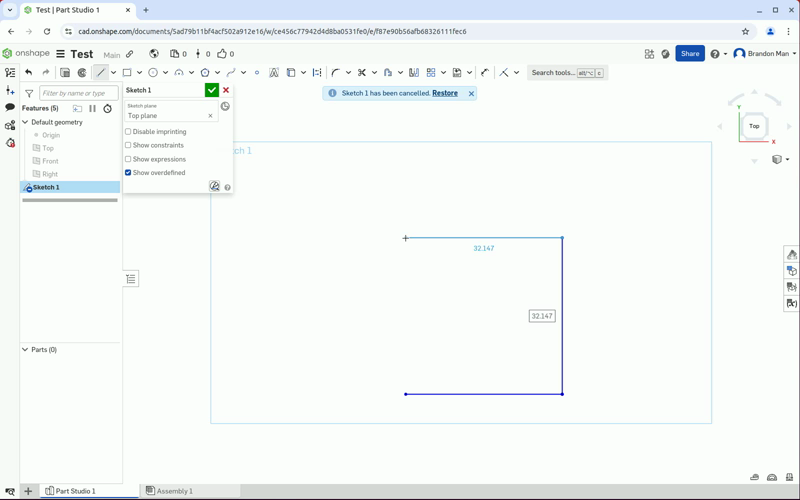
click(405, 237)
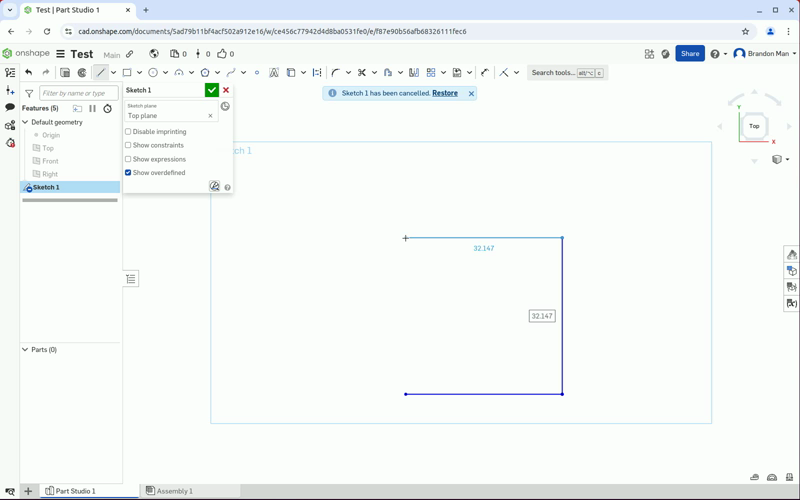
key_up(shift)
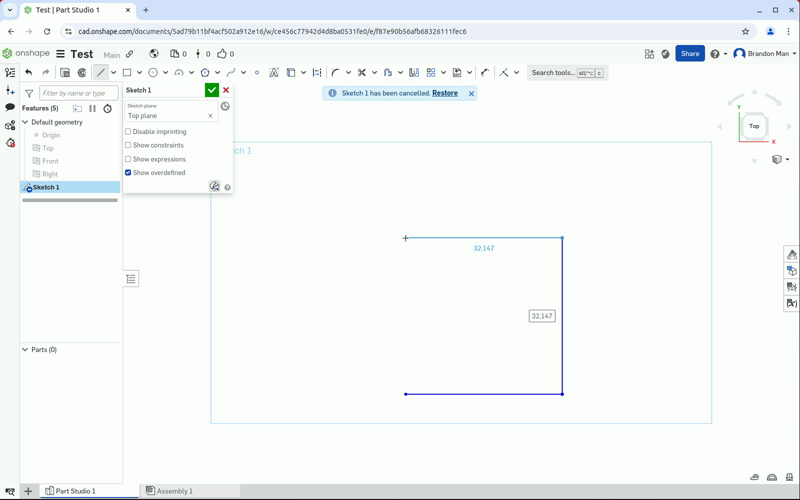
key_down(shift)
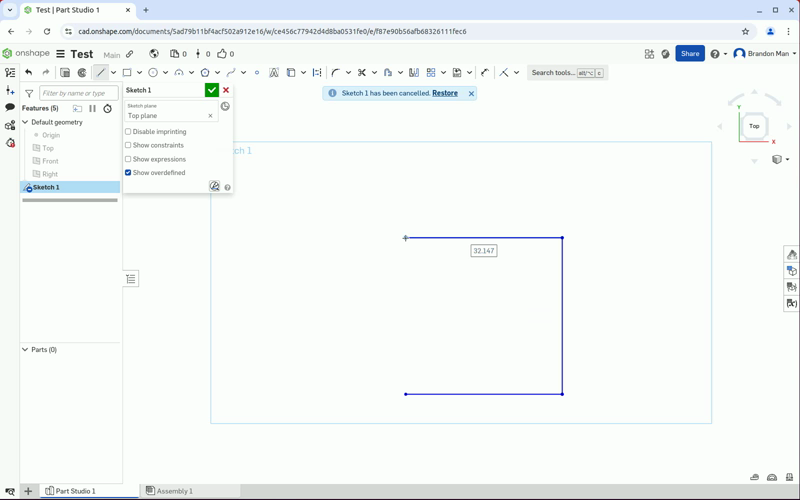
mouse_move(405, 394)
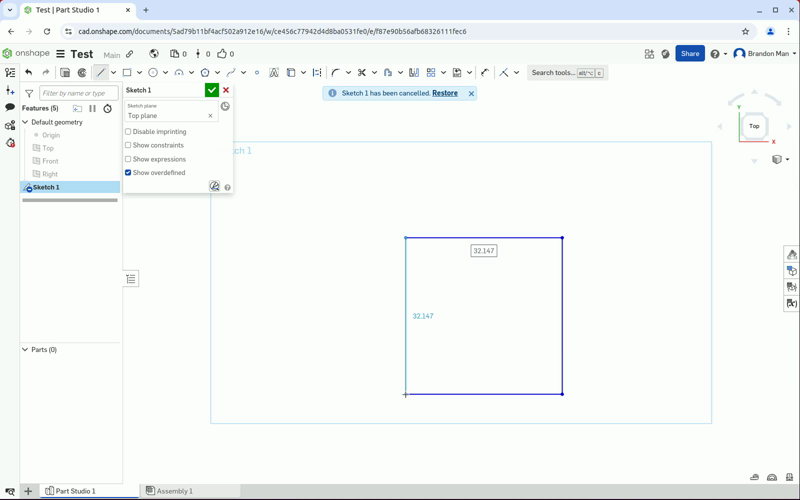
key_up(shift)
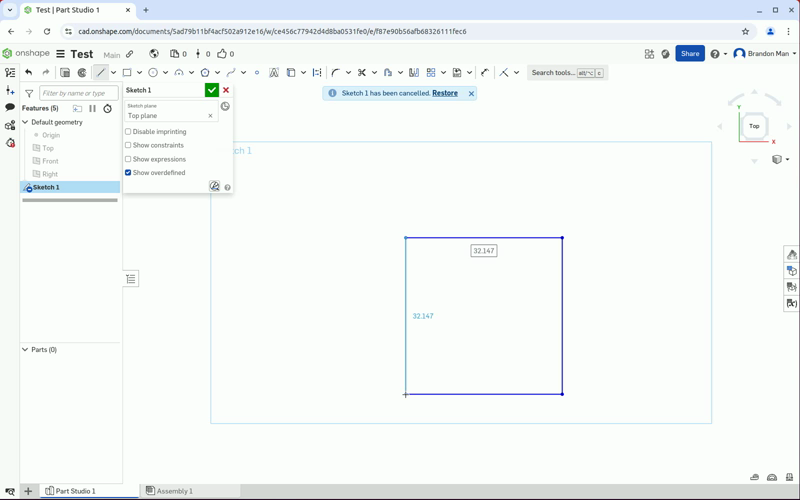
click(405, 394)
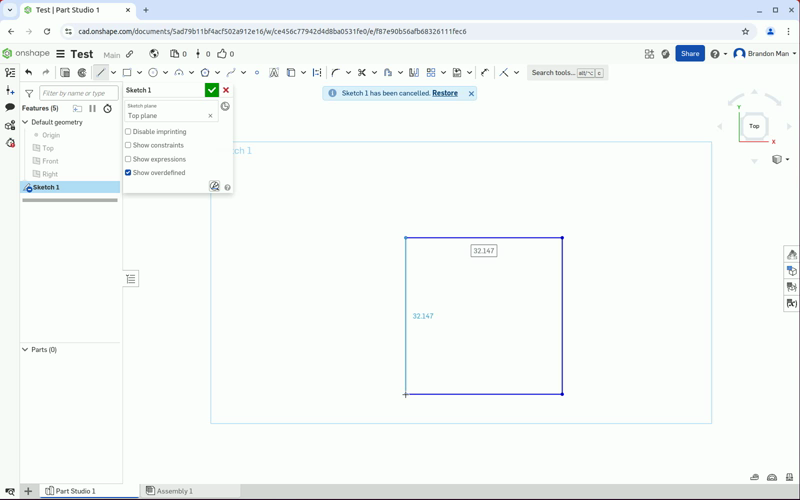
key(esc)
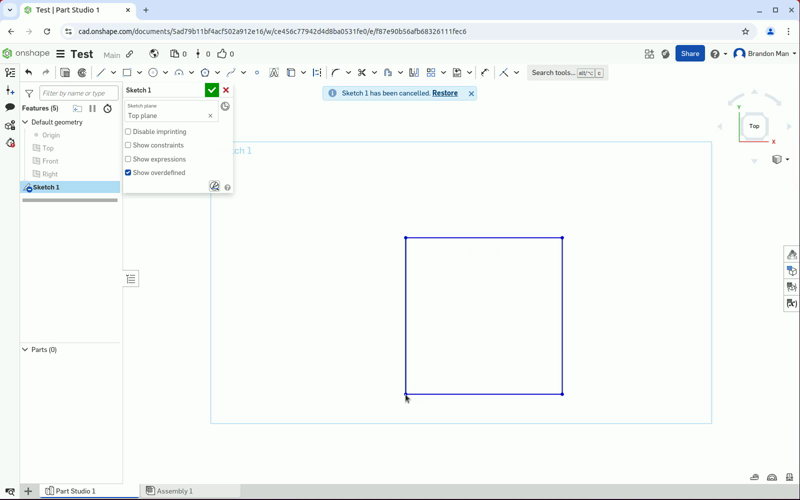
key(l)
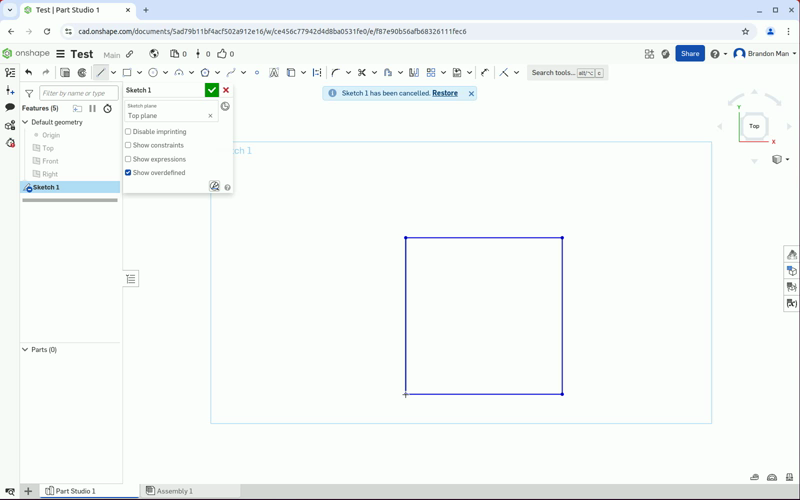
key_down(shift)
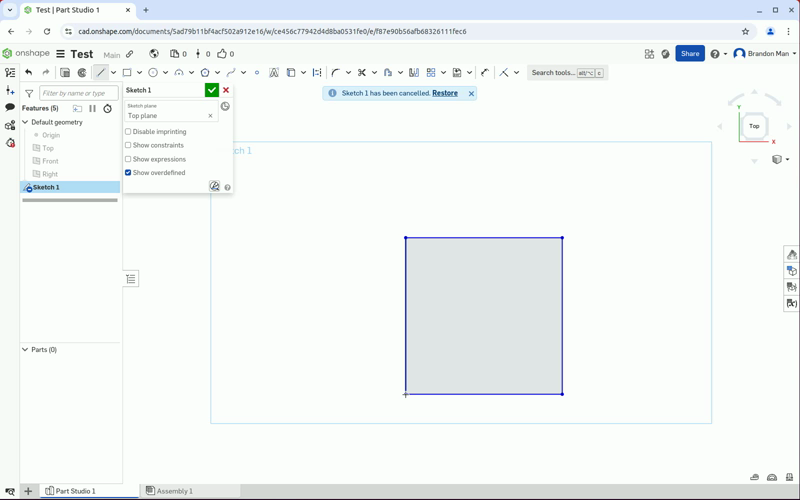
mouse_move(410, 389)
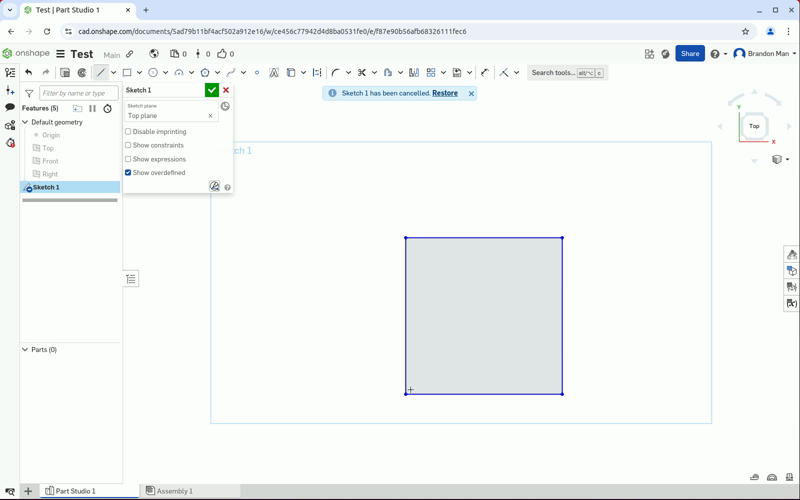
click(410, 389)
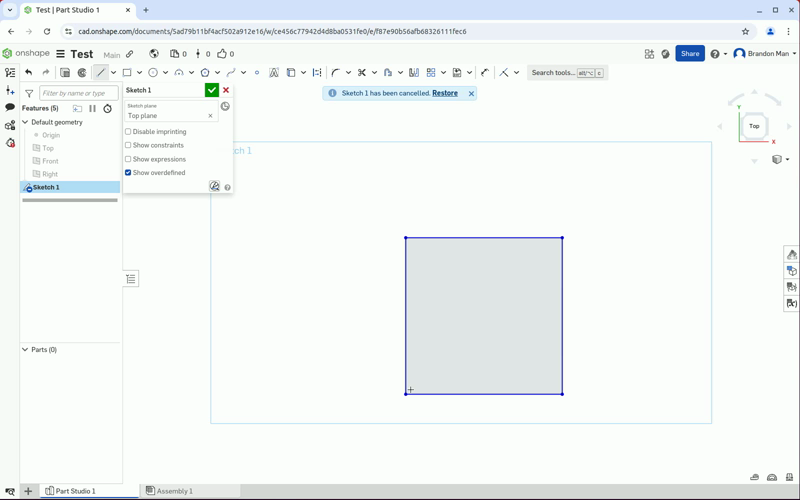
key_up(shift)
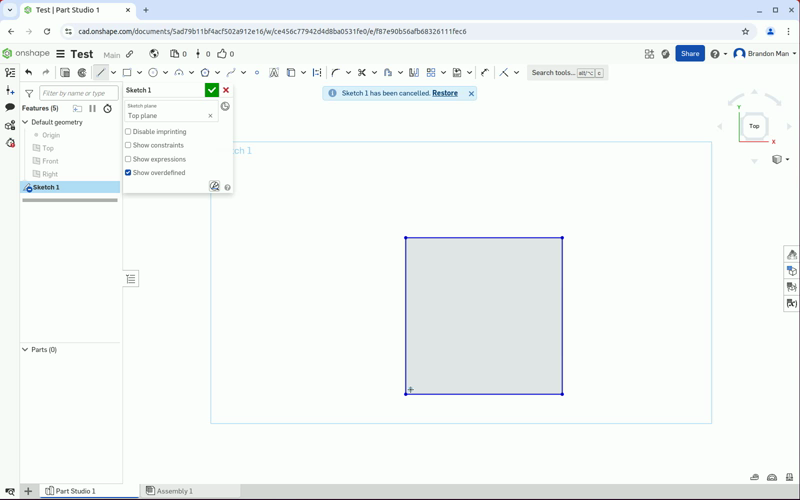
key_down(shift)
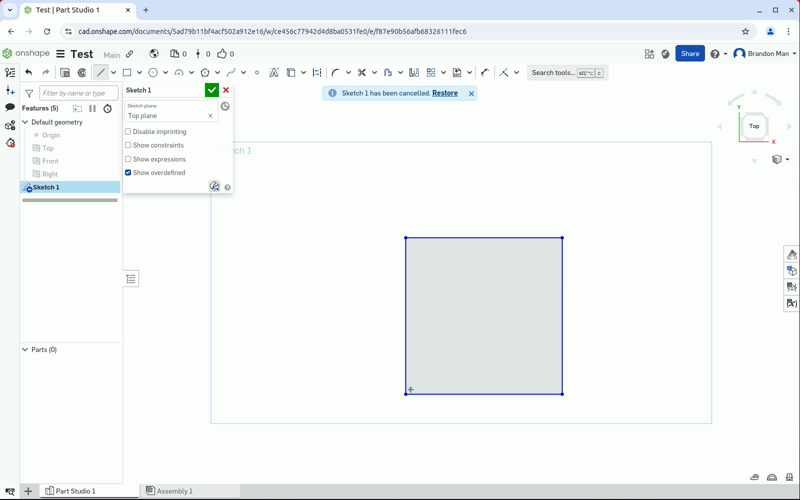
mouse_move(557, 389)
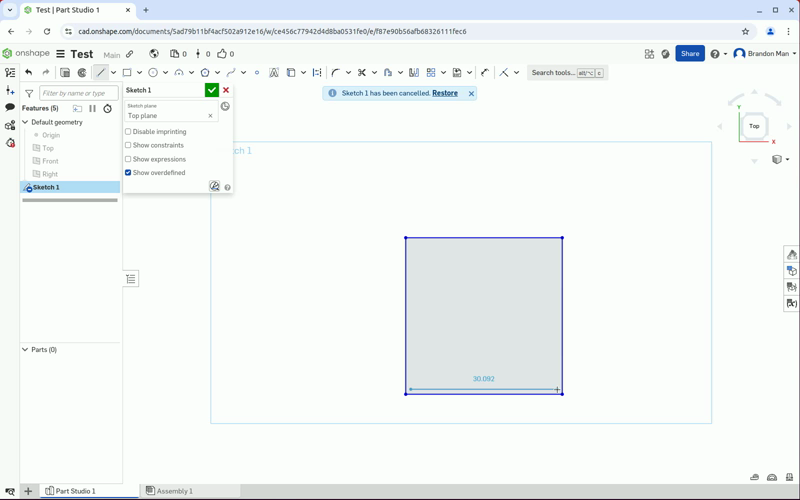
click(557, 389)
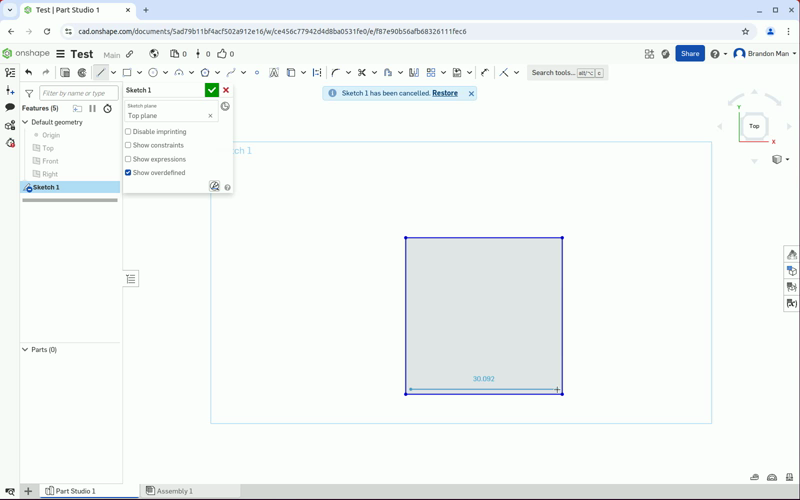
key_up(shift)
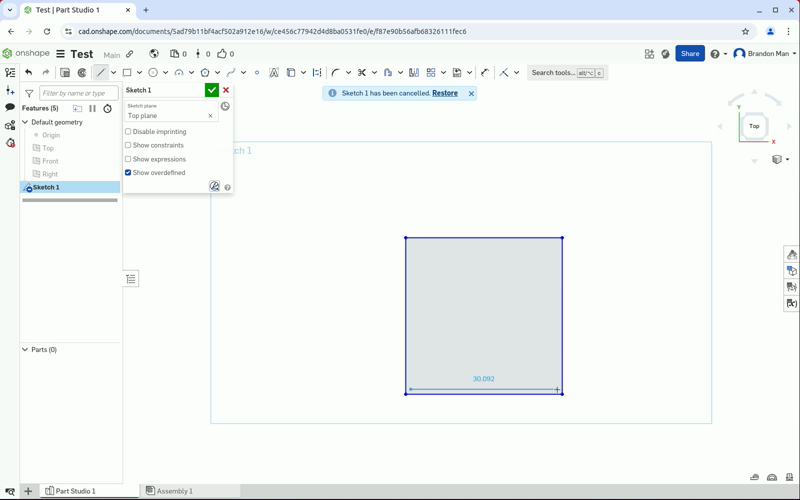
key_down(shift)
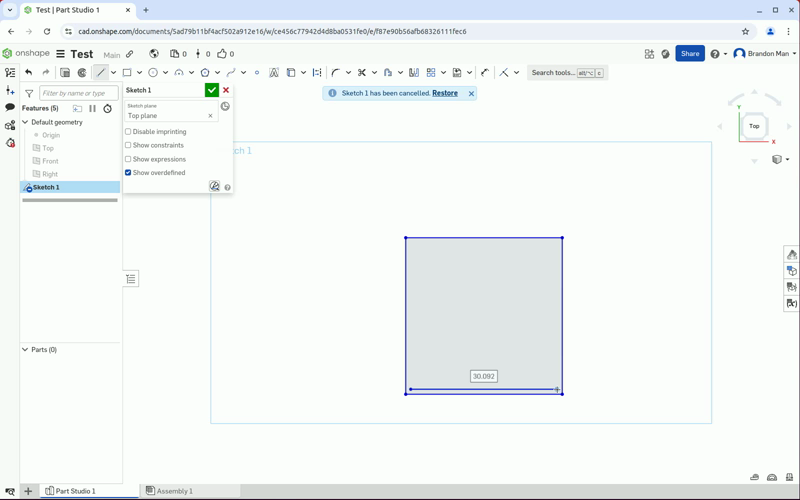
mouse_move(557, 242)
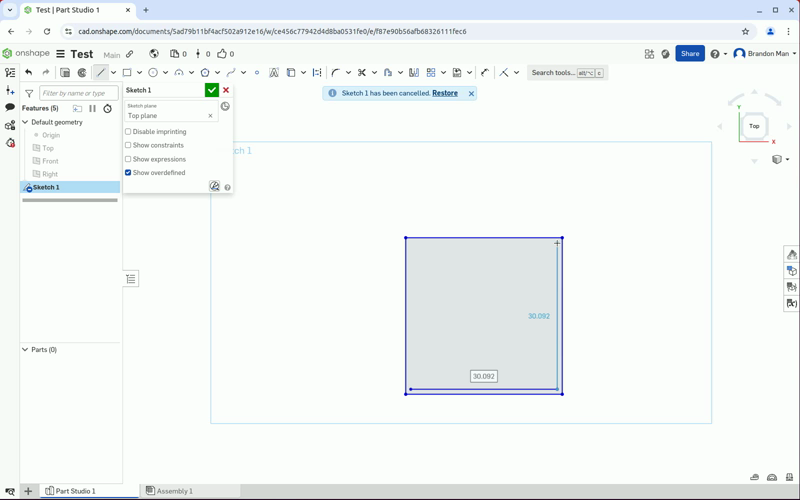
click(557, 242)
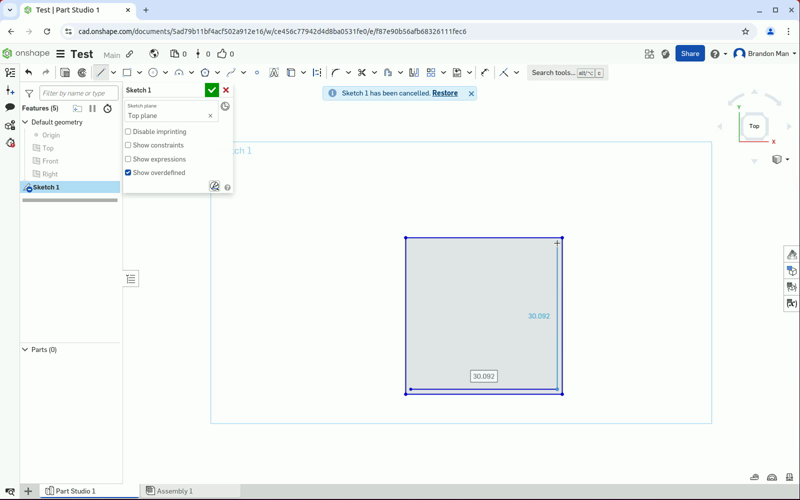
key_up(shift)
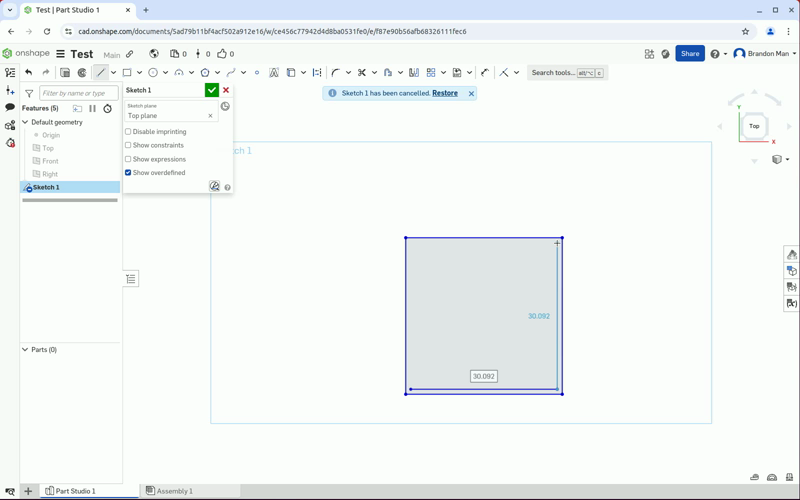
key_down(shift)
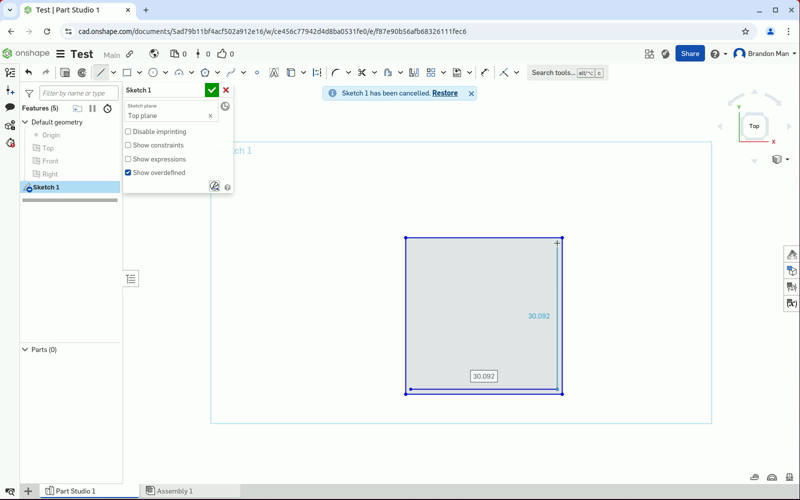
mouse_move(410, 242)
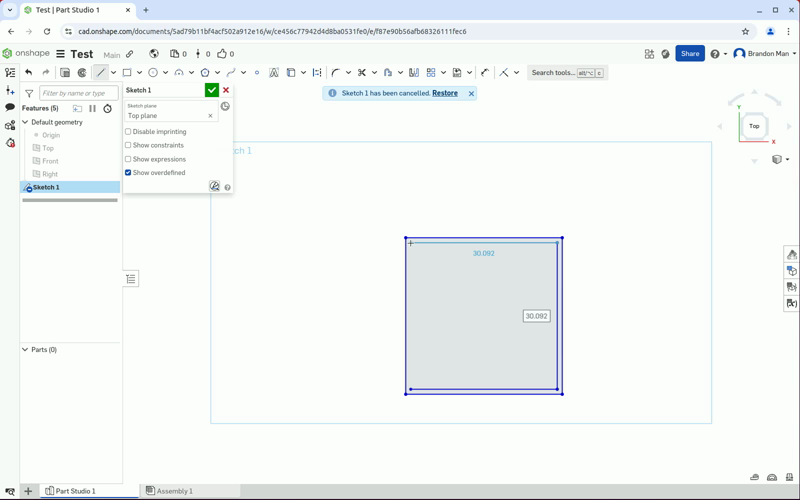
click(410, 242)
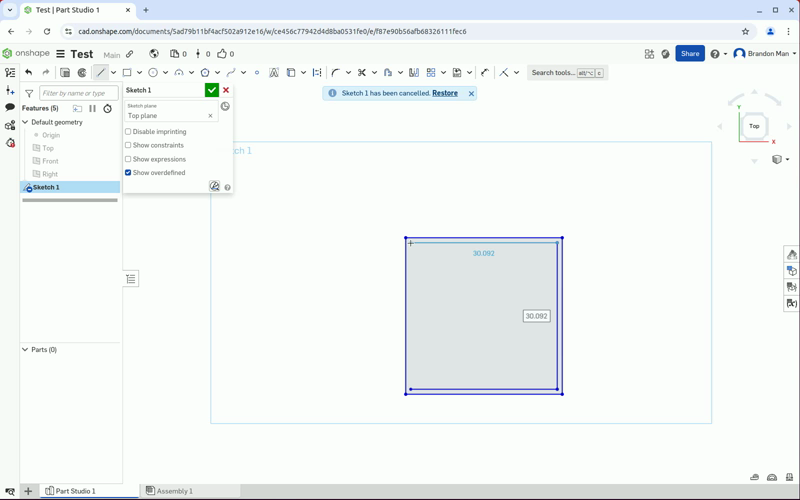
key_up(shift)
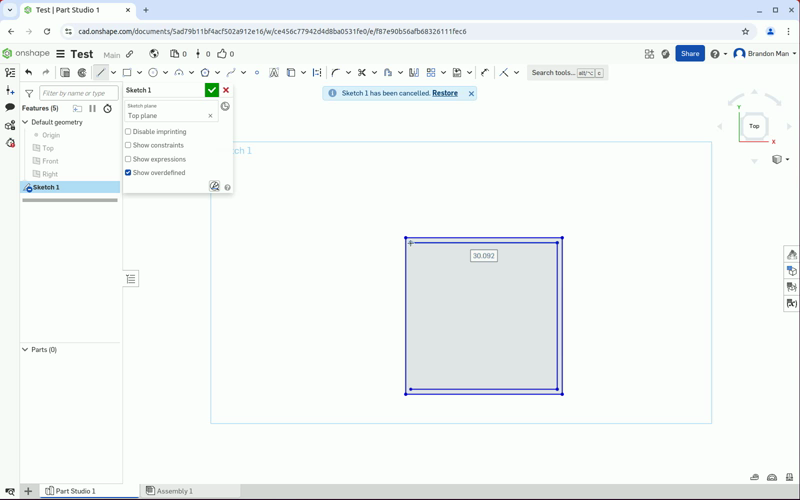
key_down(shift)
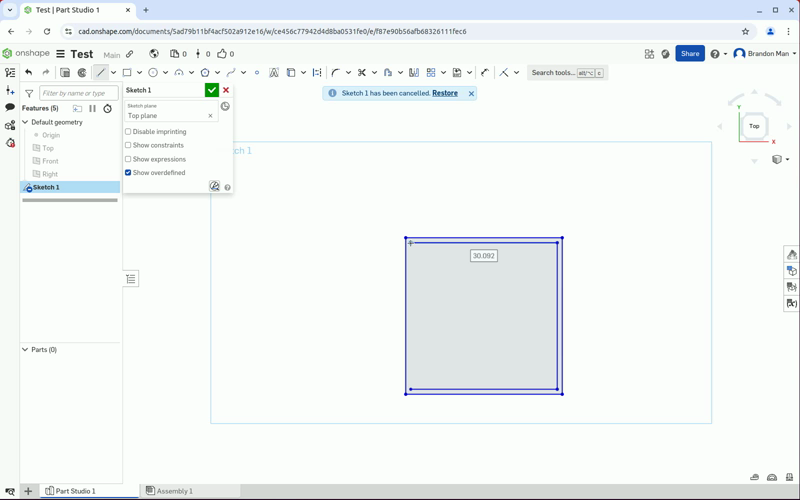
mouse_move(410, 389)
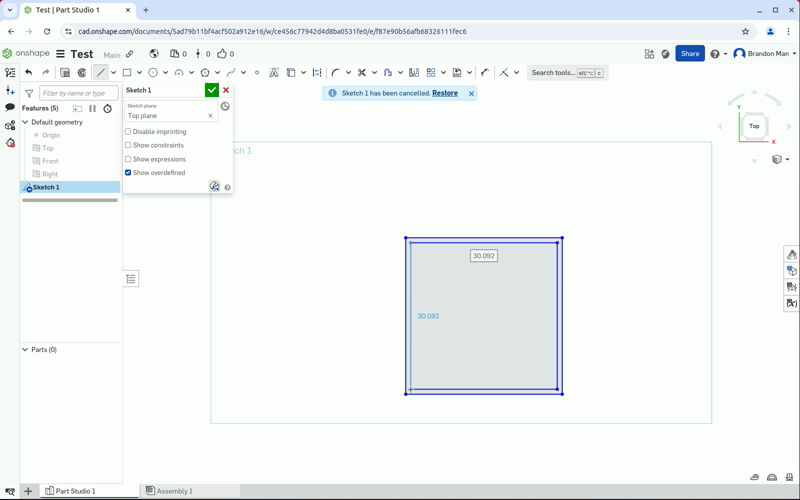
key_up(shift)
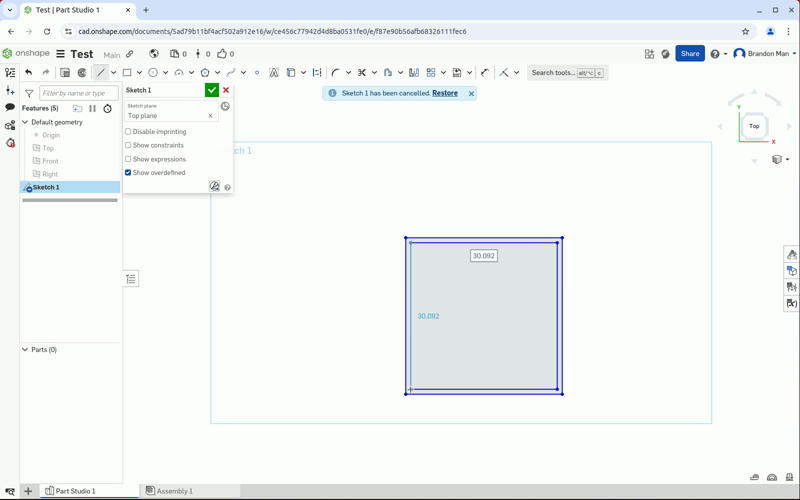
click(410, 389)
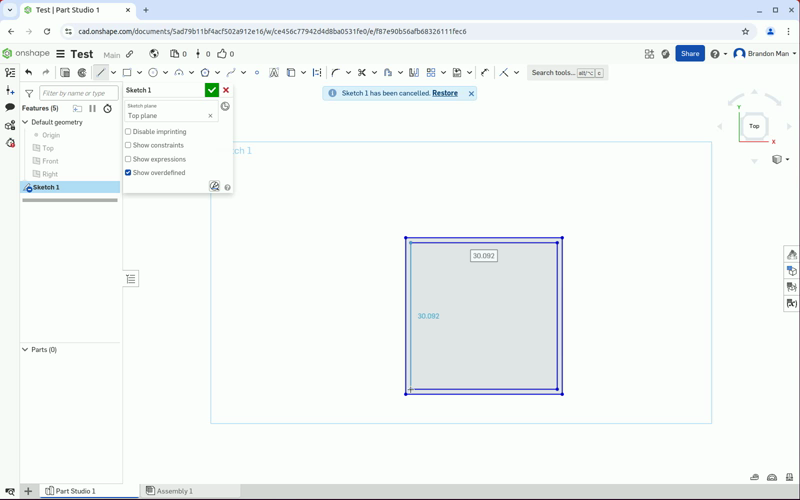
key(esc)
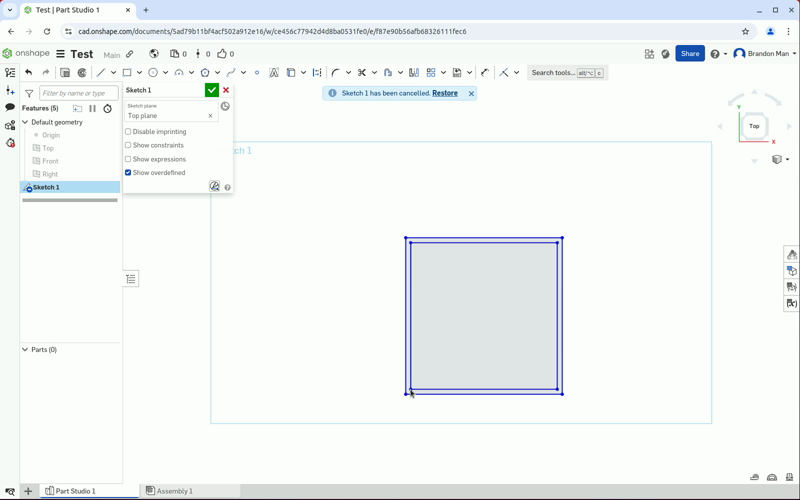
mouse_move(559, 257)
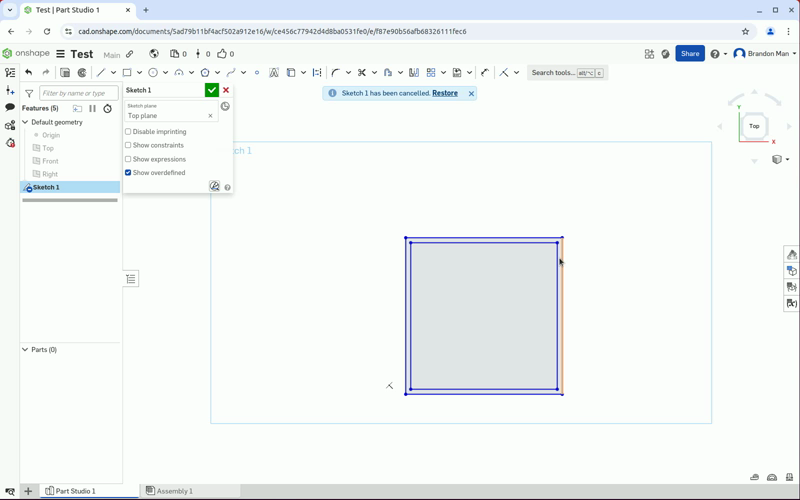
click(559, 257)
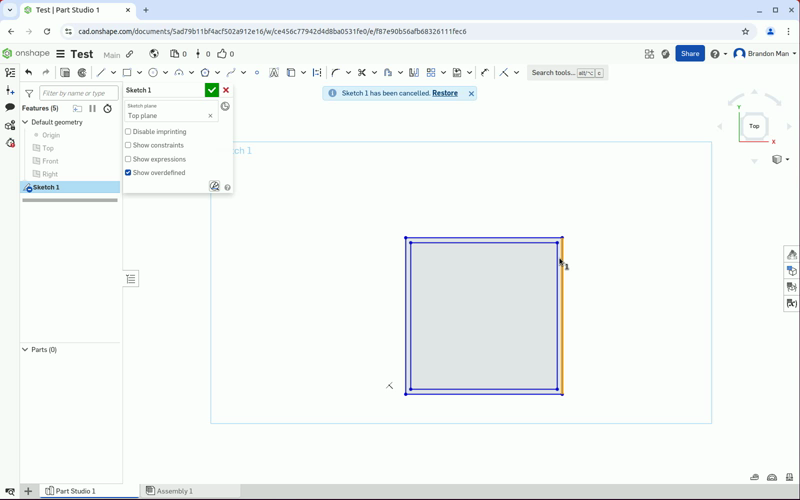
mouse_move(73, 352)
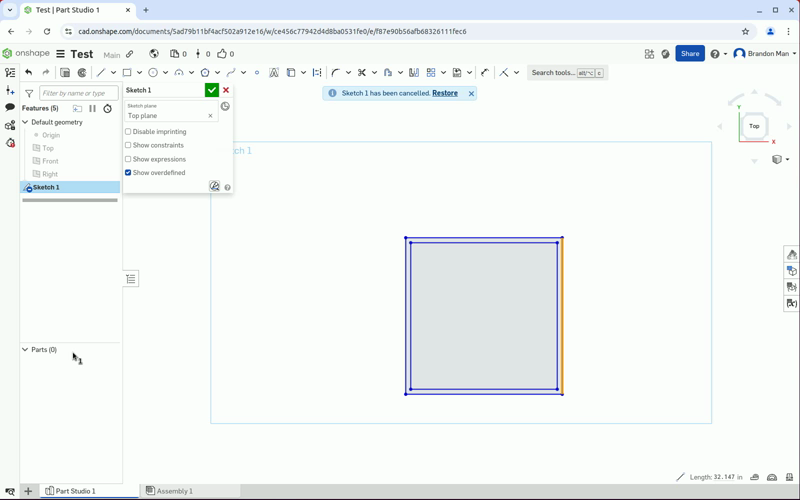
key(shift+y)
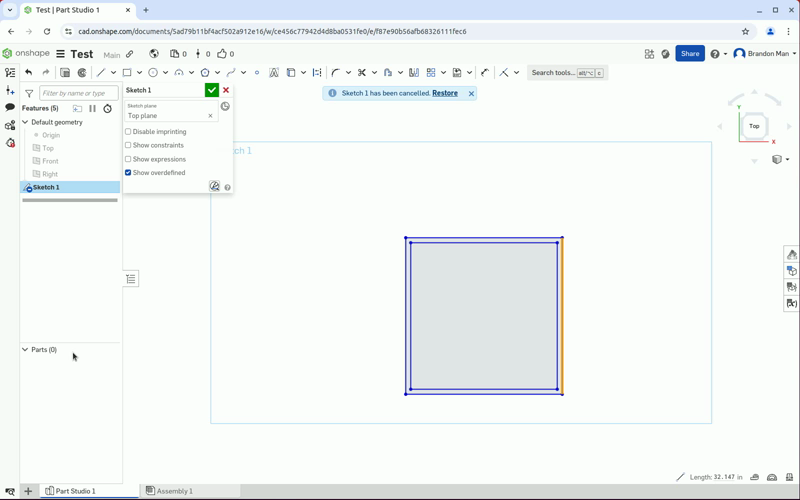
key(shift+e)
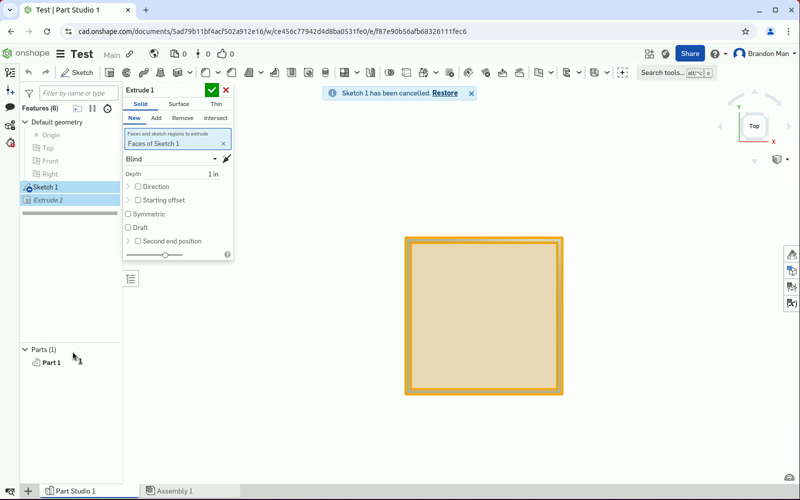
mouse_move(143, 106)
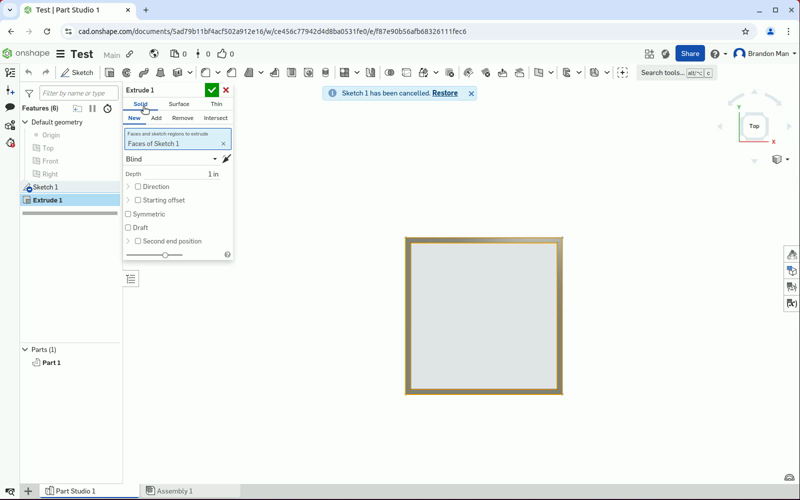
click(143, 106)
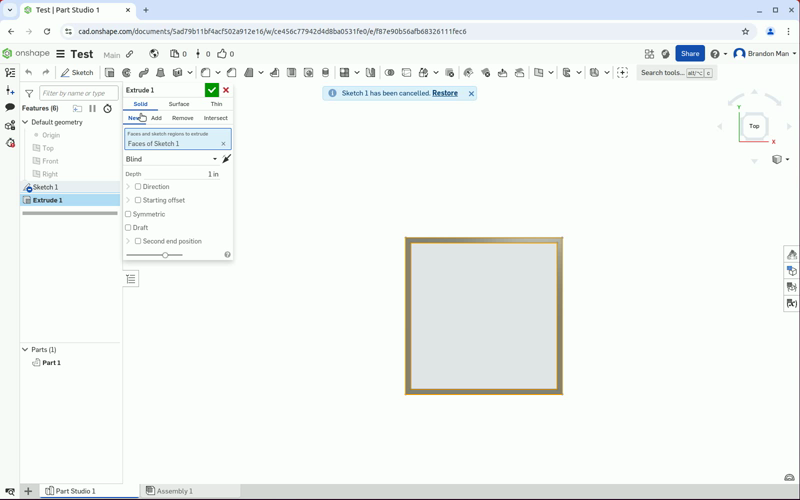
mouse_move(137, 120)
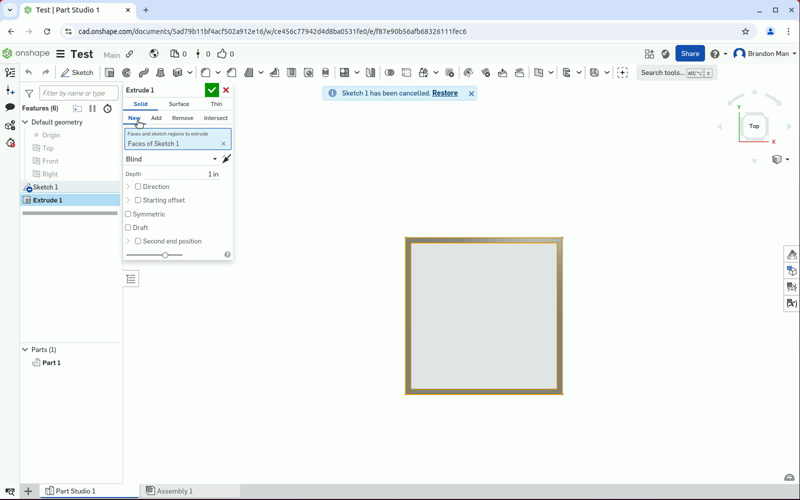
click(137, 120)
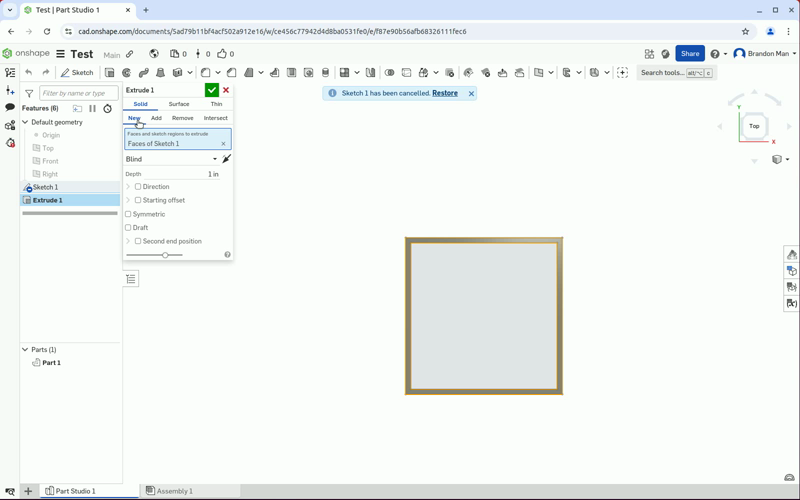
key(tab, 4)
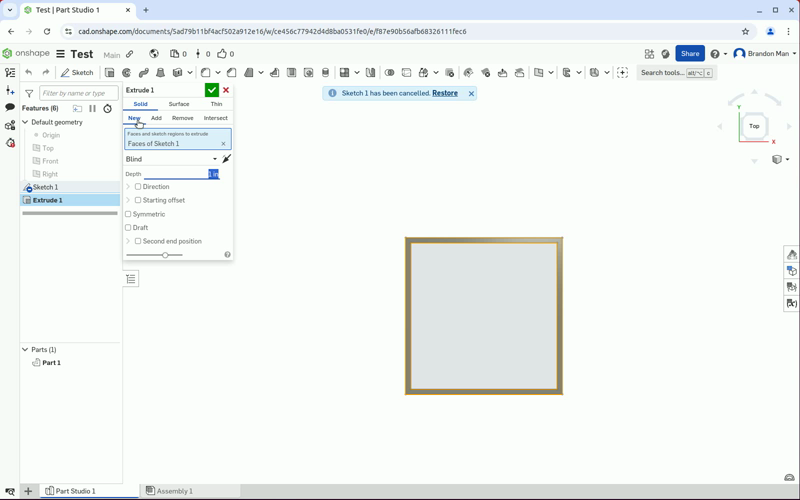
text(-1.444)
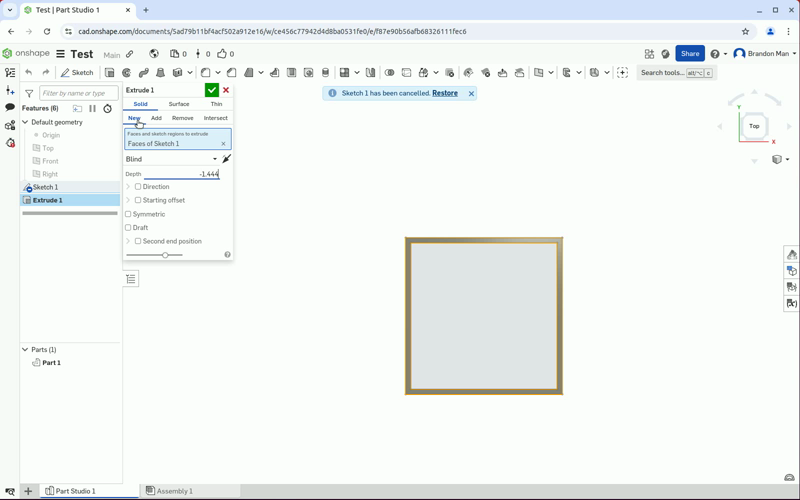
key(enter)
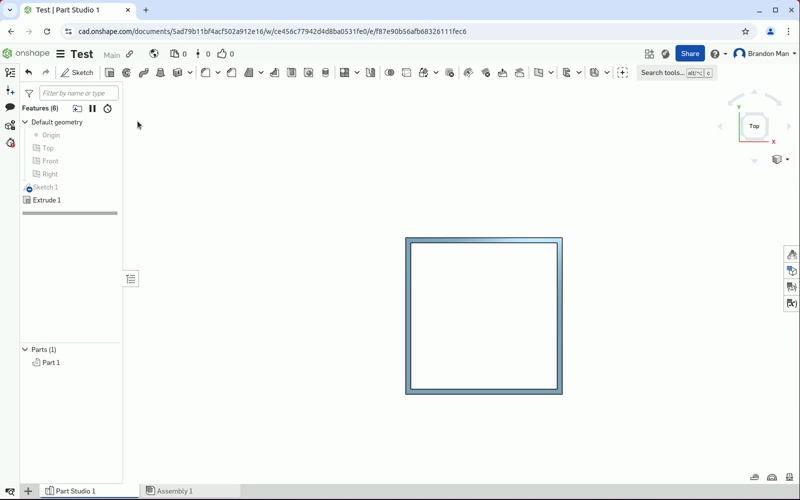
key(shift+h)
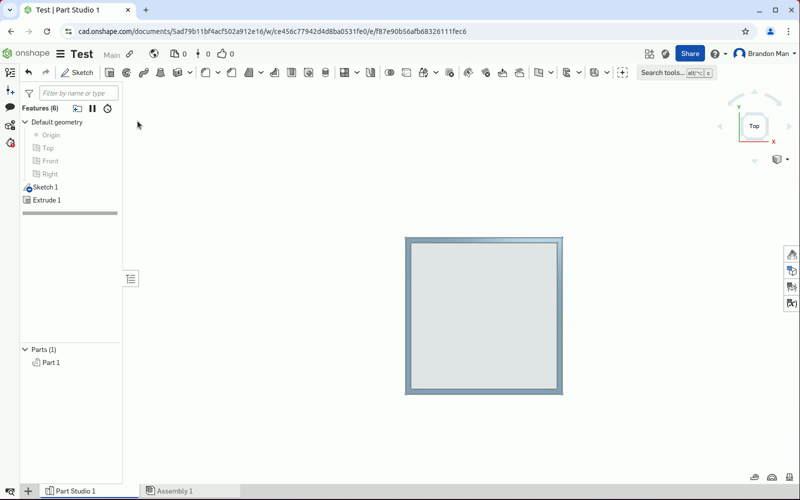
key(shift+h)
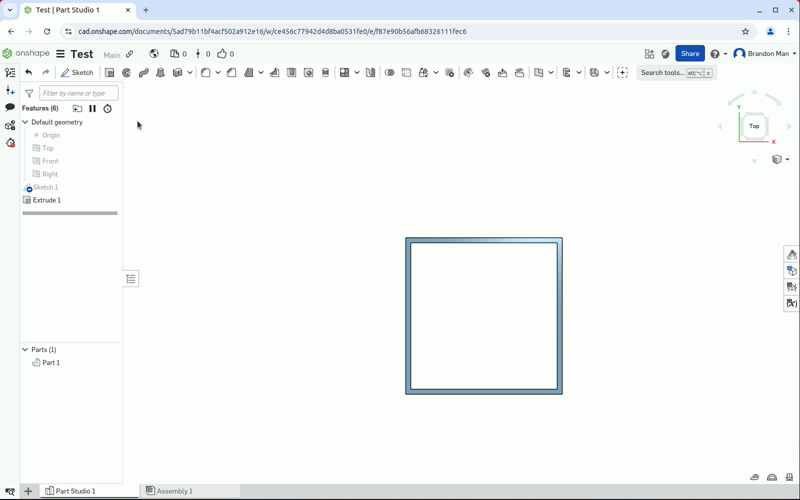
mouse_move(73, 189)
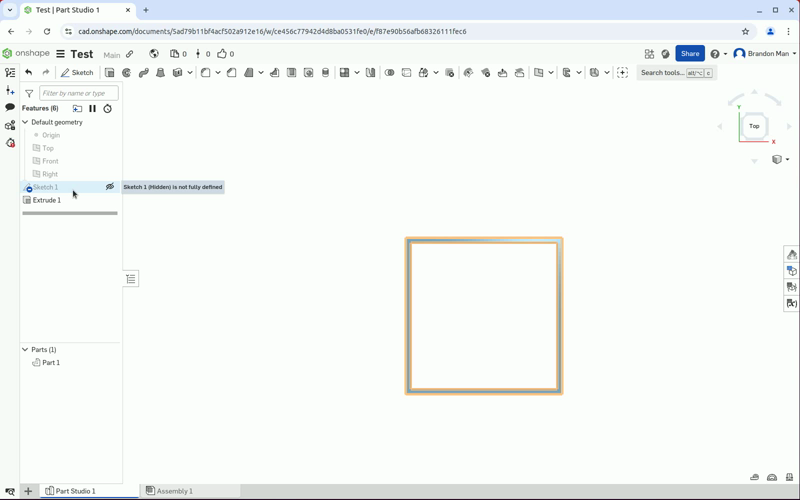
click(73, 189)
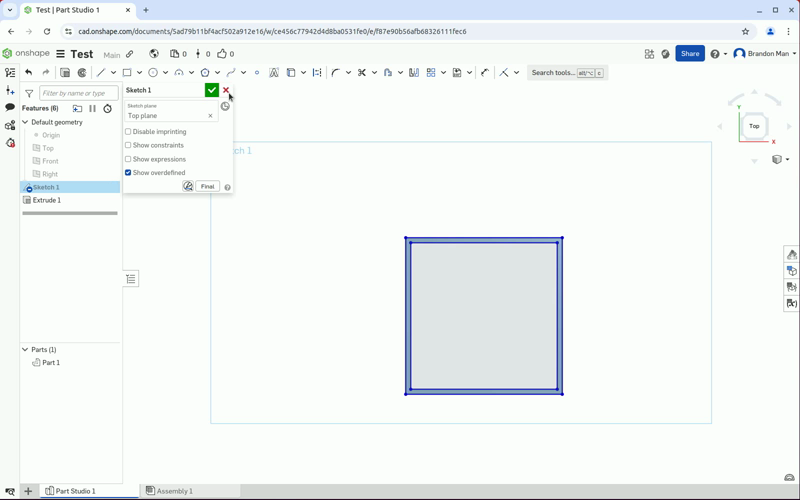
mouse_move(229, 92)
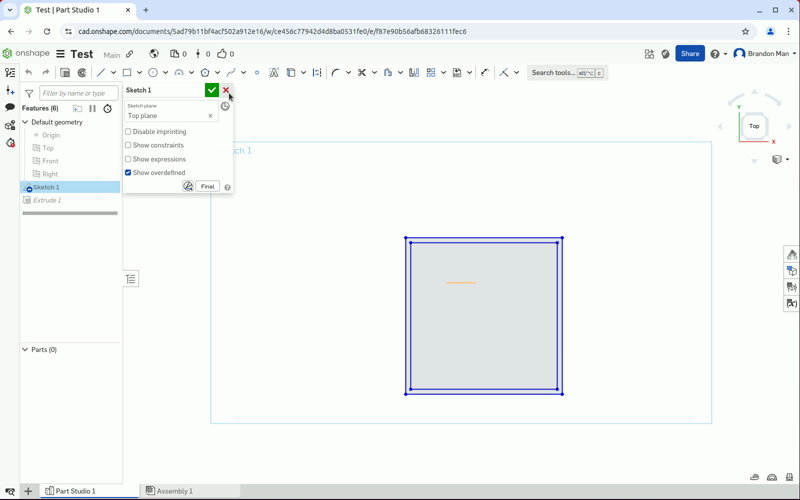
click(229, 92)
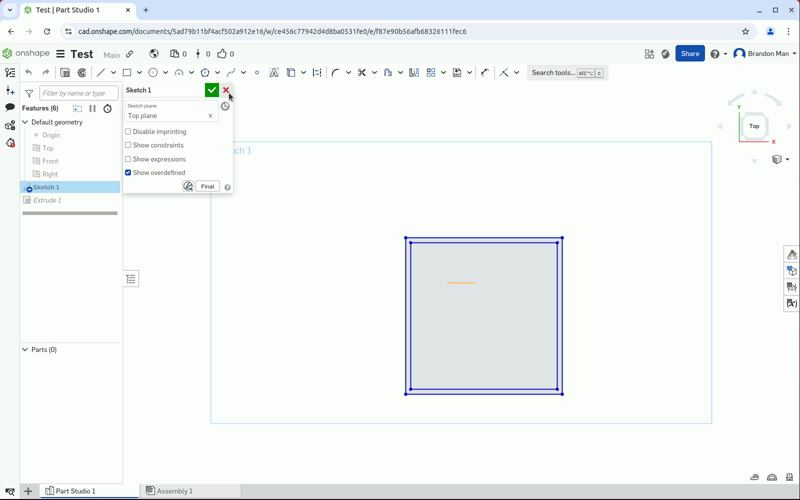
key(shift+s)
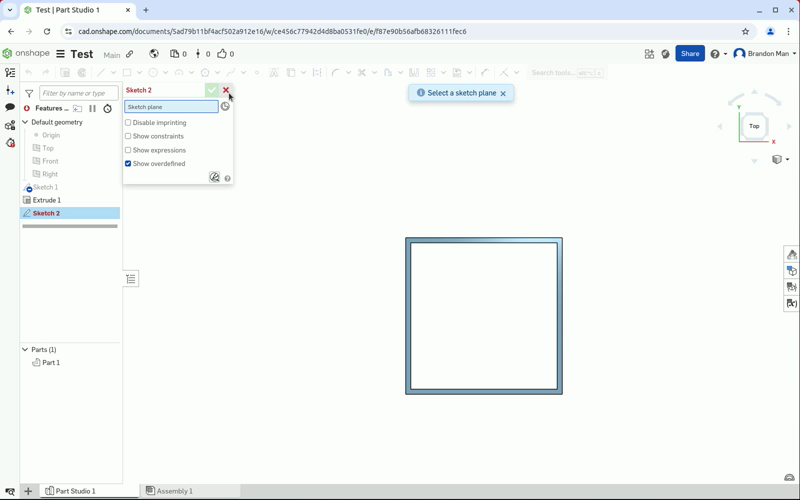
mouse_move(73, 150)
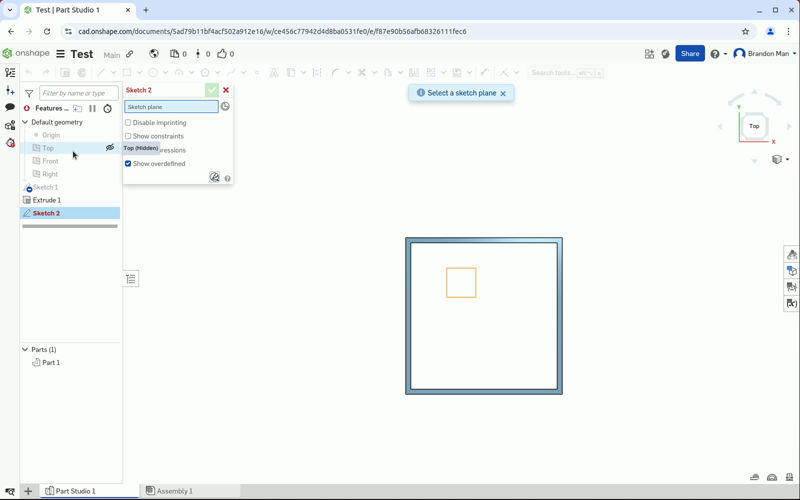
click(73, 150)
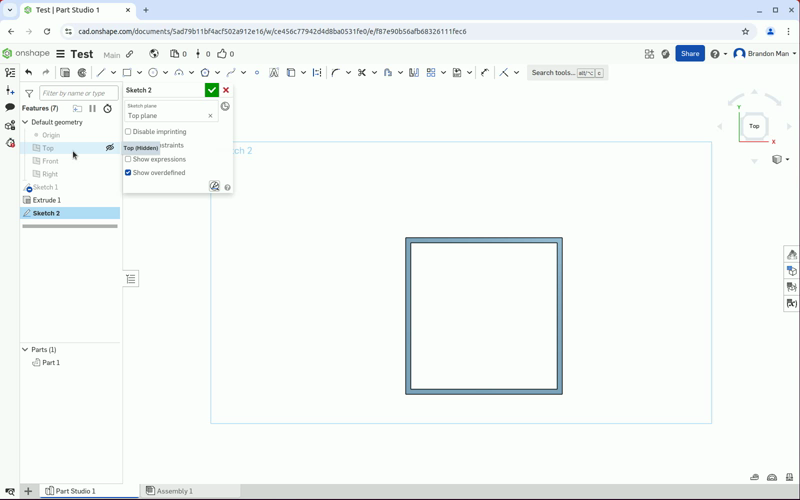
mouse_move(73, 352)
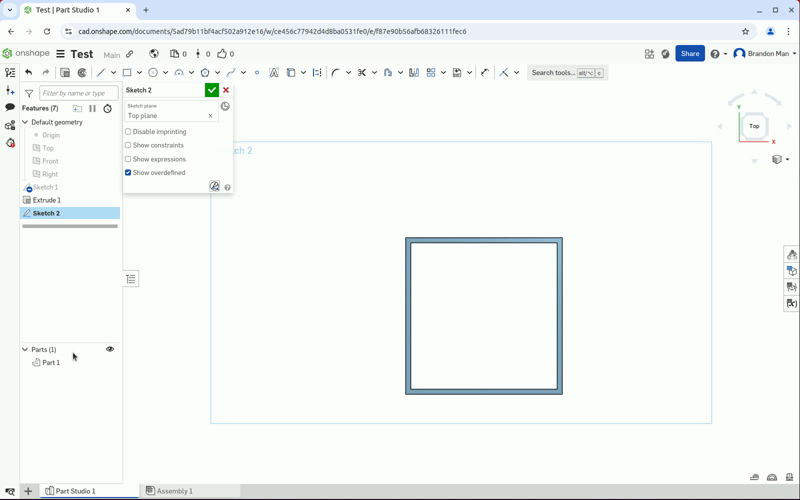
key(y)
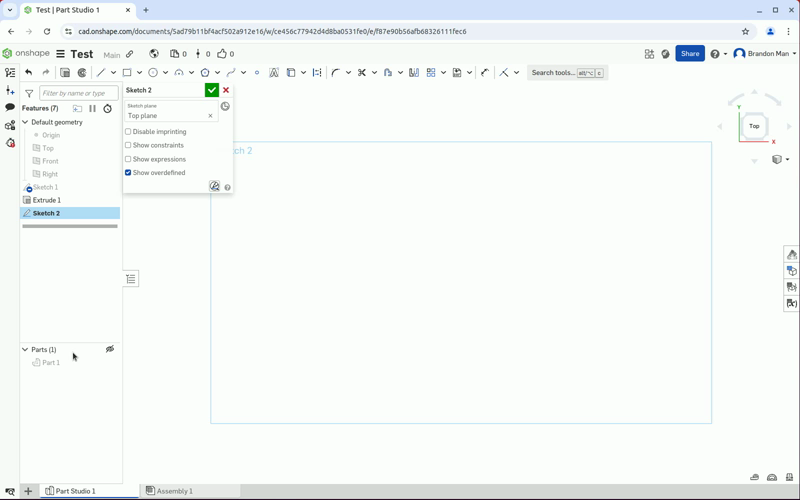
key(l)
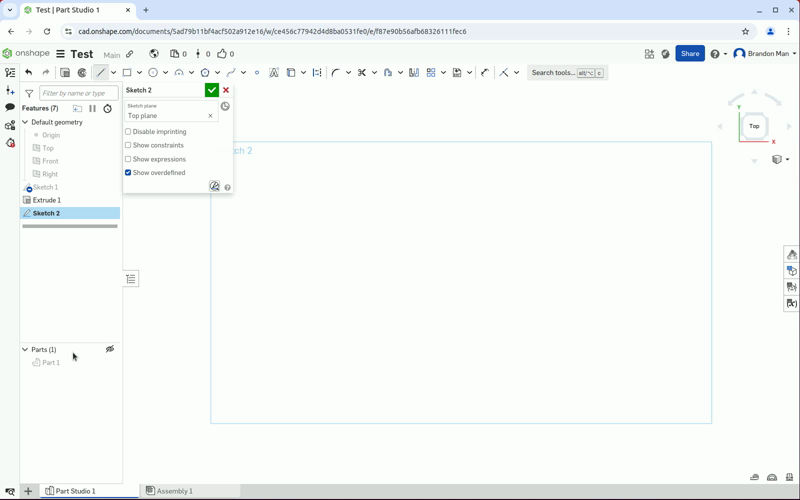
key_down(shift)
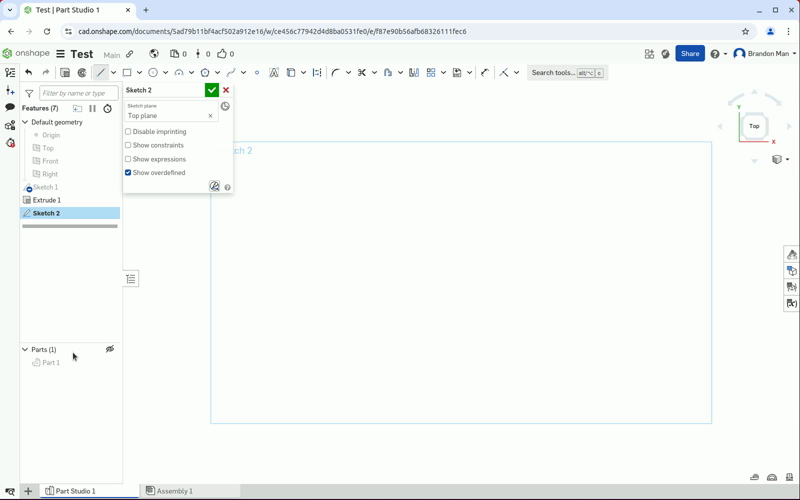
mouse_move(410, 389)
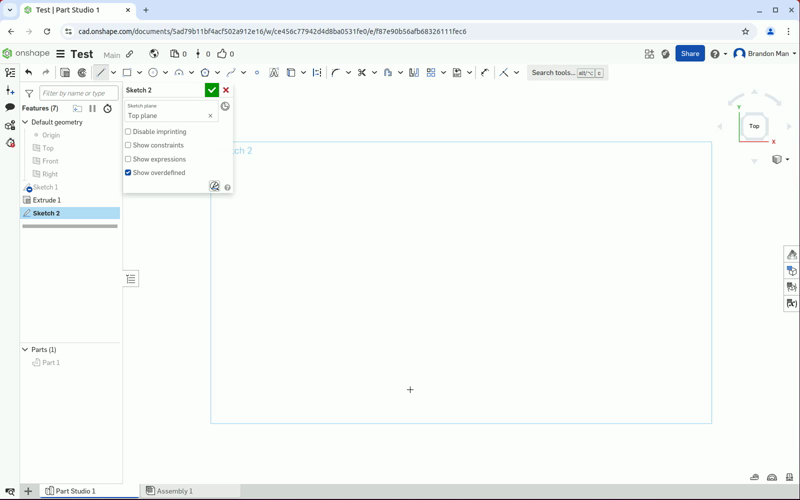
click(410, 389)
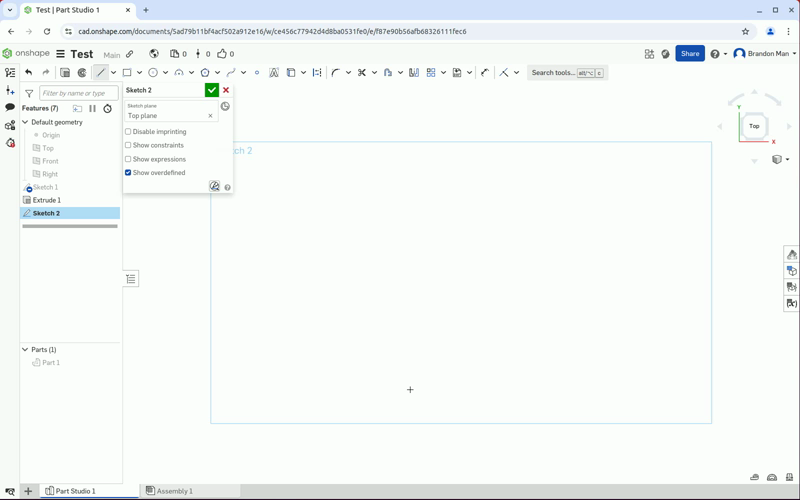
key_up(shift)
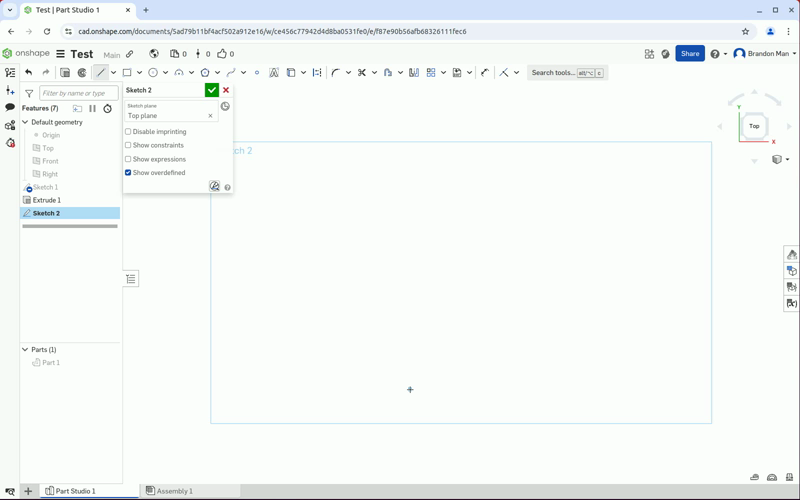
key_down(shift)
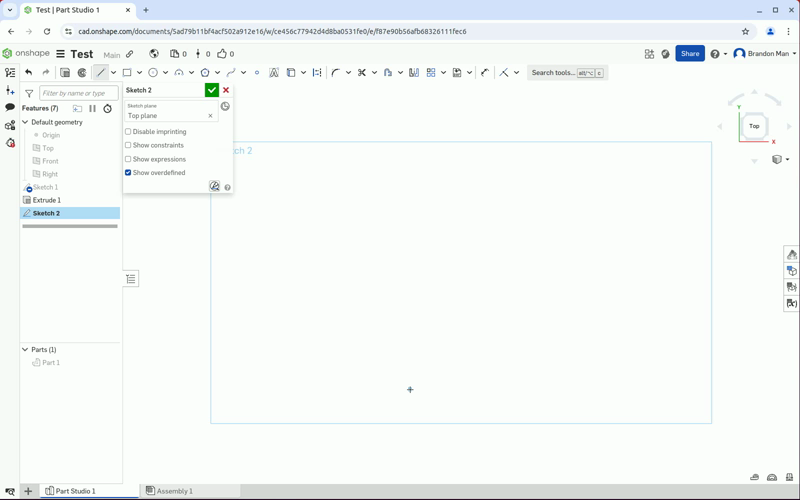
mouse_move(556, 389)
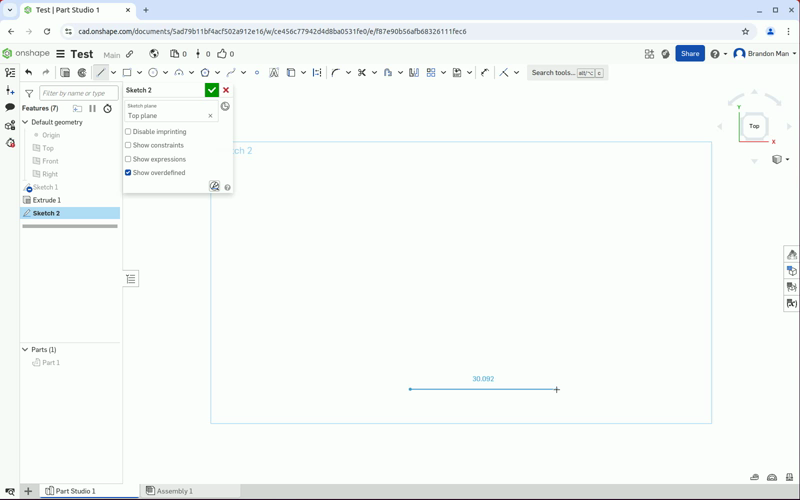
click(556, 389)
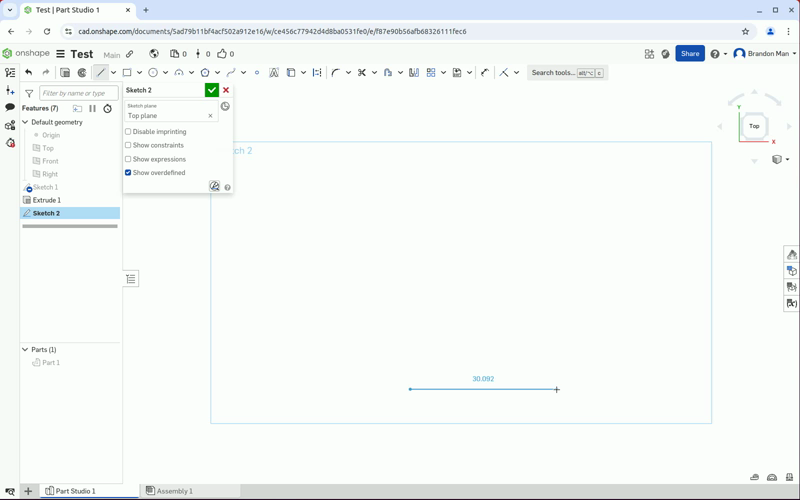
key_up(shift)
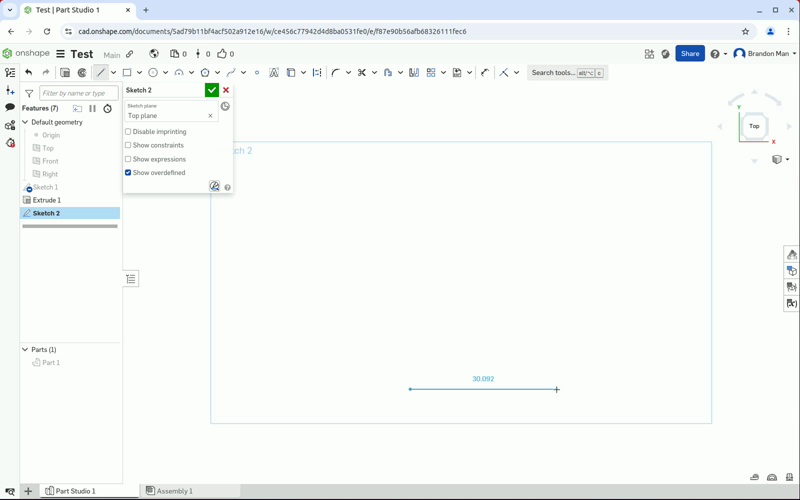
key_down(shift)
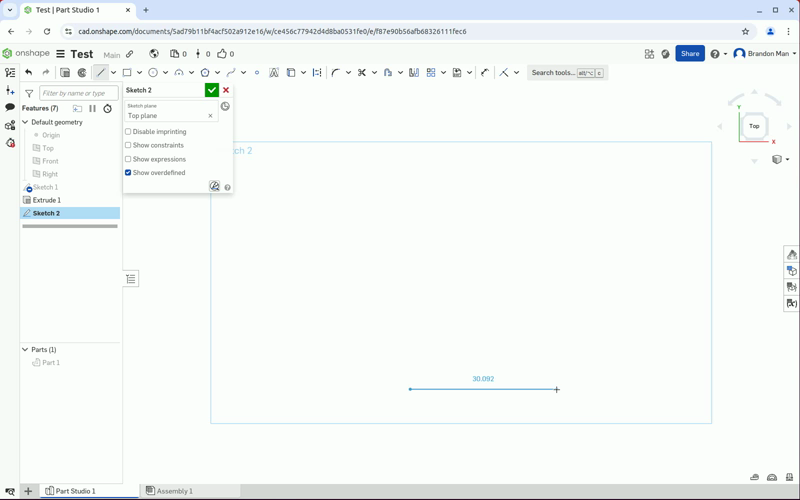
mouse_move(556, 243)
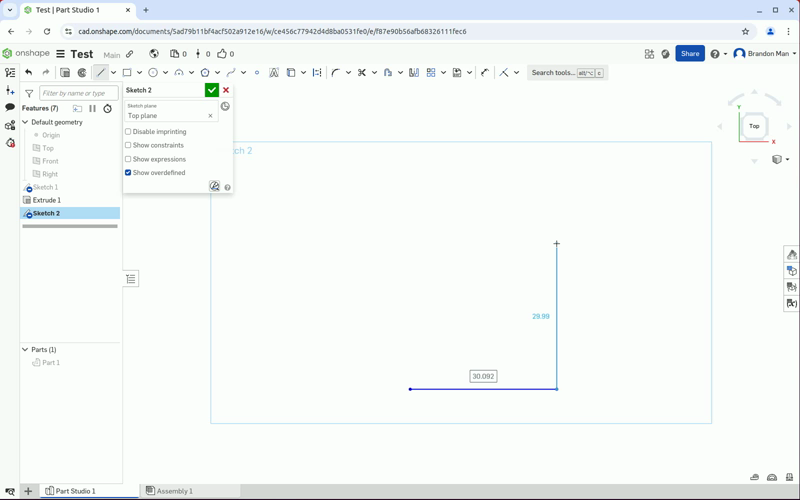
click(556, 243)
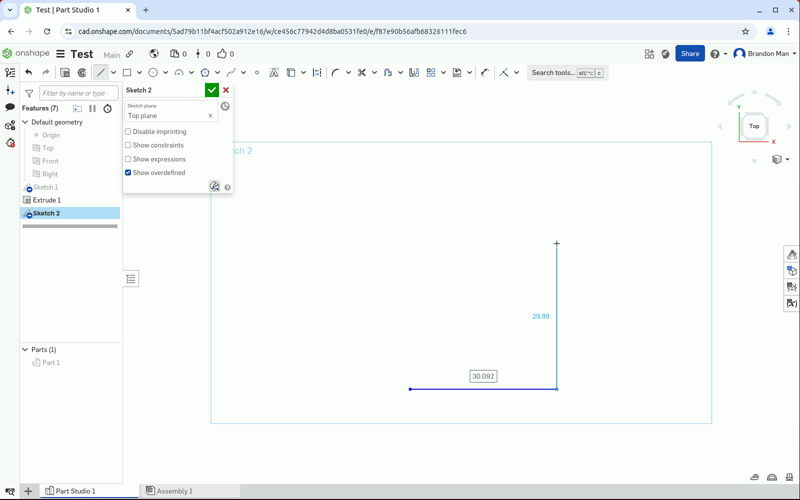
key_up(shift)
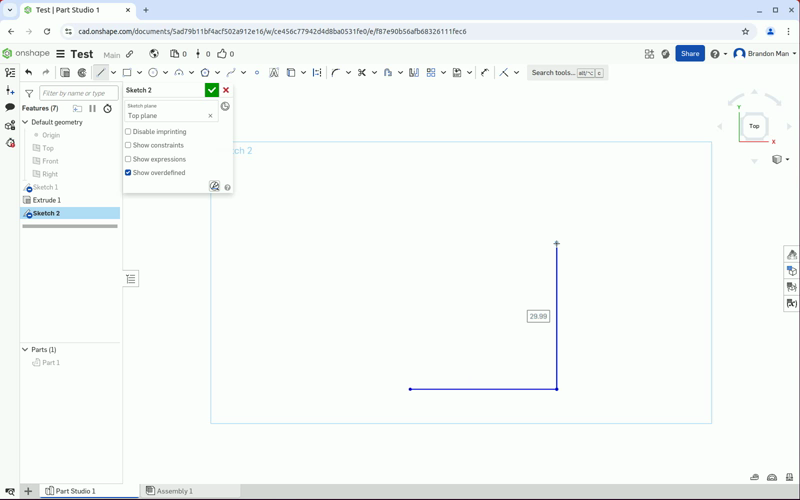
key_down(shift)
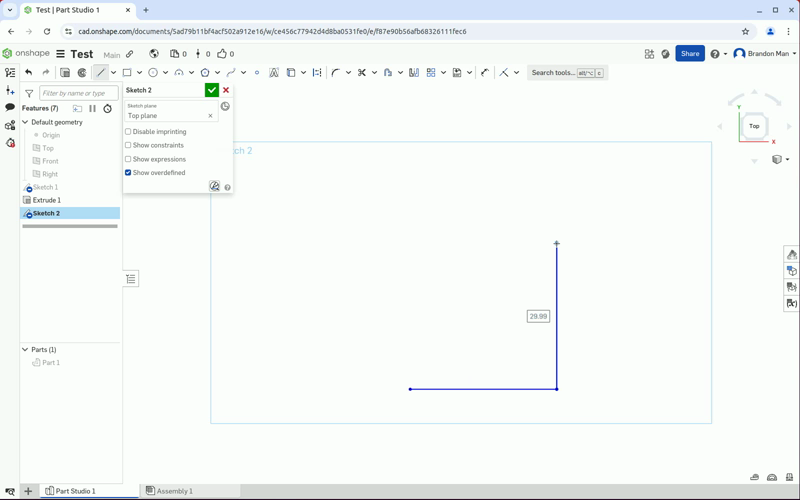
mouse_move(410, 243)
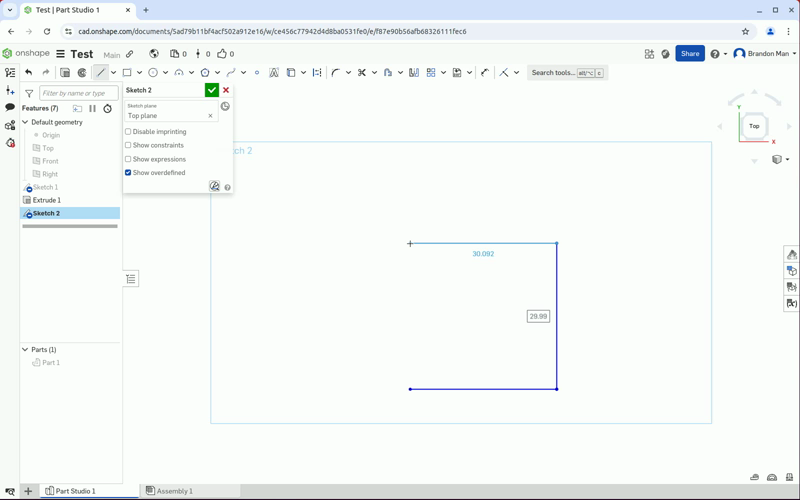
click(410, 243)
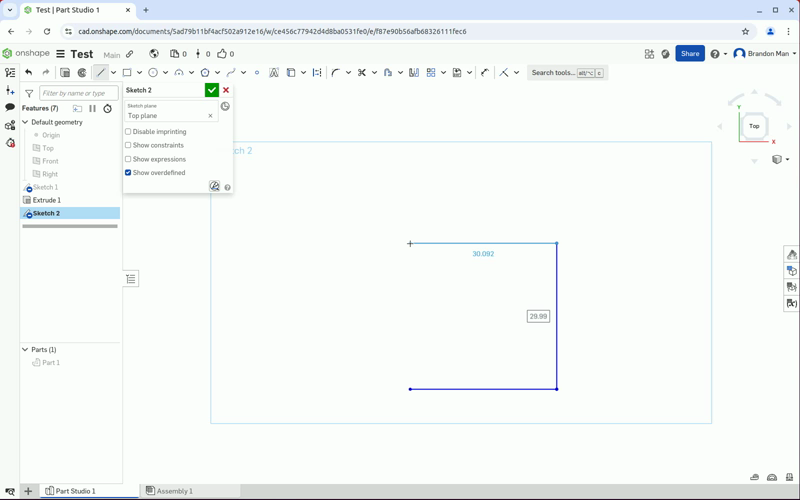
key_up(shift)
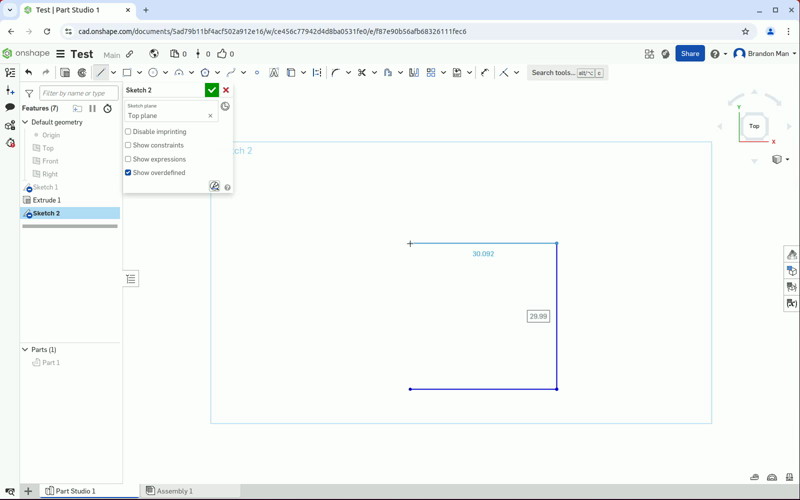
key_down(shift)
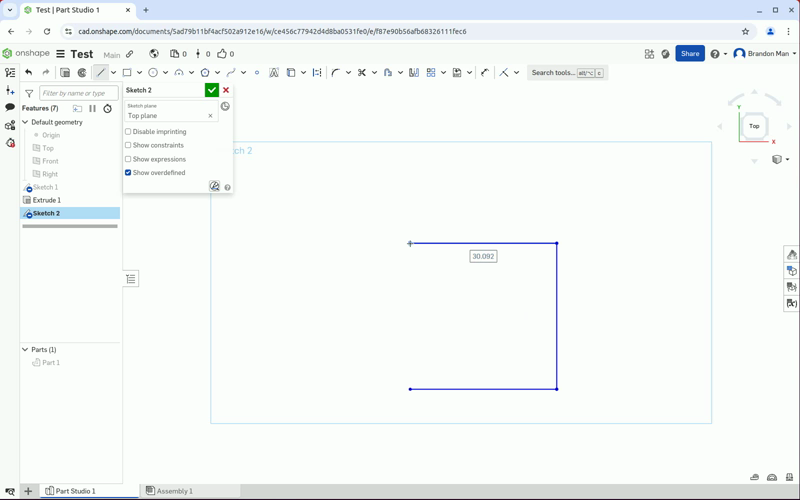
mouse_move(410, 389)
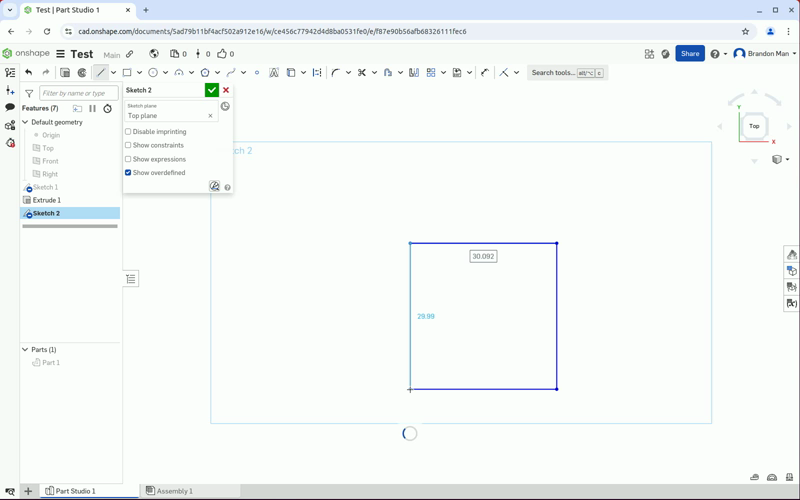
key_up(shift)
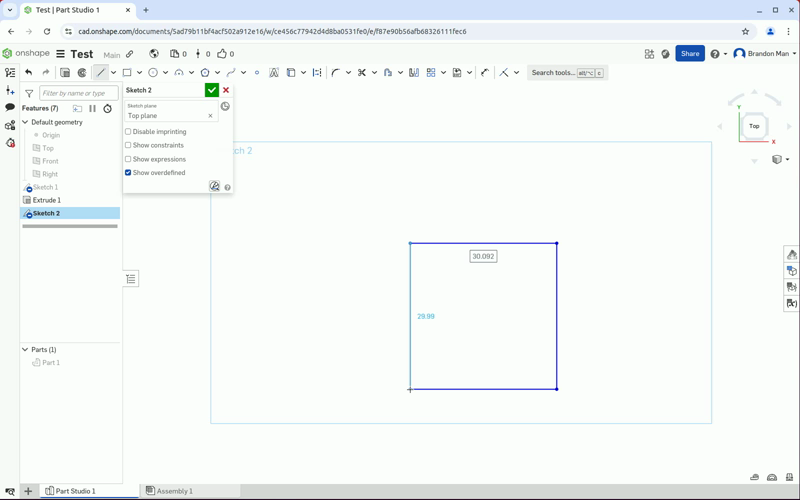
click(410, 389)
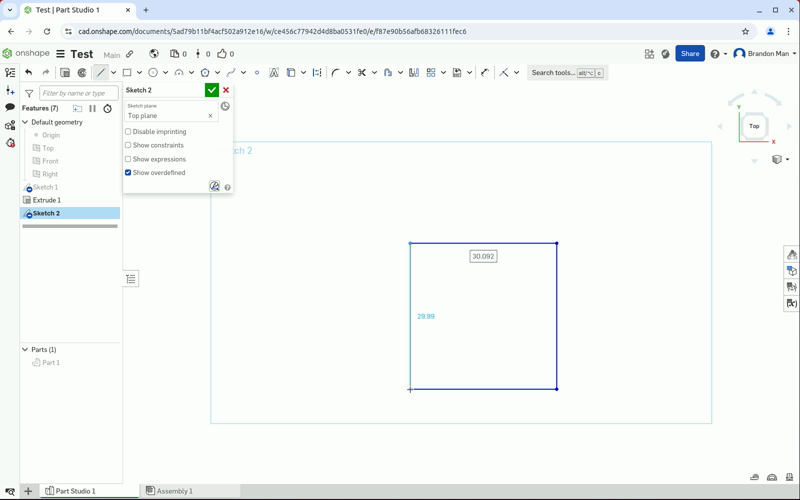
key(esc)
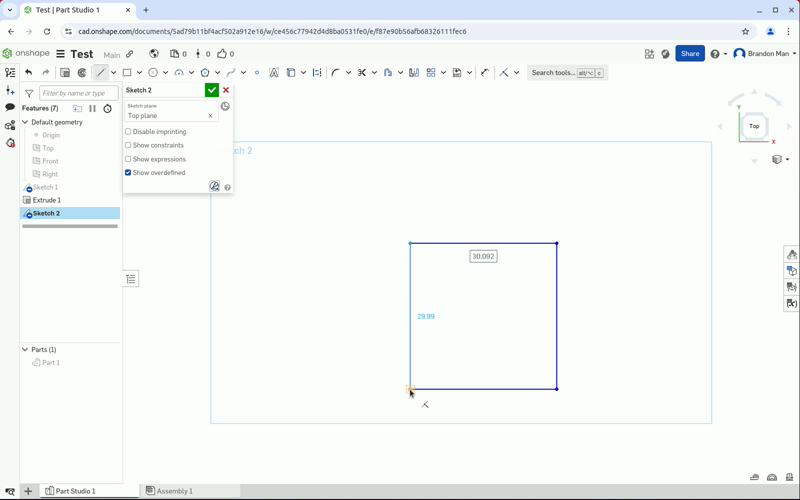
key(l)
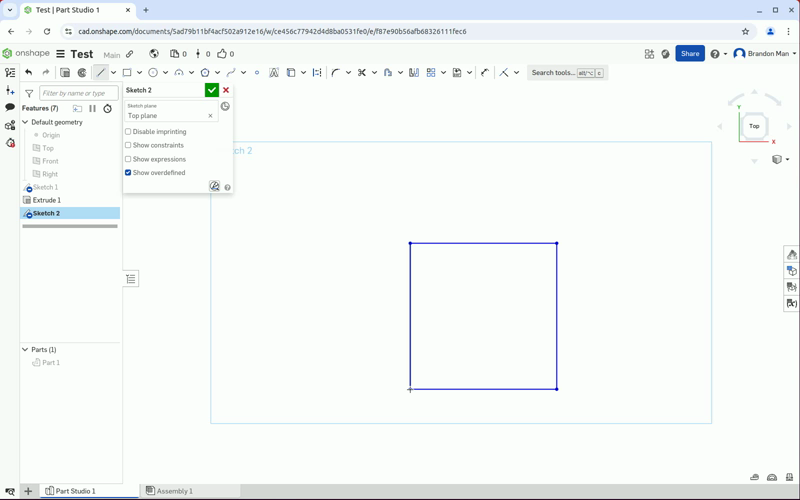
key_down(shift)
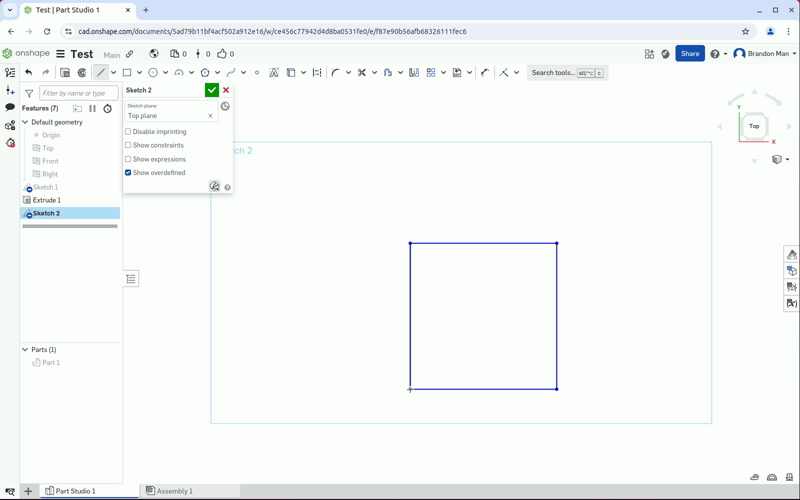
mouse_move(411, 387)
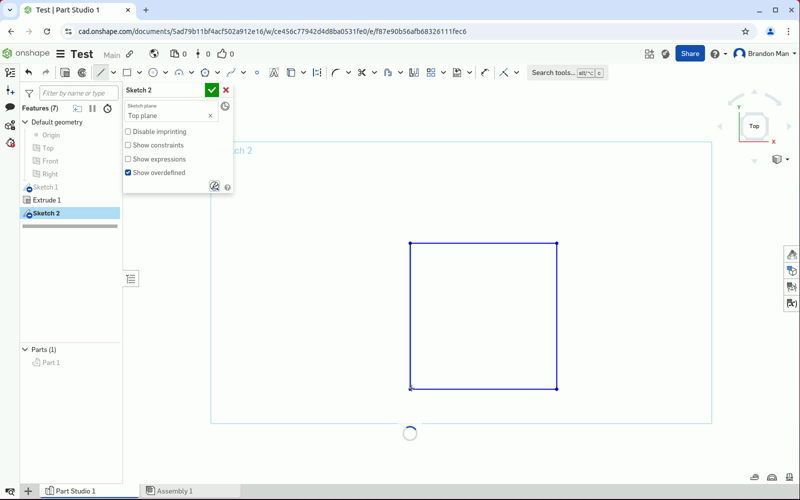
scroll(6)
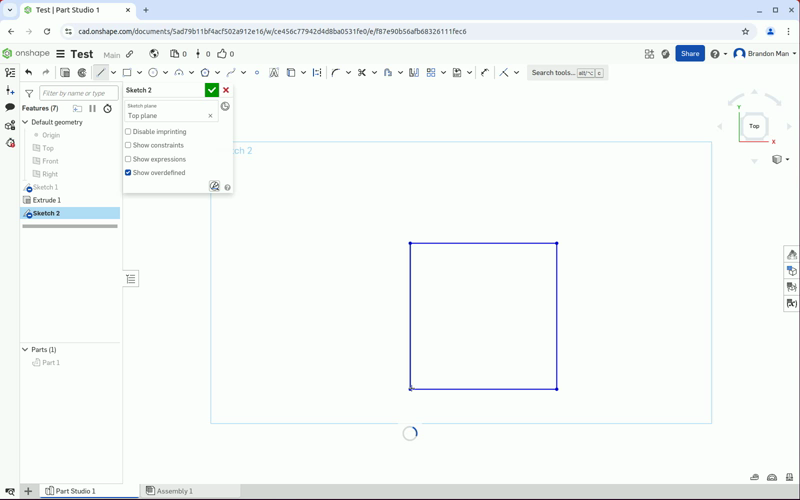
scroll(6)
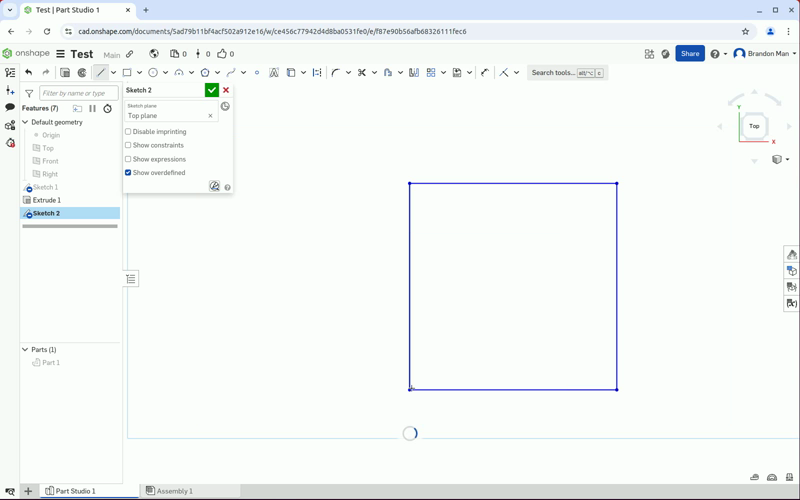
scroll(6)
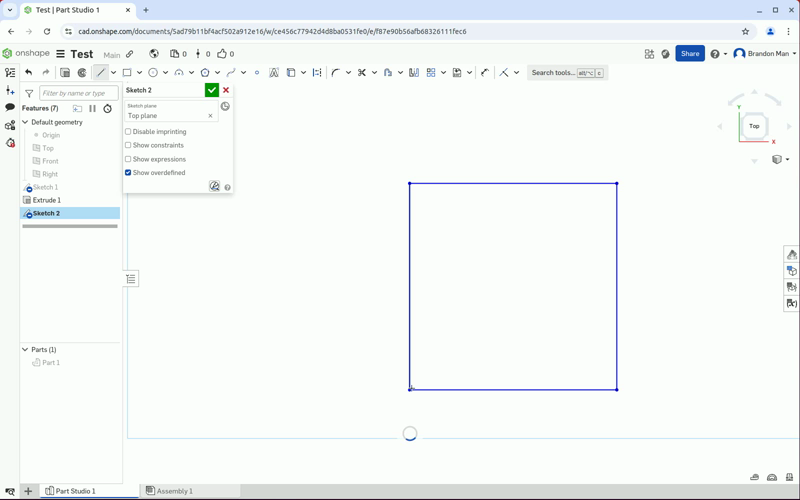
scroll(6)
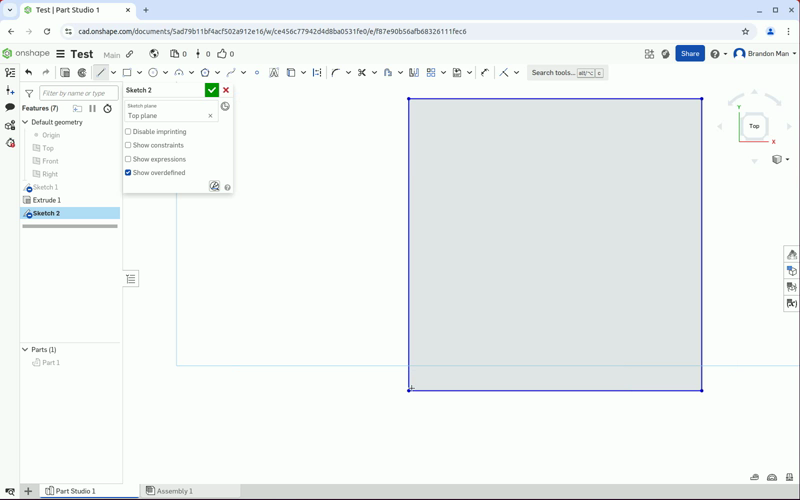
scroll(6)
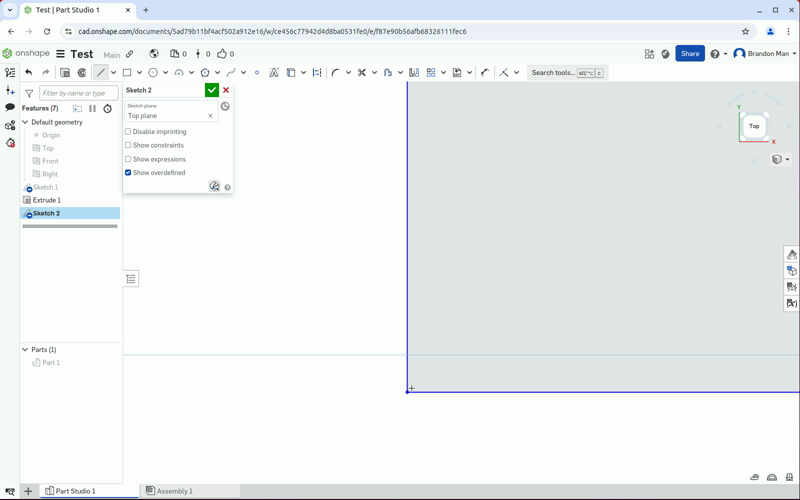
scroll(6)
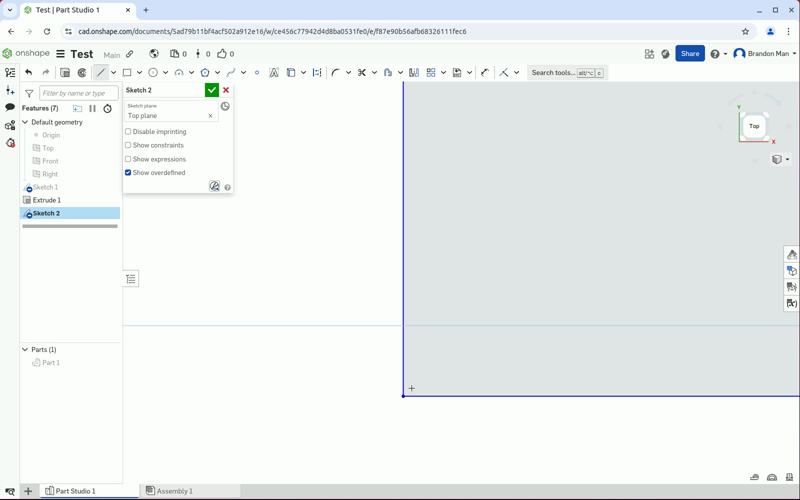
scroll(6)
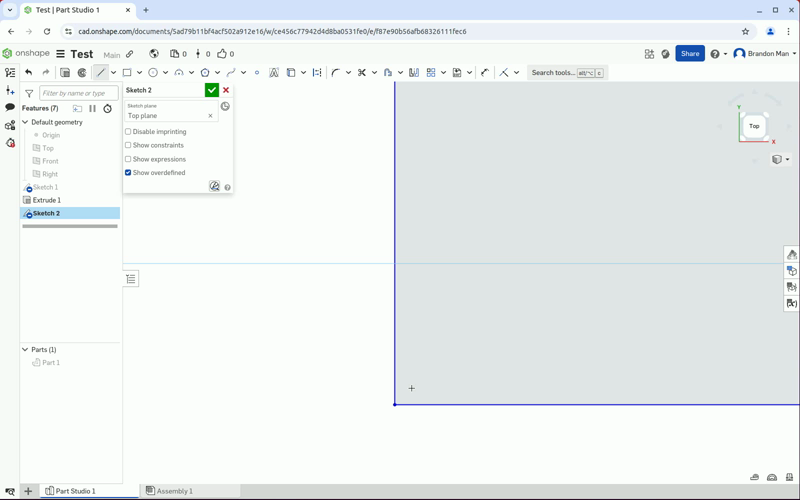
click(411, 387)
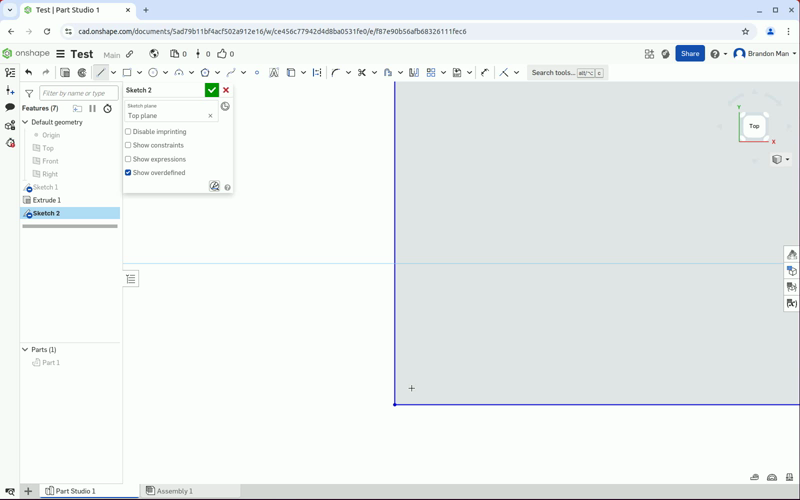
scroll(-6)
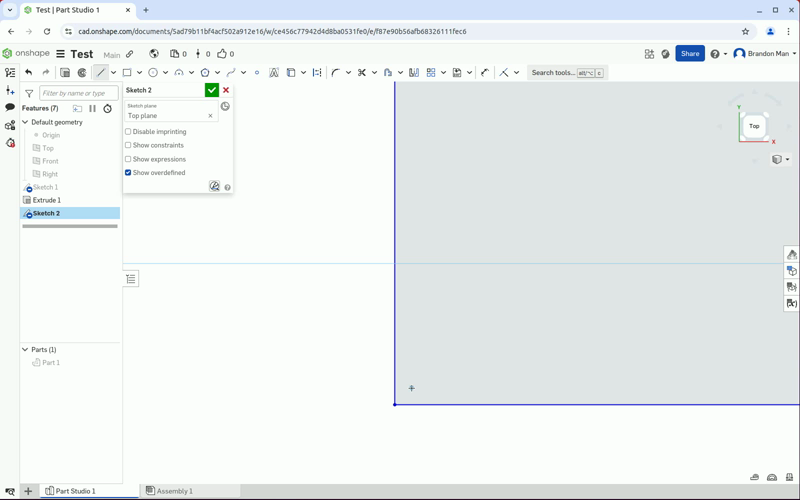
scroll(-6)
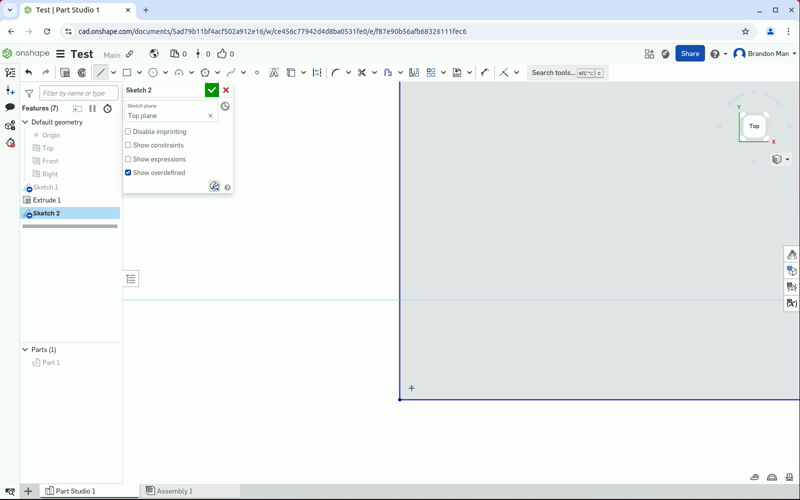
scroll(-6)
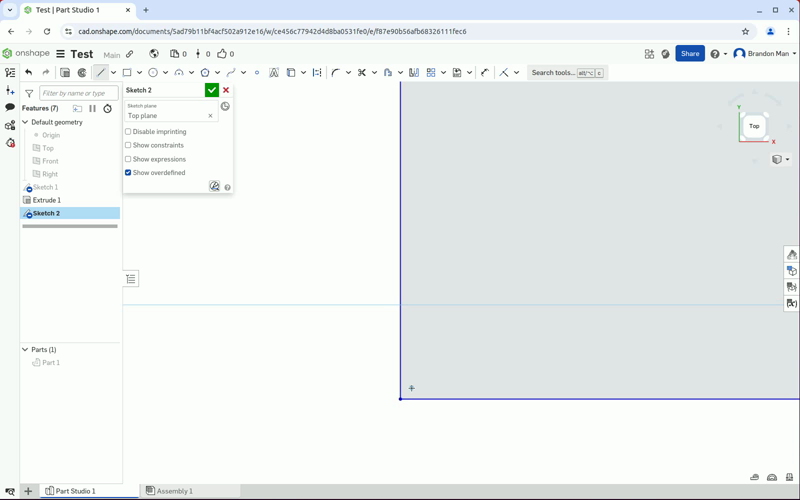
scroll(-6)
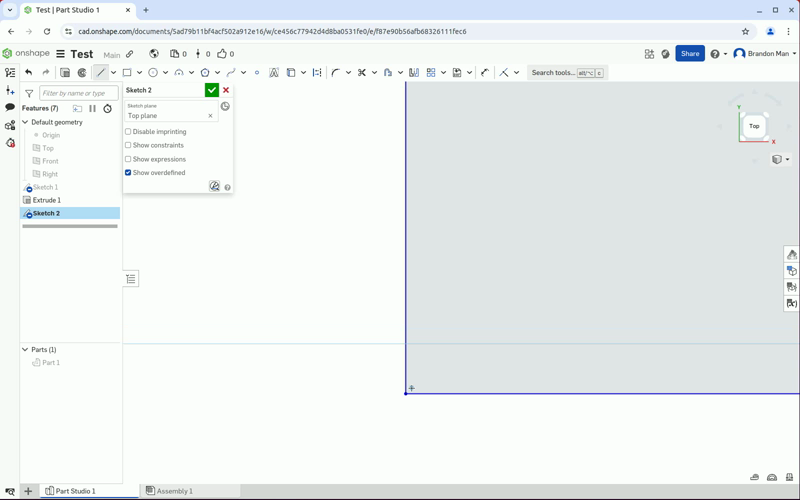
scroll(-6)
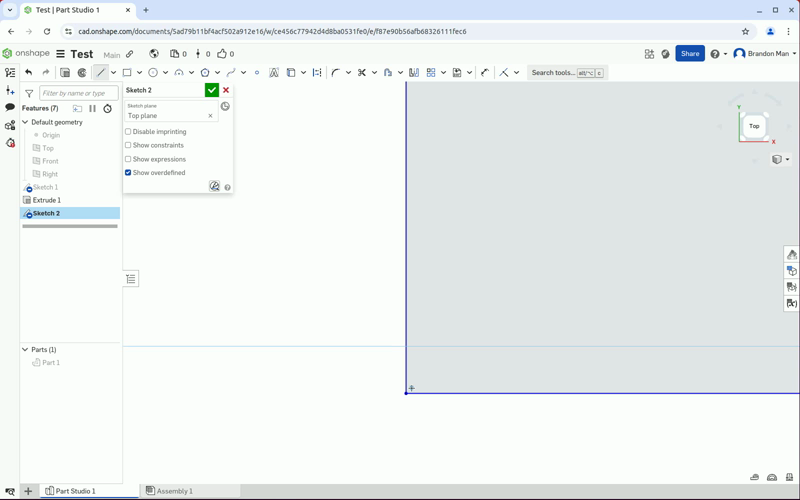
scroll(-6)
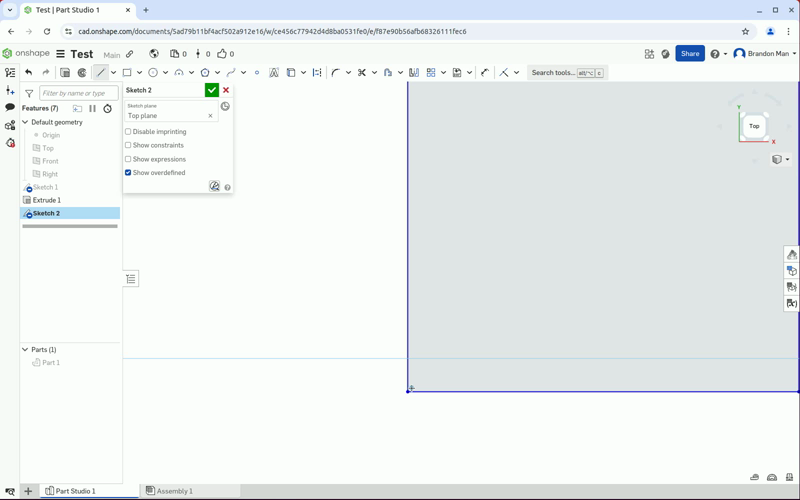
scroll(-6)
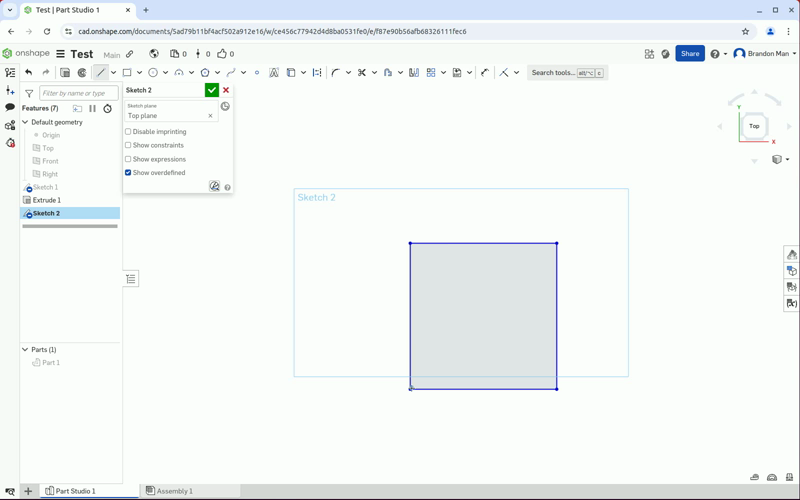
key_up(shift)
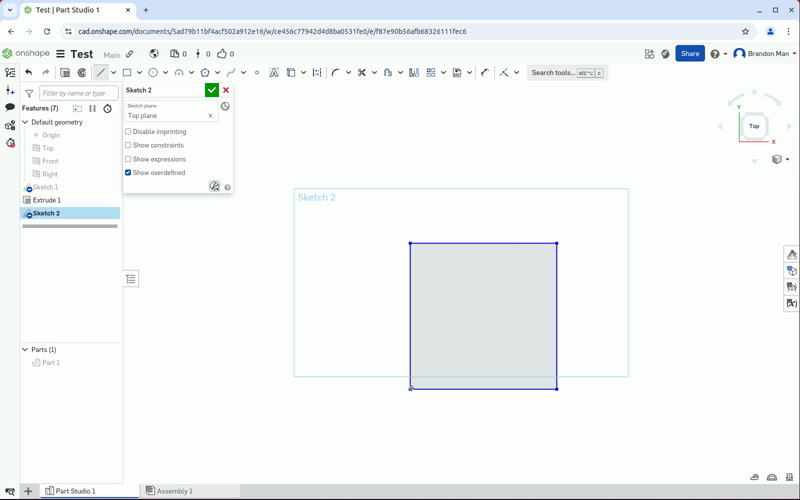
key_down(shift)
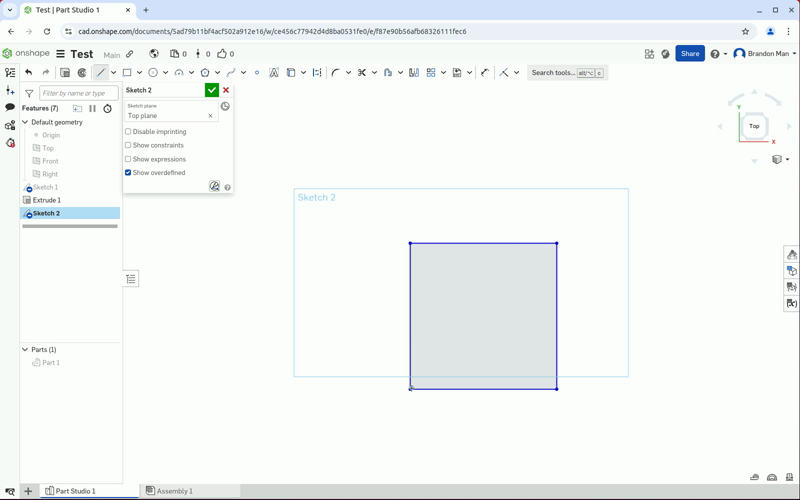
mouse_move(555, 387)
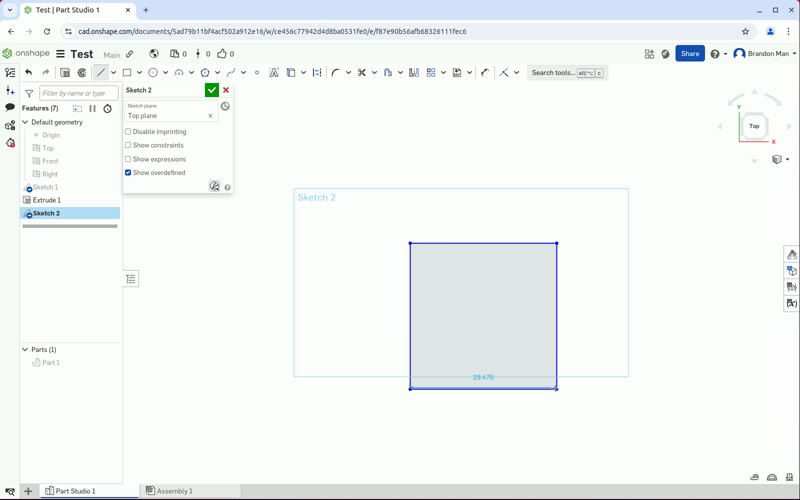
scroll(6)
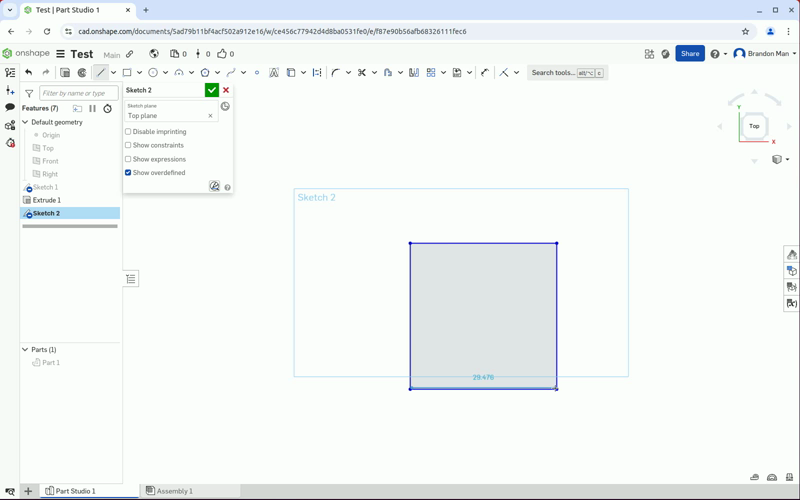
scroll(6)
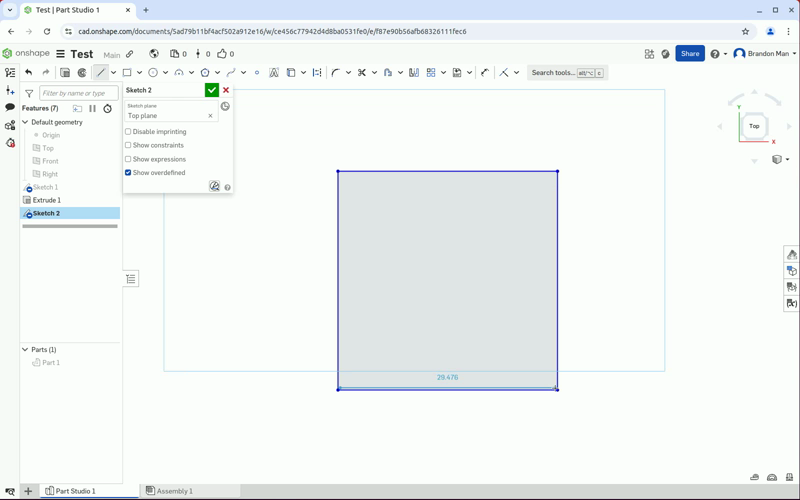
scroll(6)
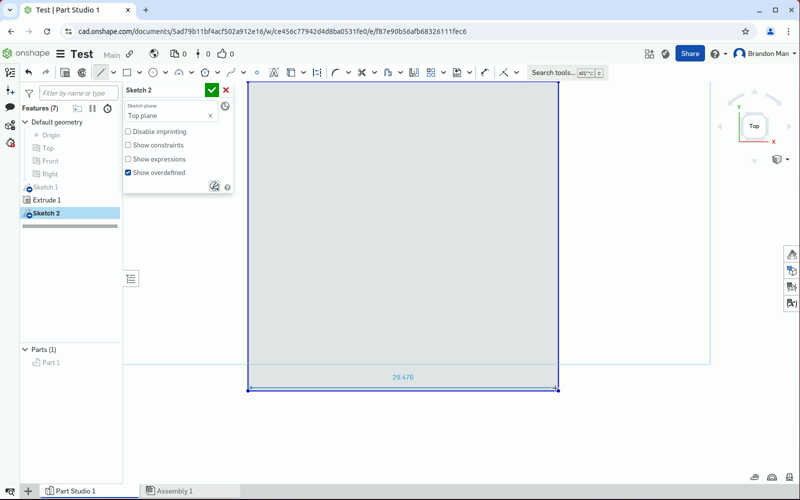
scroll(6)
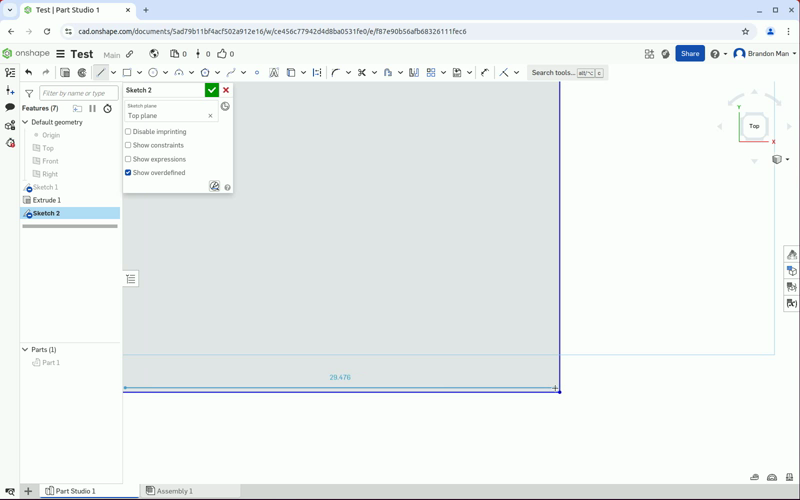
scroll(6)
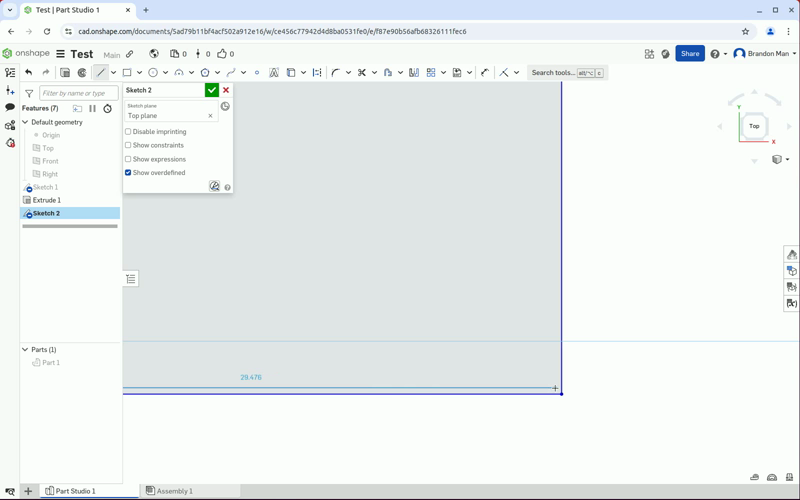
scroll(6)
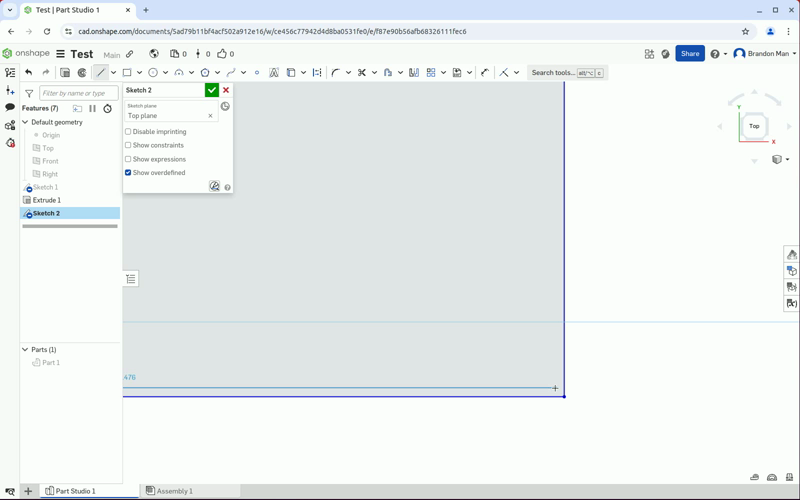
scroll(6)
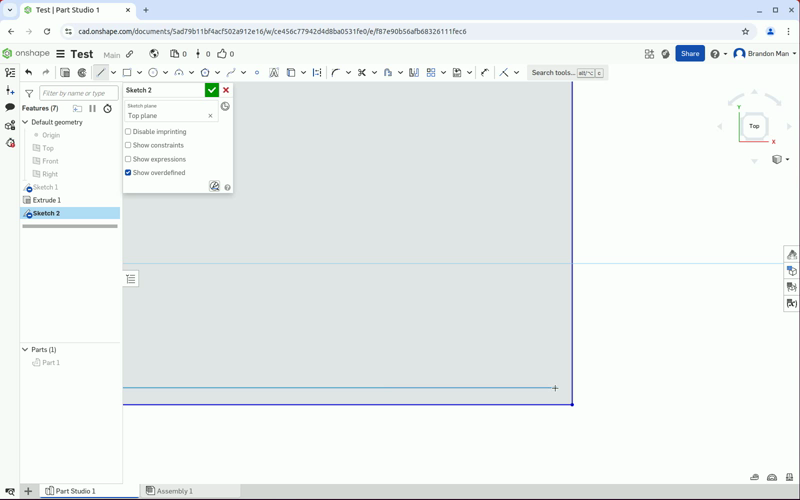
click(555, 387)
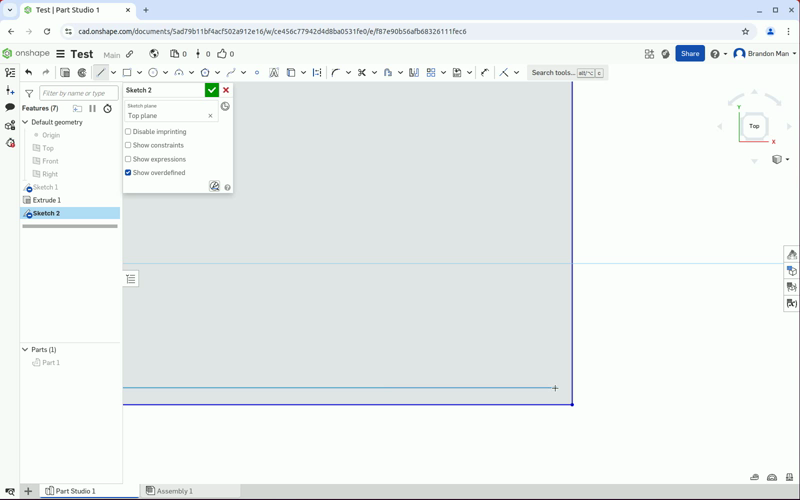
scroll(-6)
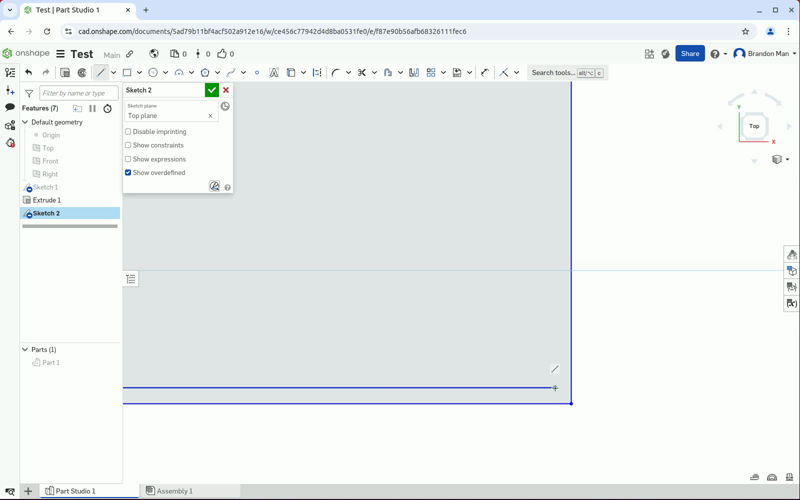
scroll(-6)
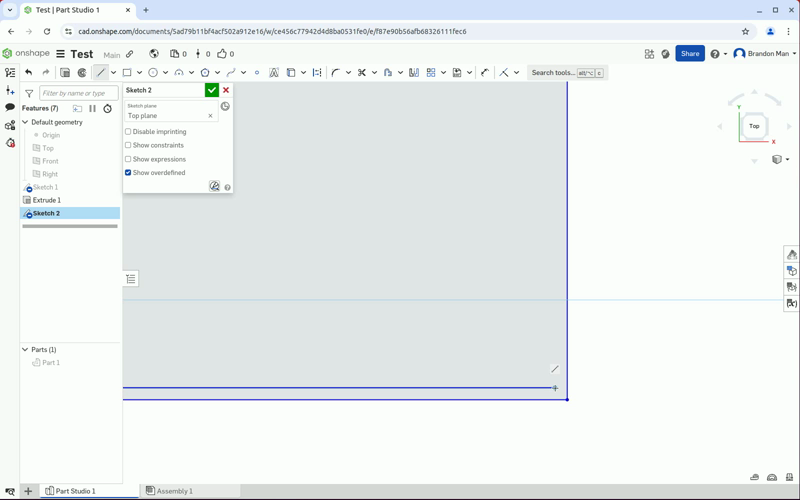
scroll(-6)
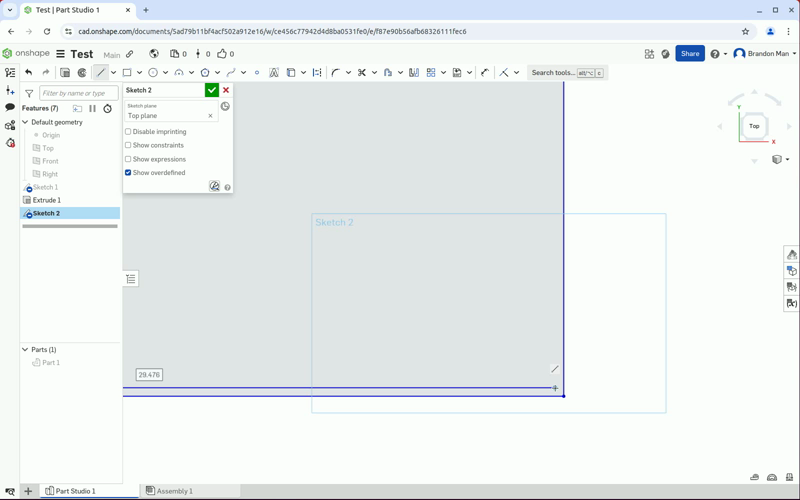
scroll(-6)
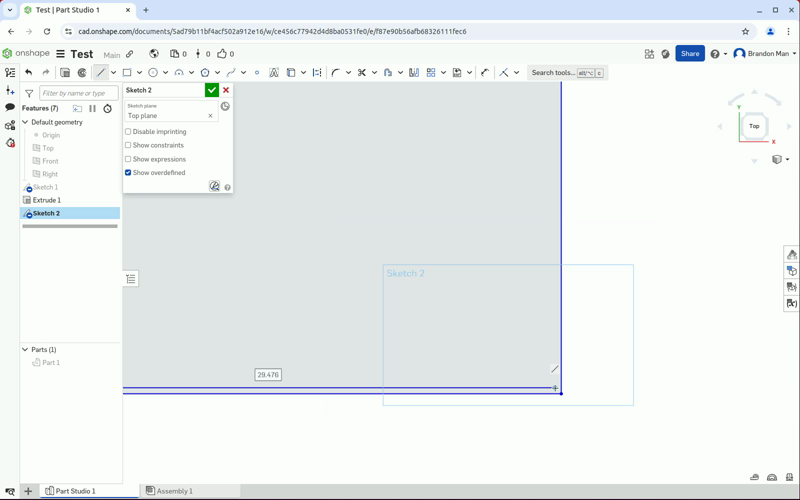
scroll(-6)
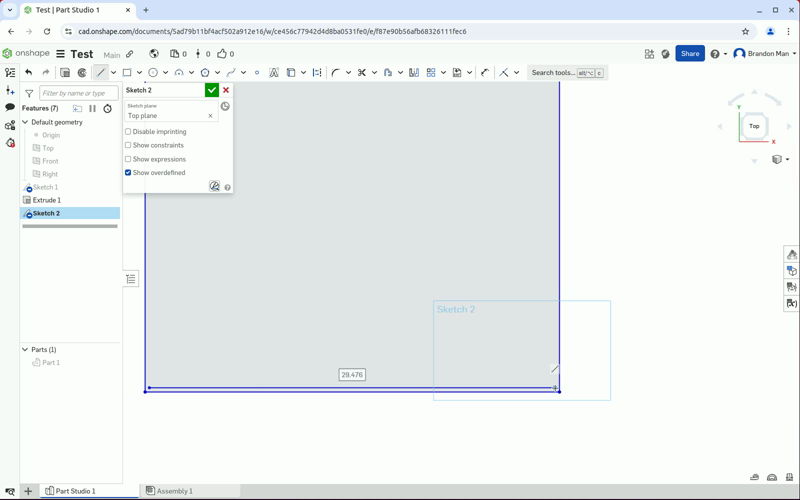
scroll(-6)
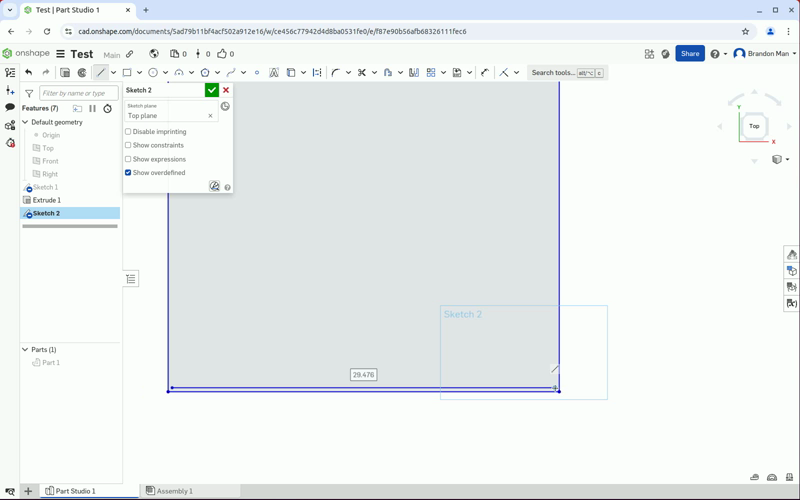
scroll(-6)
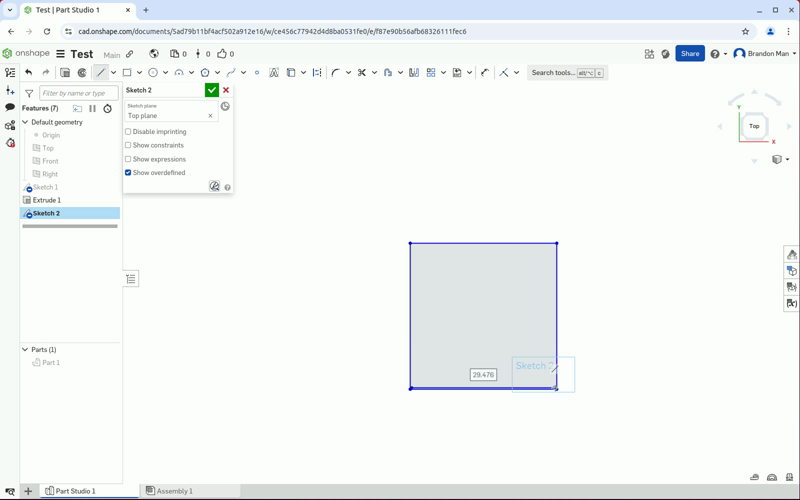
key_up(shift)
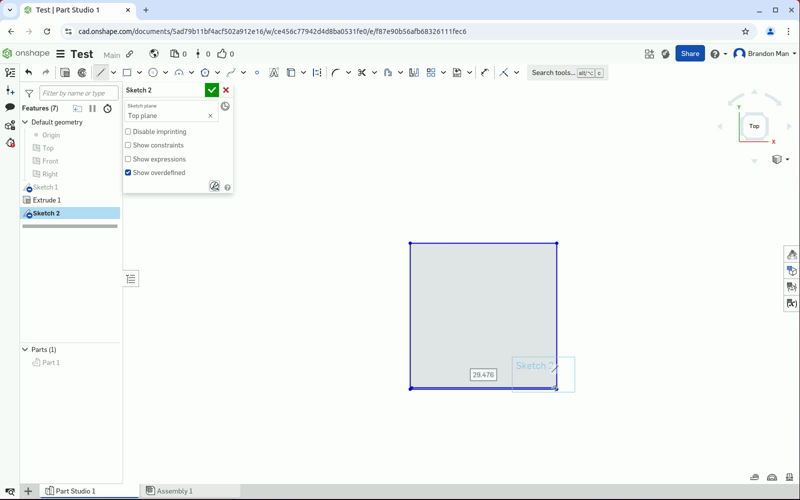
key_down(shift)
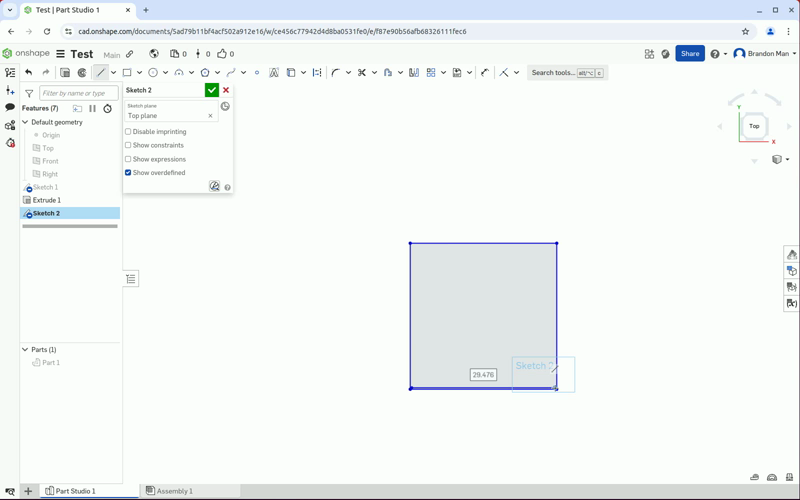
mouse_move(555, 245)
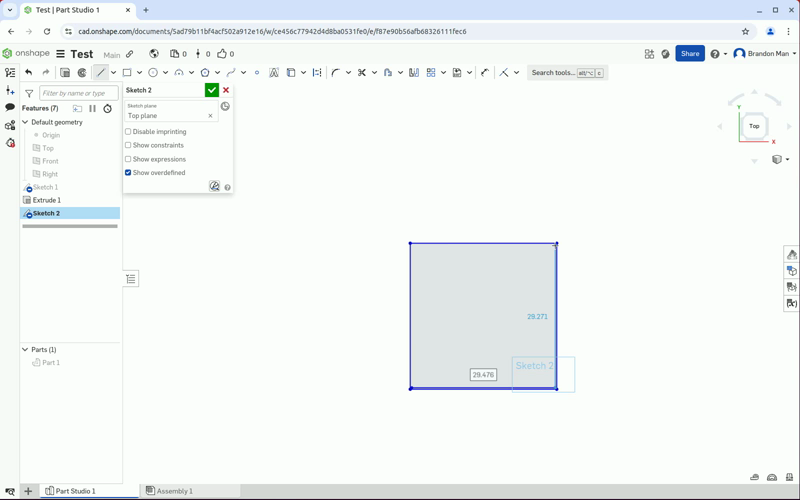
scroll(6)
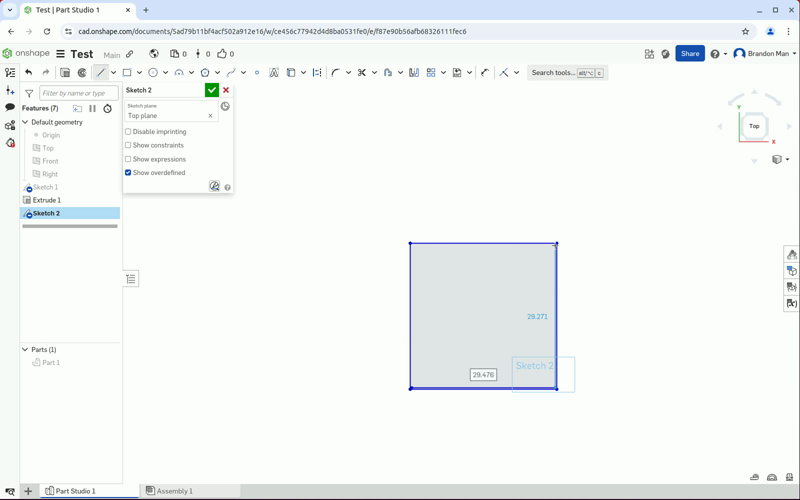
scroll(6)
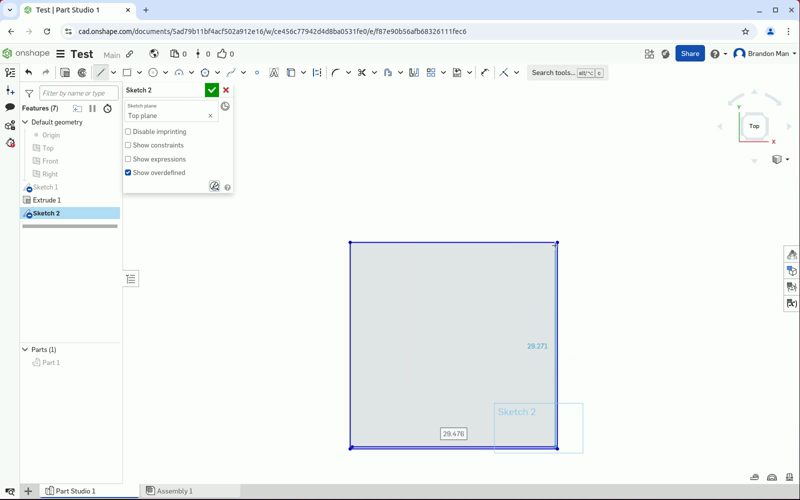
scroll(6)
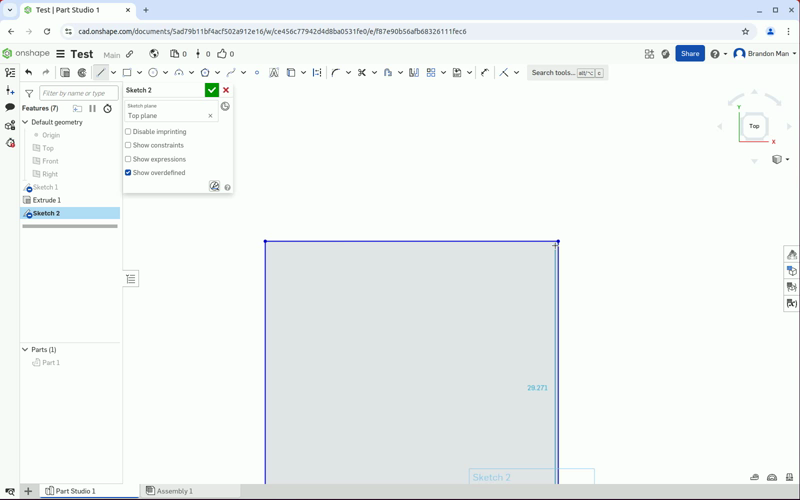
scroll(6)
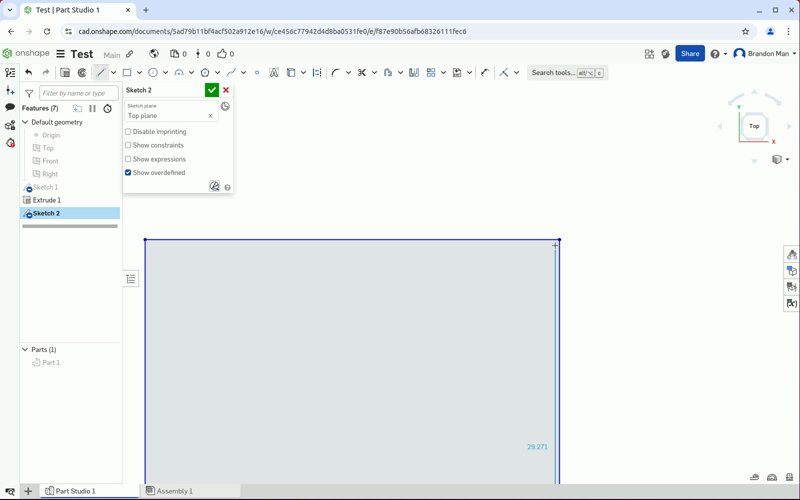
scroll(6)
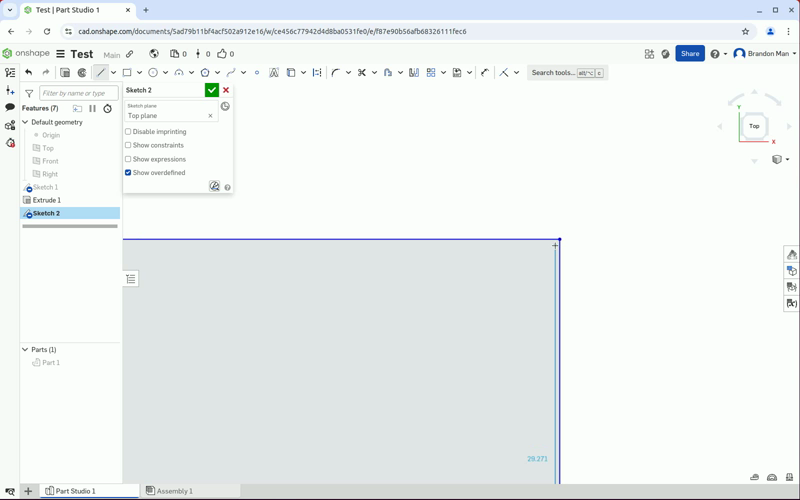
scroll(6)
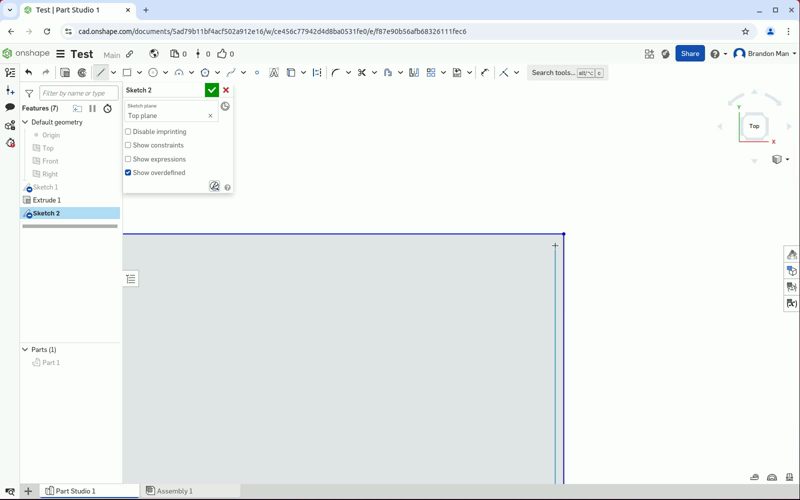
scroll(6)
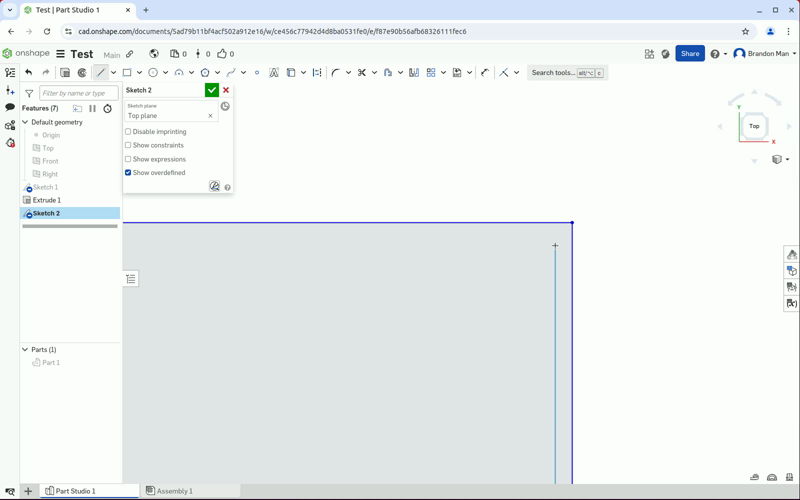
click(555, 245)
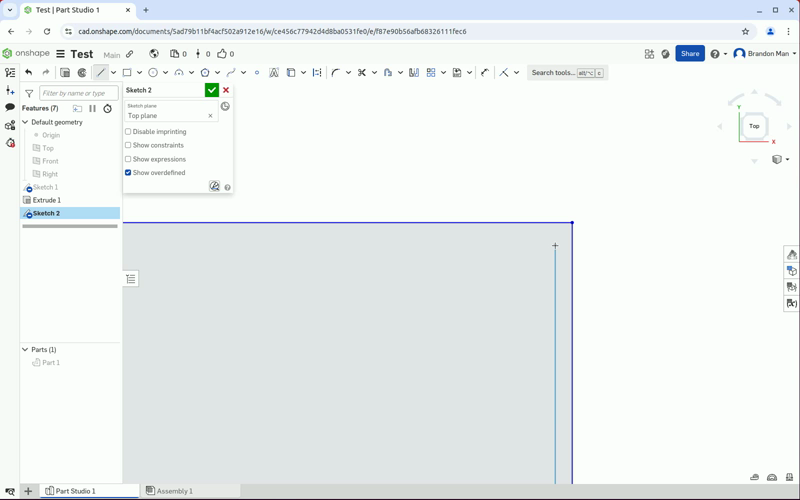
scroll(-6)
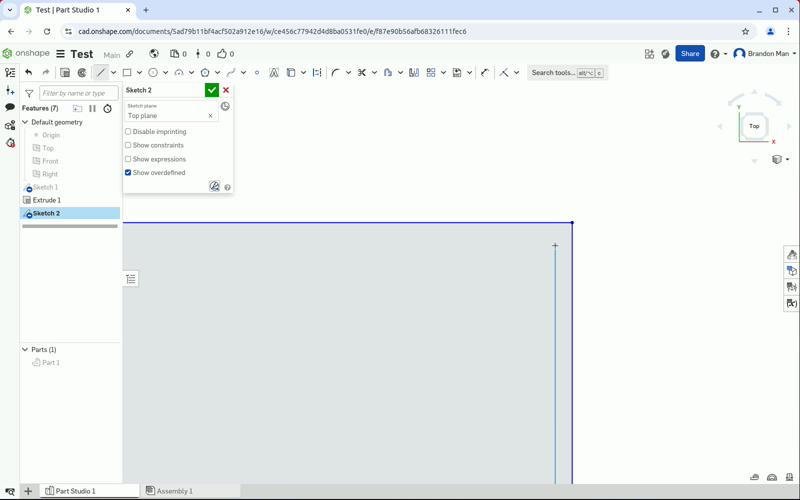
scroll(-6)
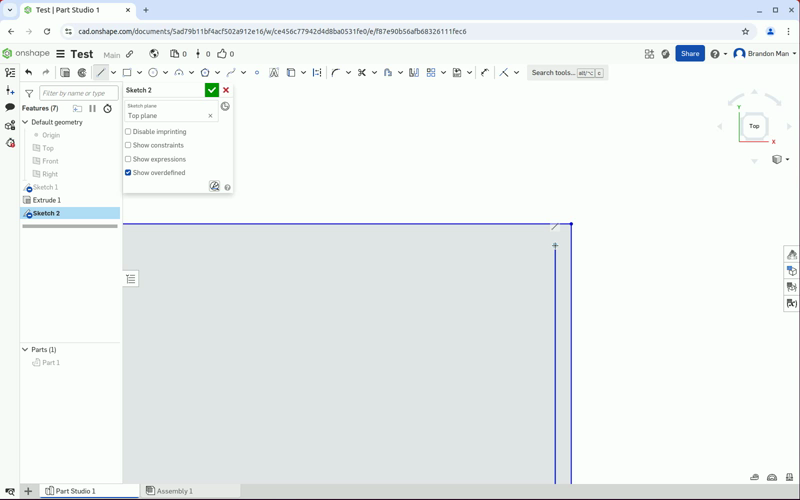
scroll(-6)
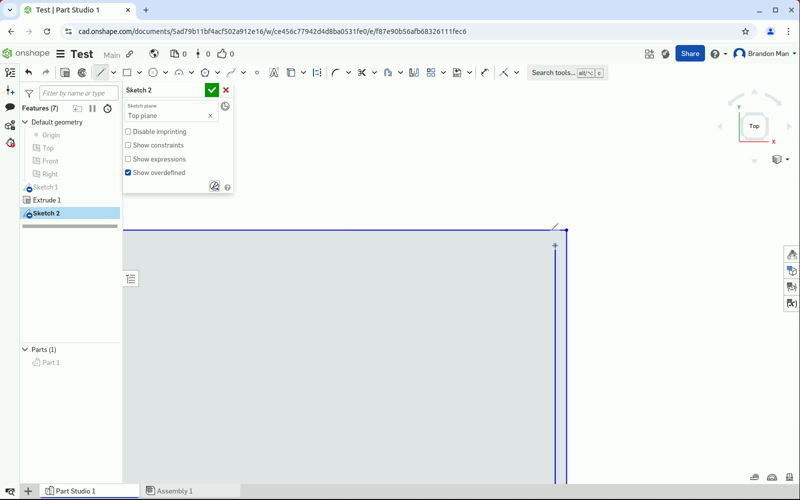
scroll(-6)
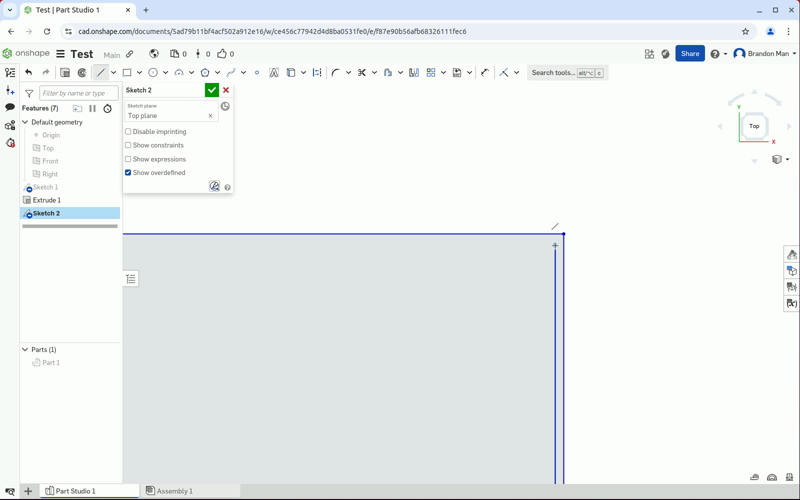
scroll(-6)
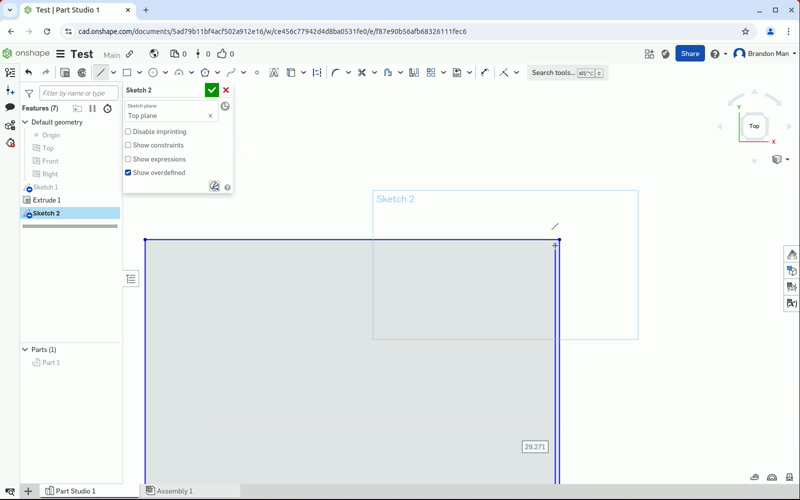
scroll(-6)
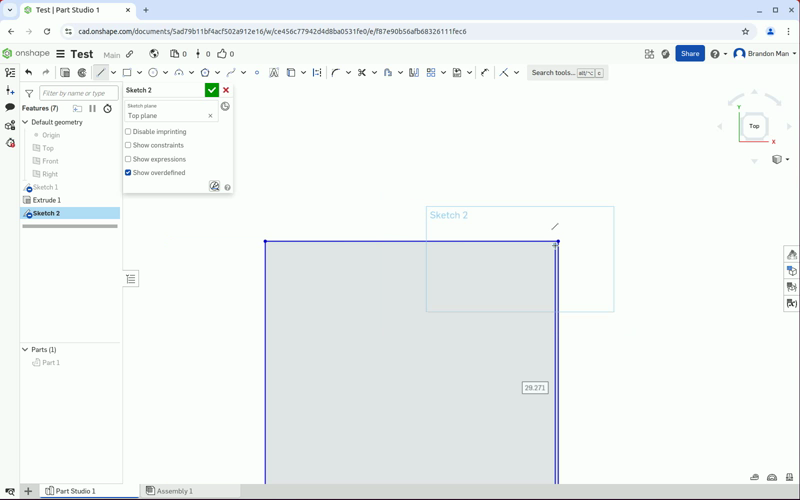
scroll(-6)
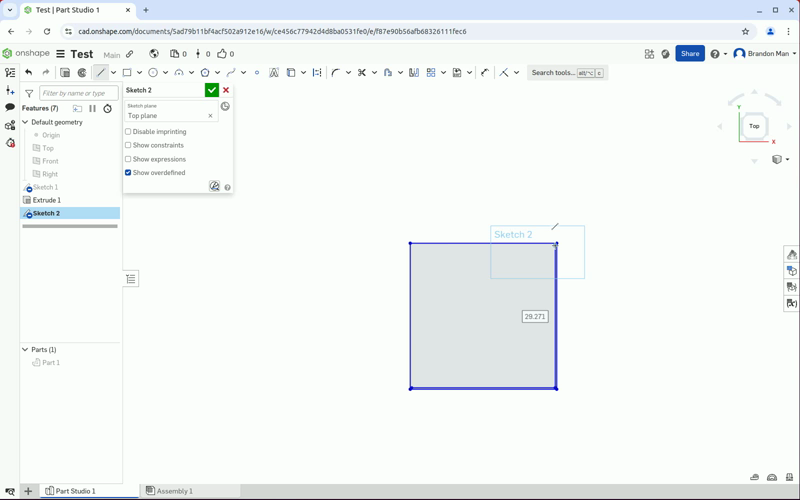
key_up(shift)
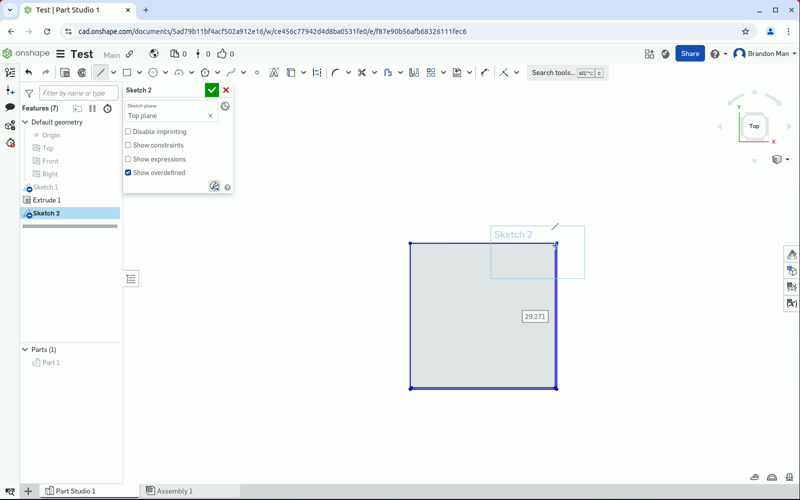
key_down(shift)
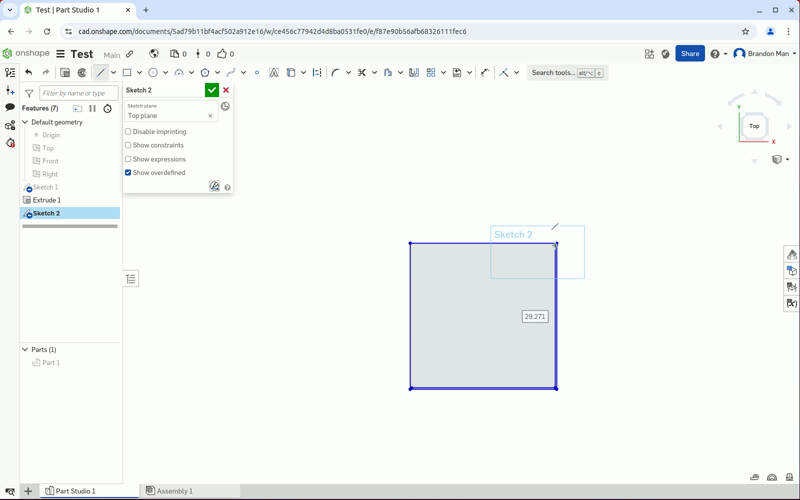
mouse_move(411, 245)
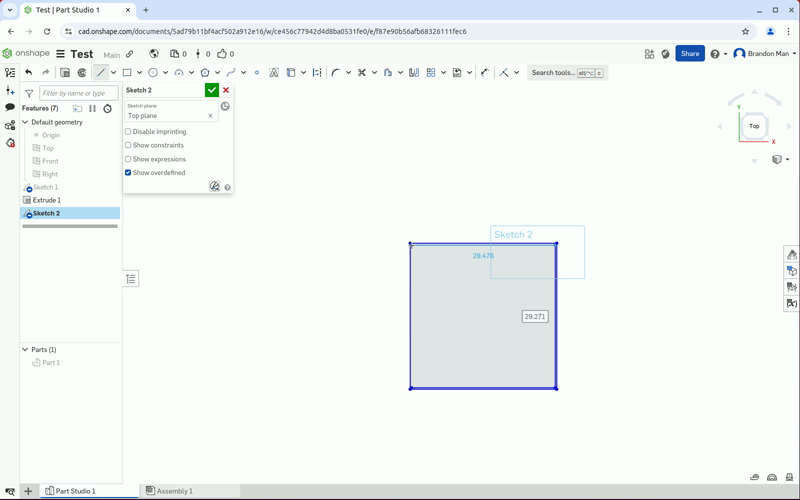
scroll(6)
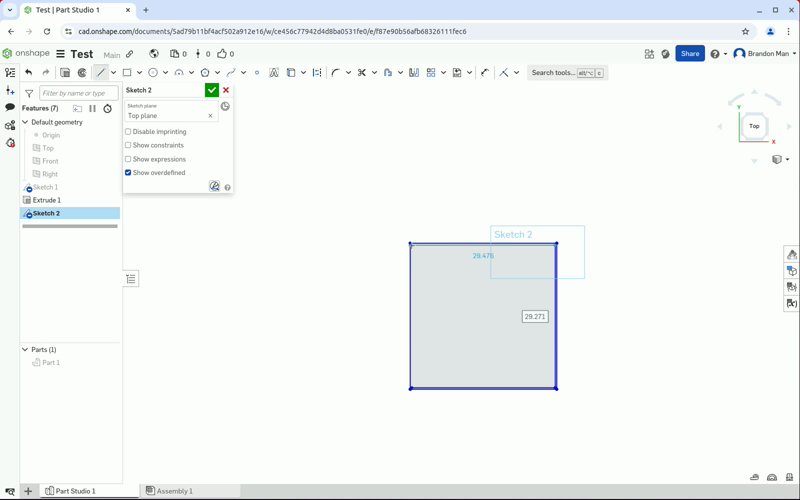
scroll(6)
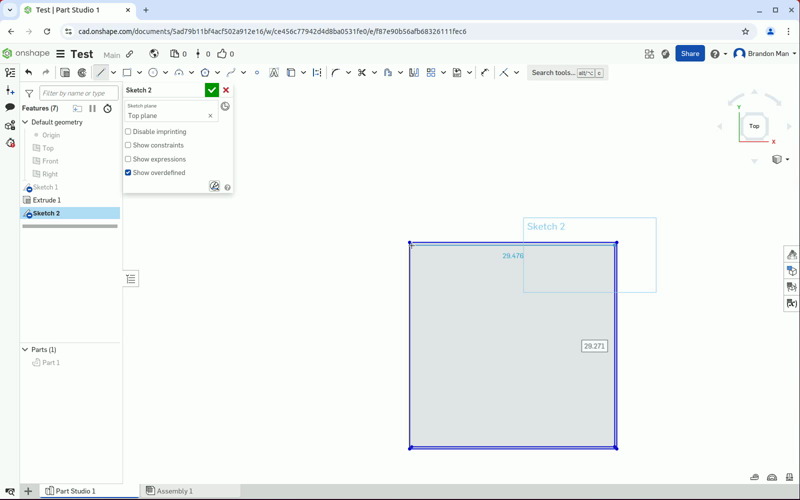
scroll(6)
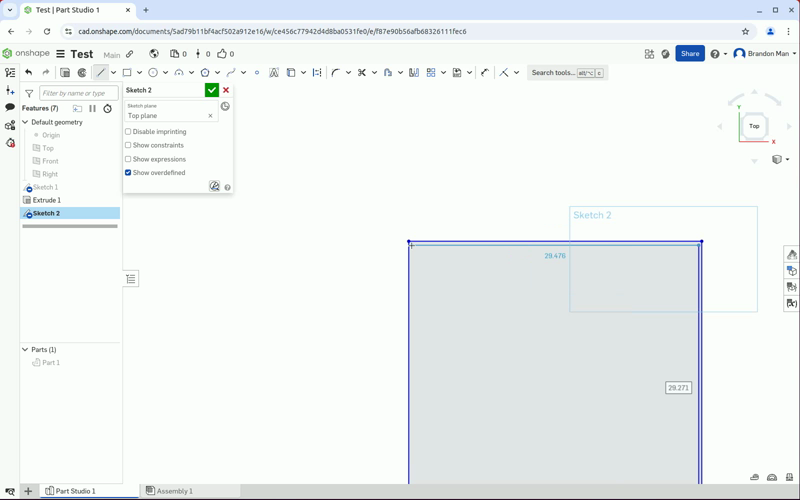
scroll(6)
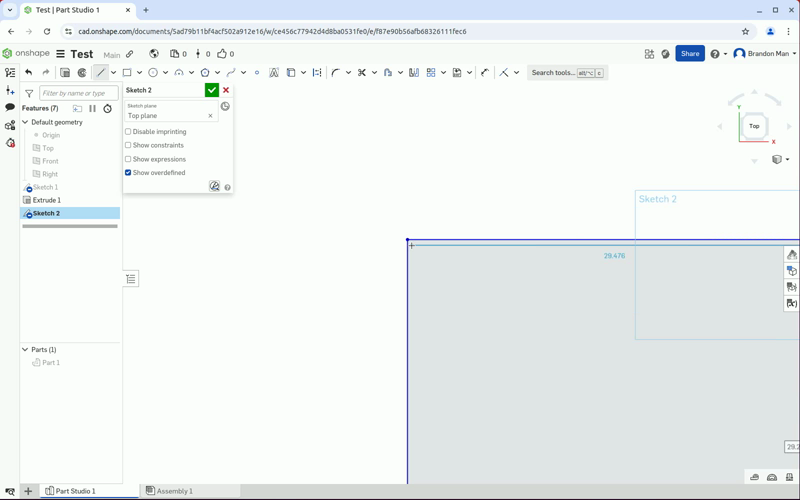
scroll(6)
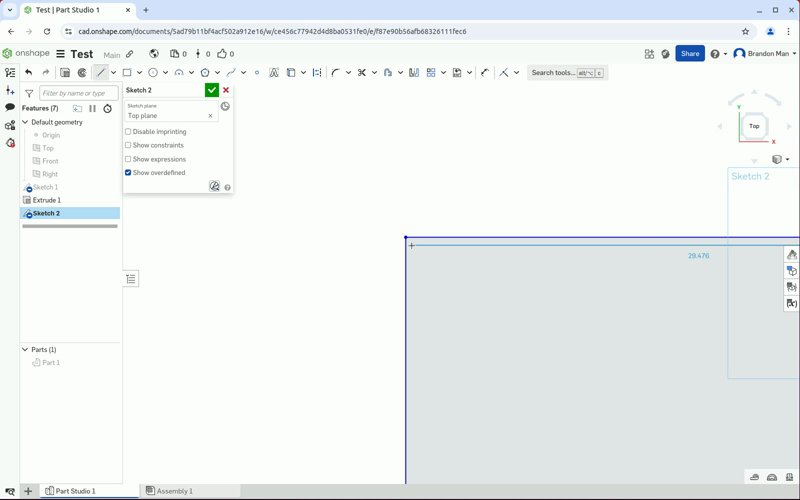
scroll(6)
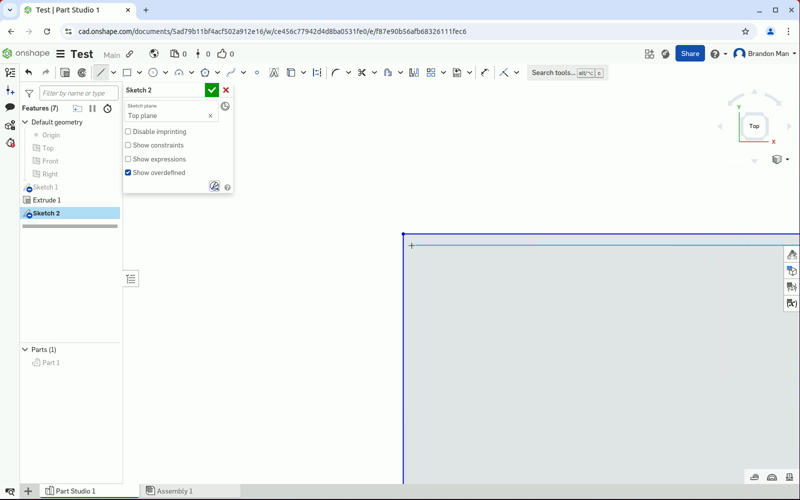
scroll(6)
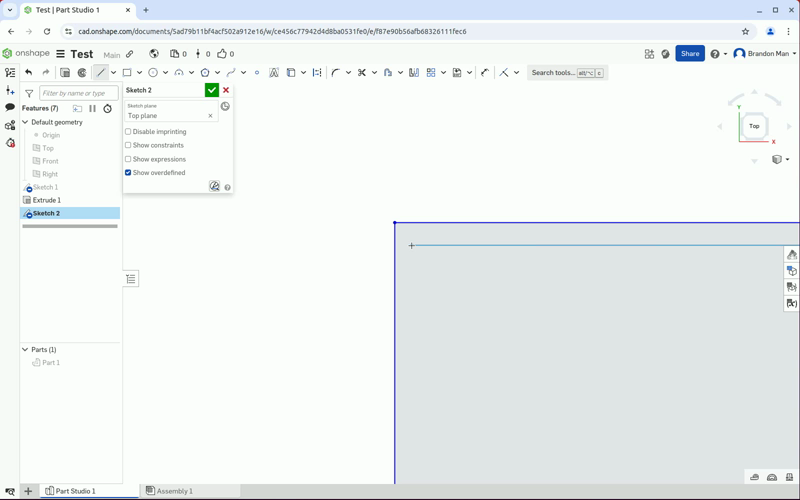
click(411, 245)
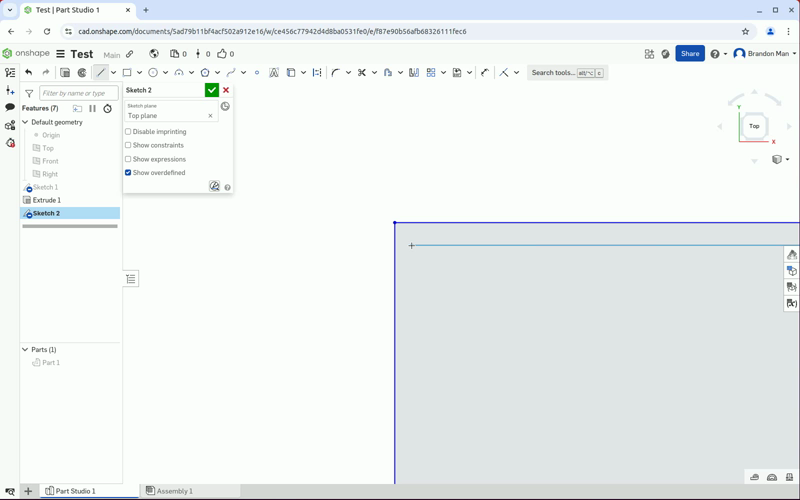
scroll(-6)
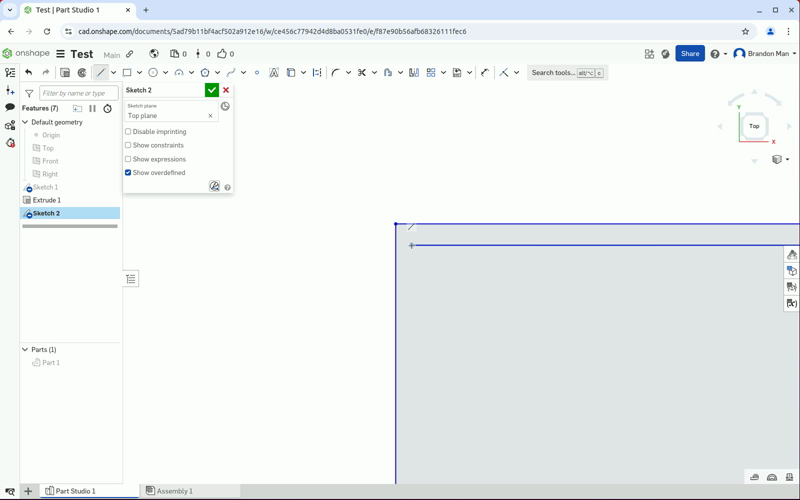
scroll(-6)
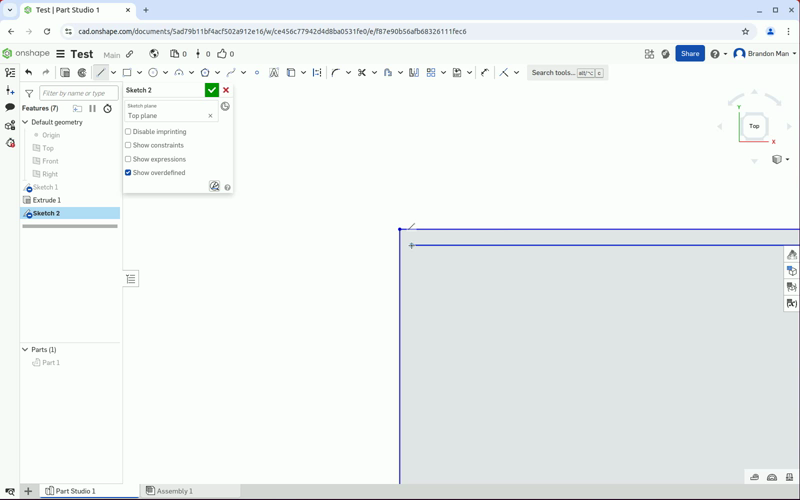
scroll(-6)
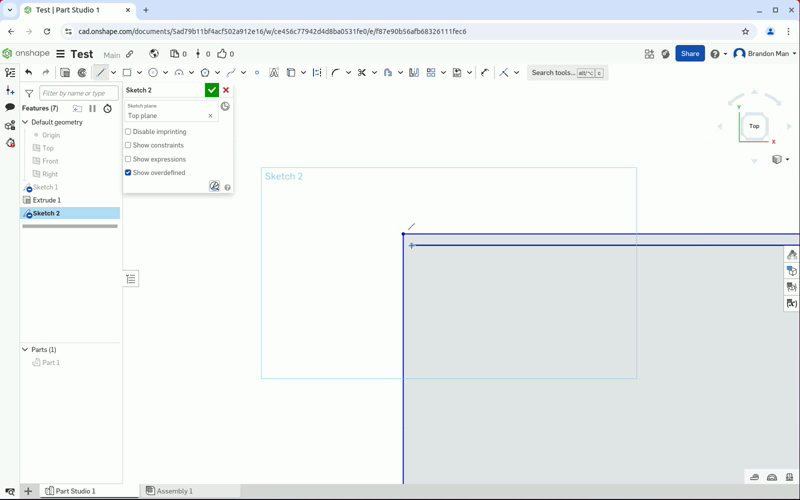
scroll(-6)
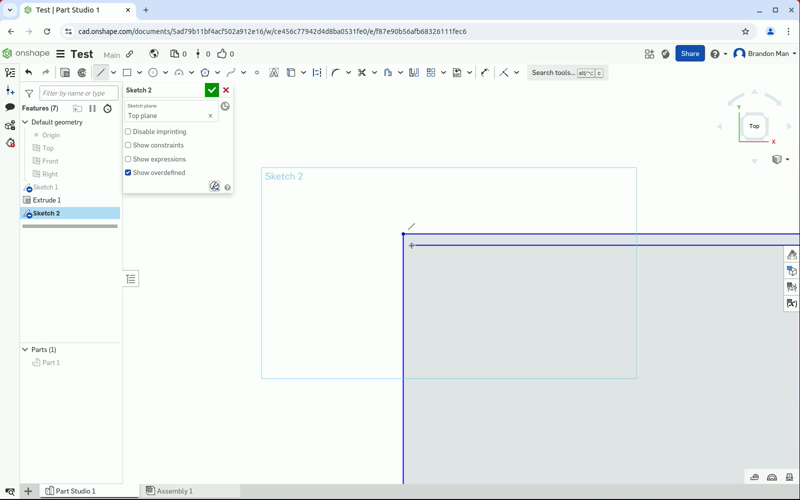
scroll(-6)
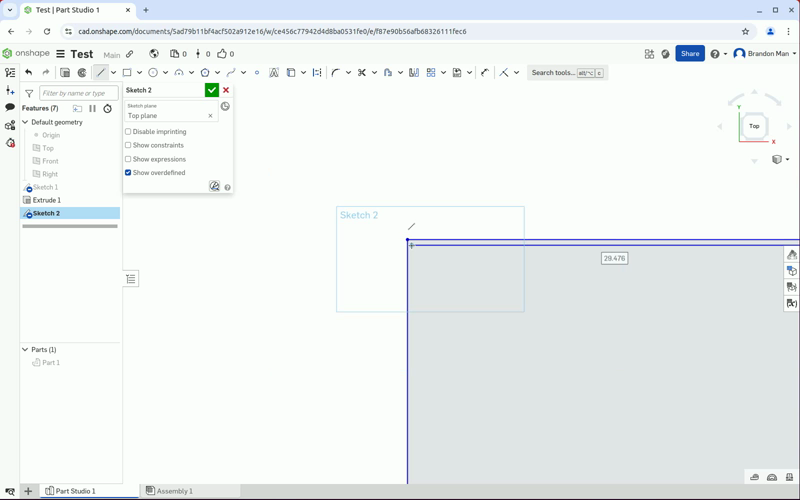
scroll(-6)
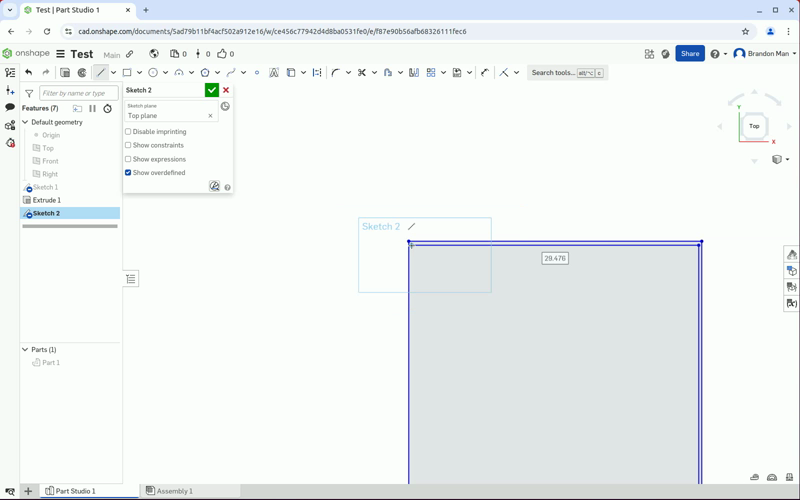
scroll(-6)
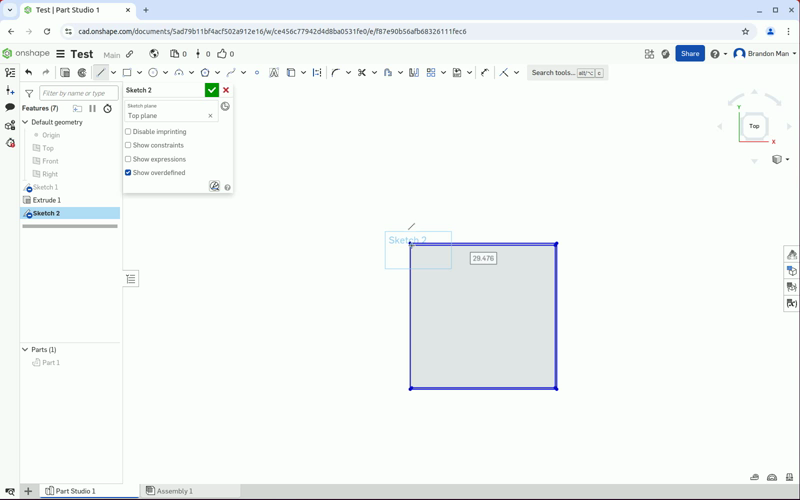
key_up(shift)
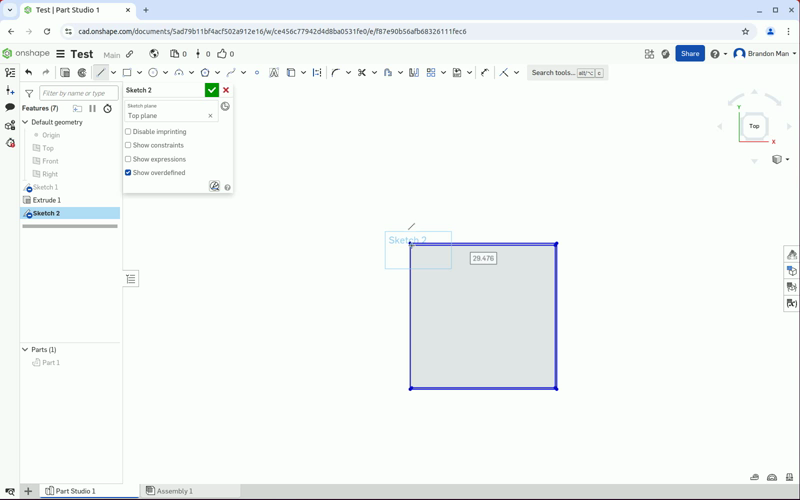
key_down(shift)
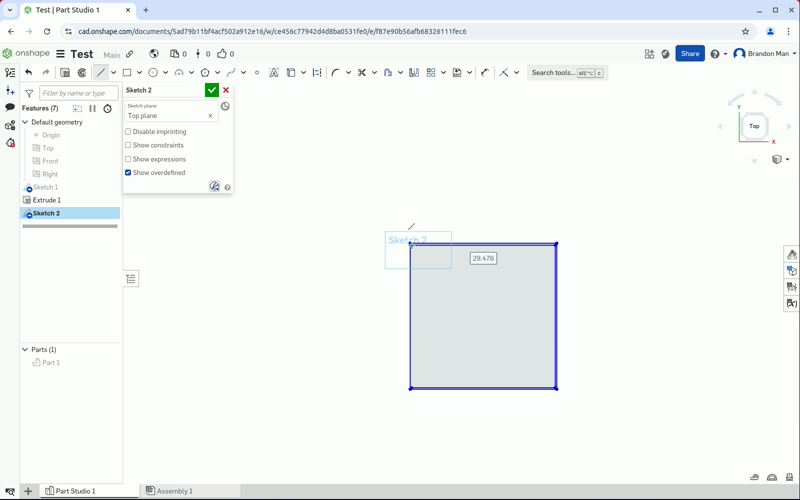
mouse_move(411, 387)
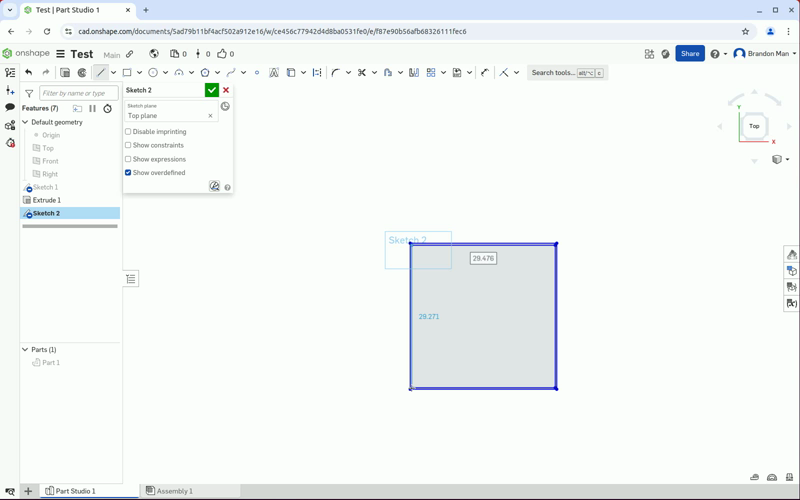
scroll(6)
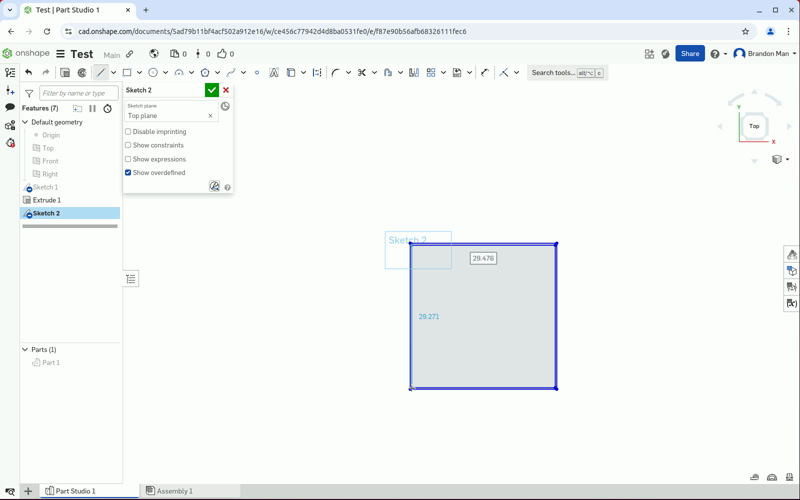
scroll(6)
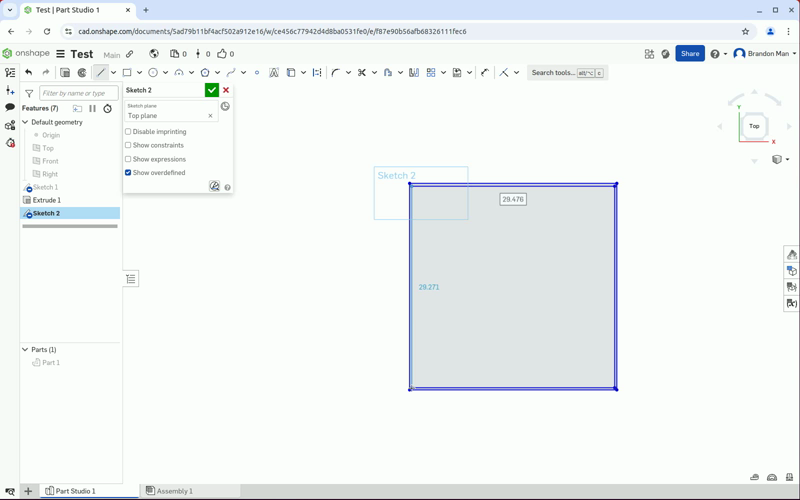
scroll(6)
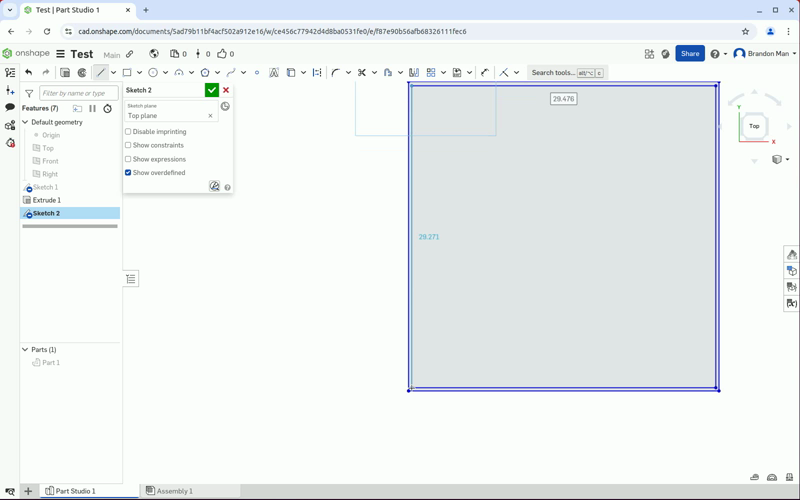
scroll(6)
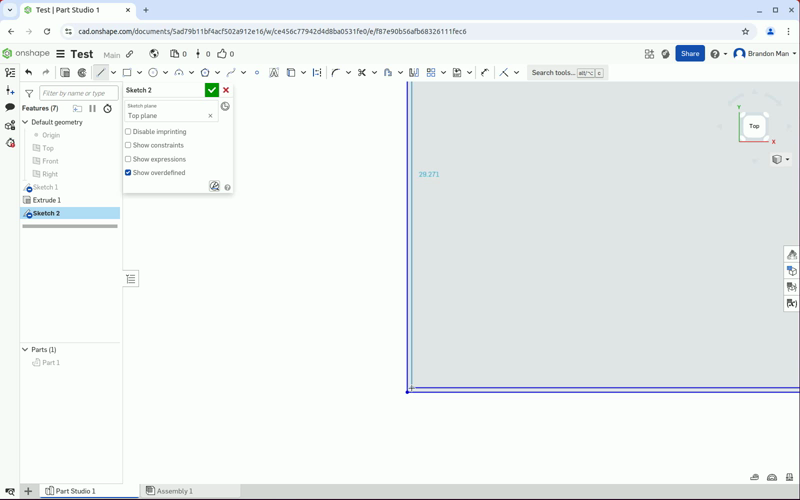
scroll(6)
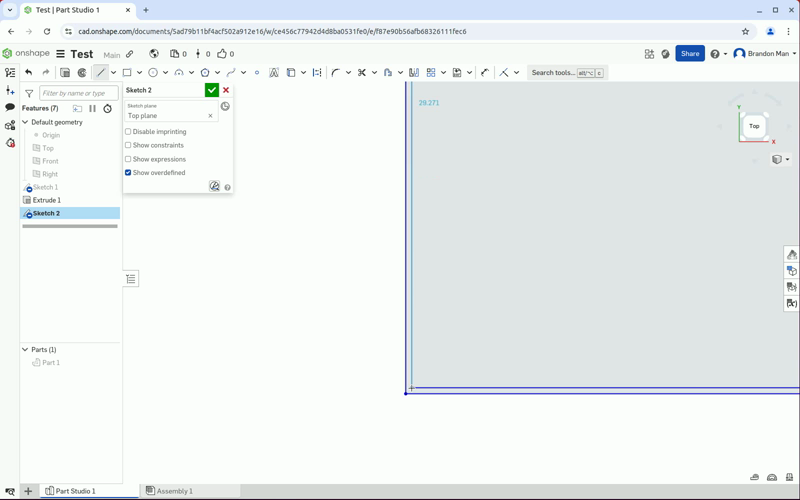
scroll(6)
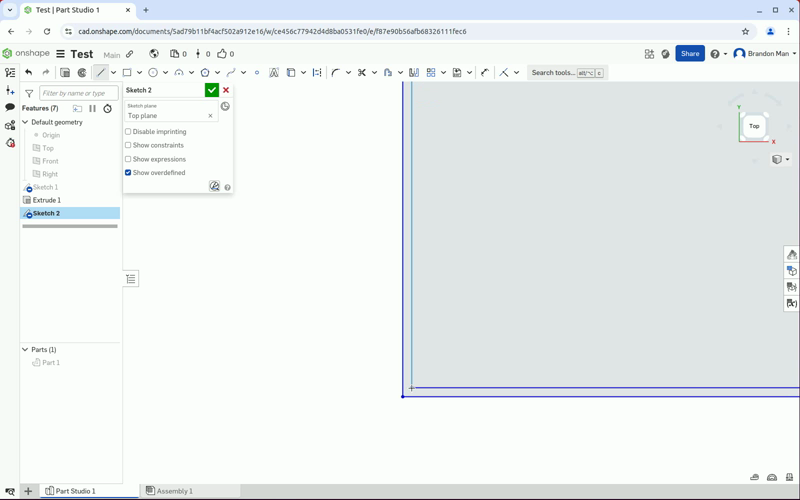
scroll(6)
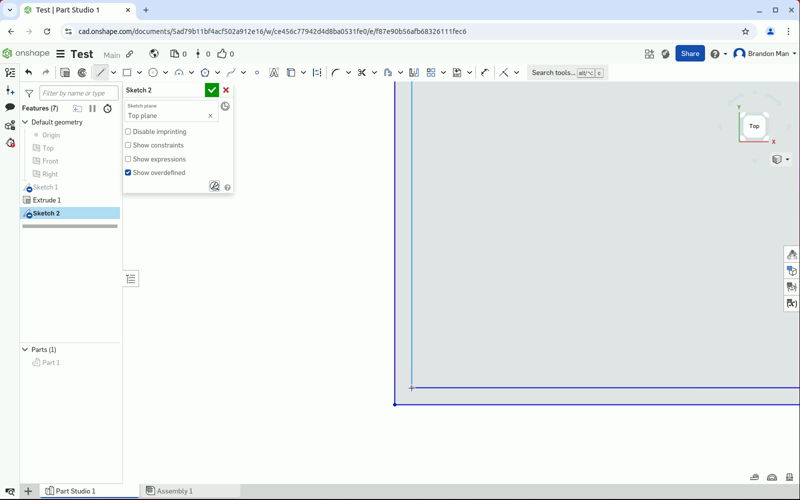
key_up(shift)
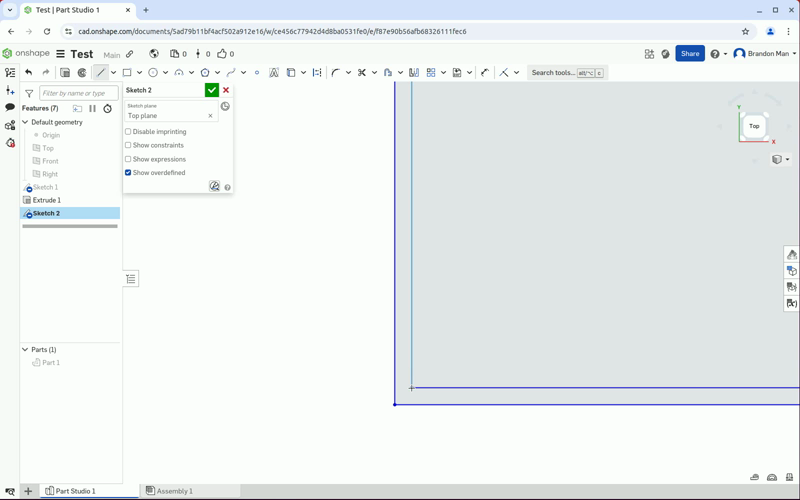
click(411, 387)
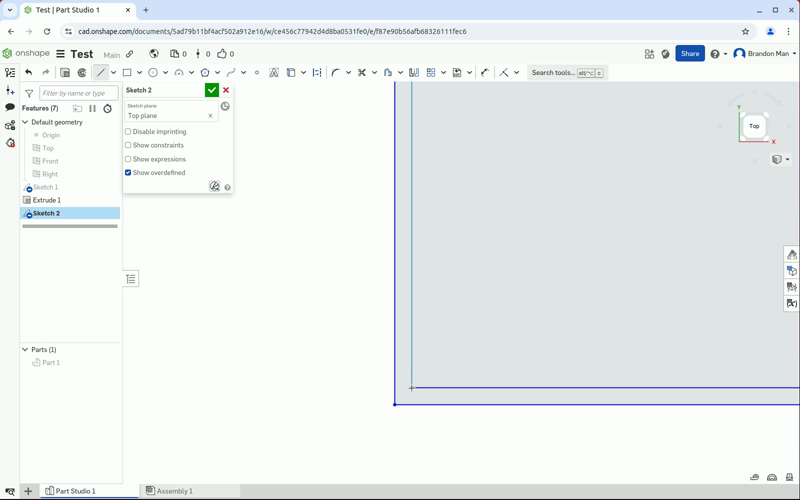
scroll(-6)
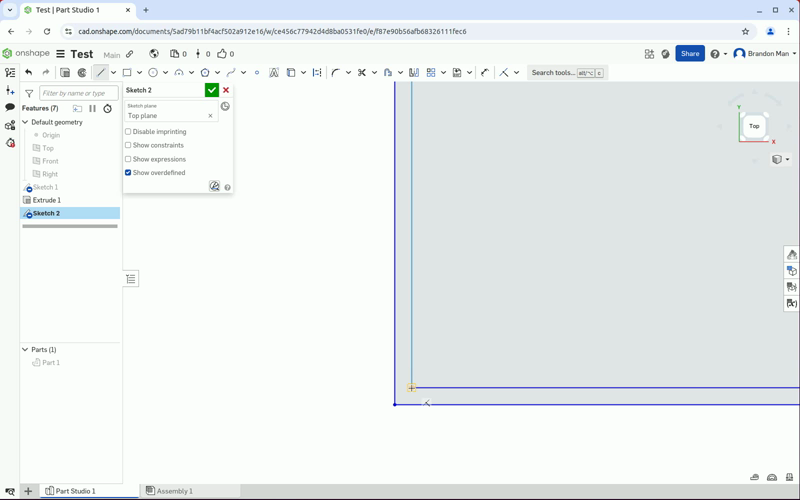
scroll(-6)
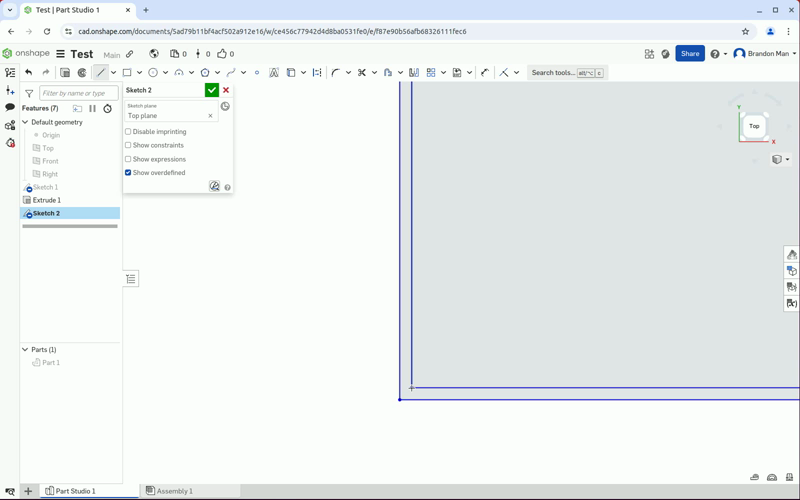
scroll(-6)
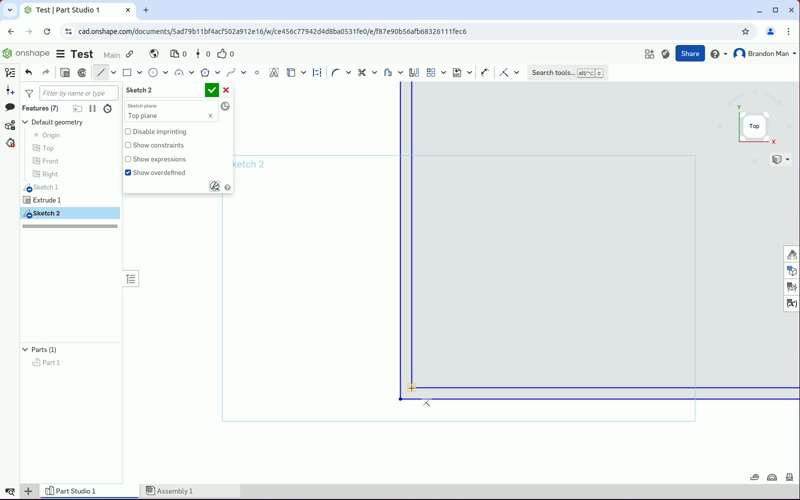
scroll(-6)
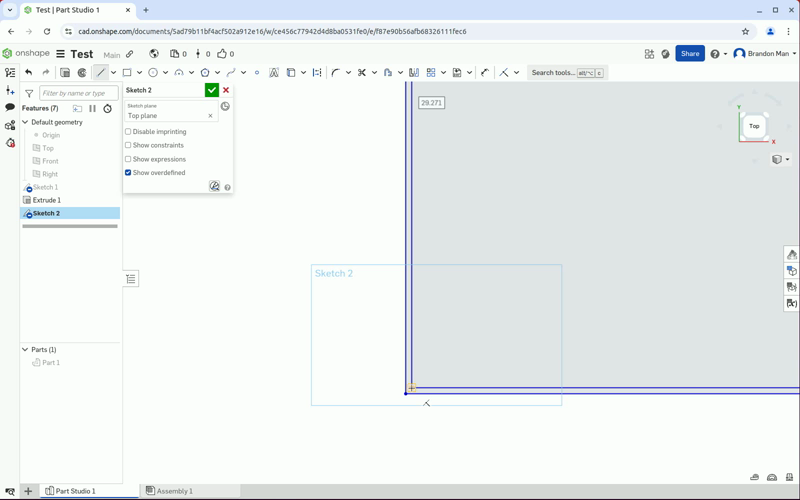
scroll(-6)
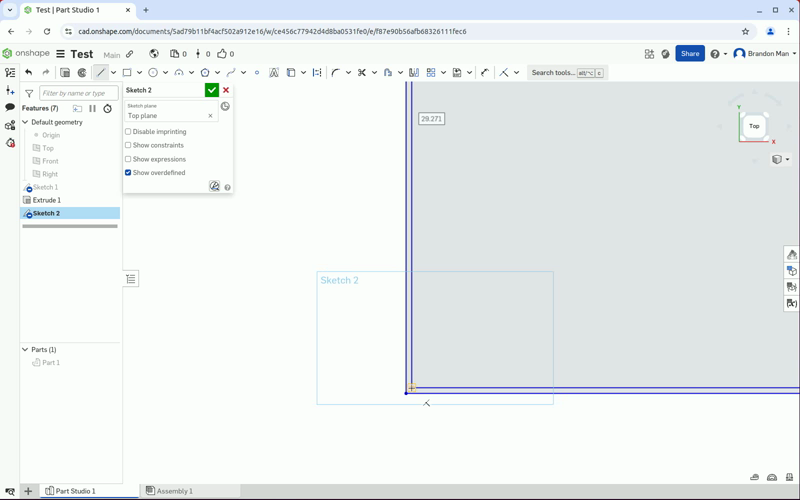
scroll(-6)
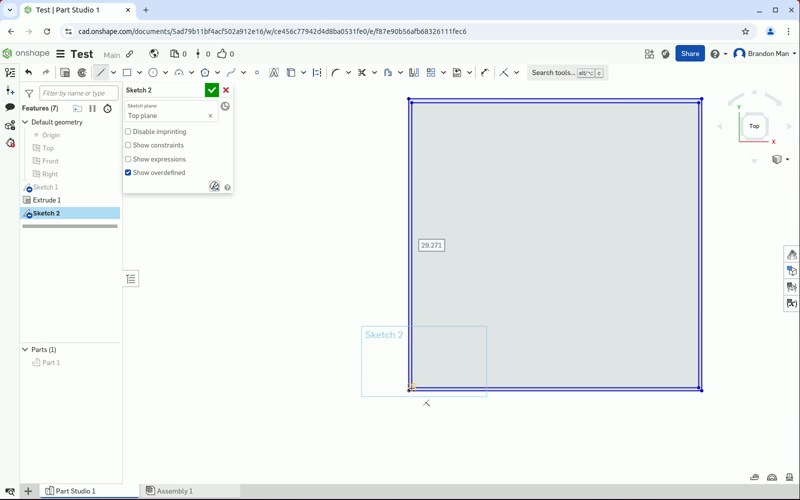
scroll(-6)
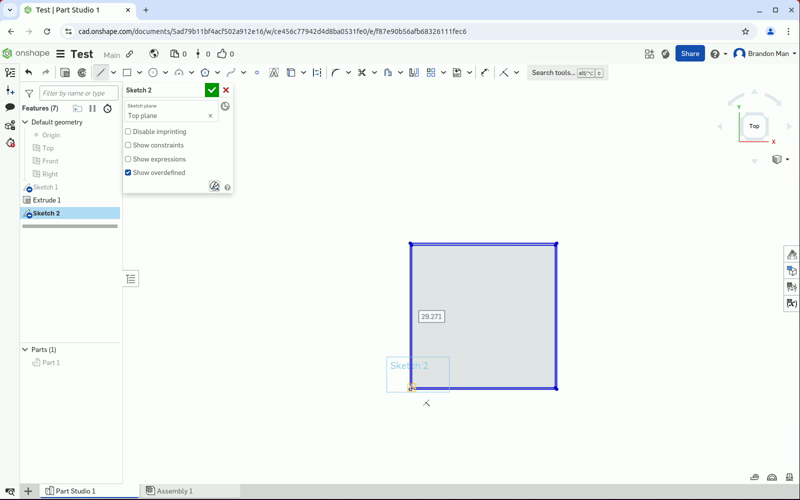
key(esc)
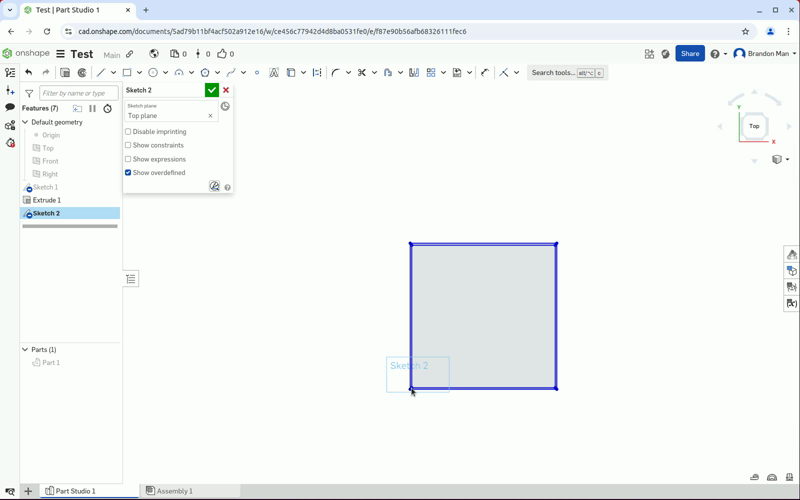
mouse_move(531, 244)
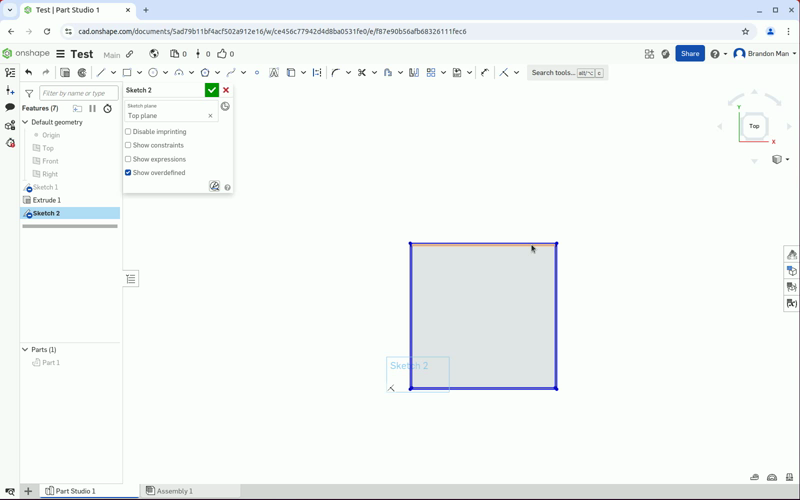
scroll(6)
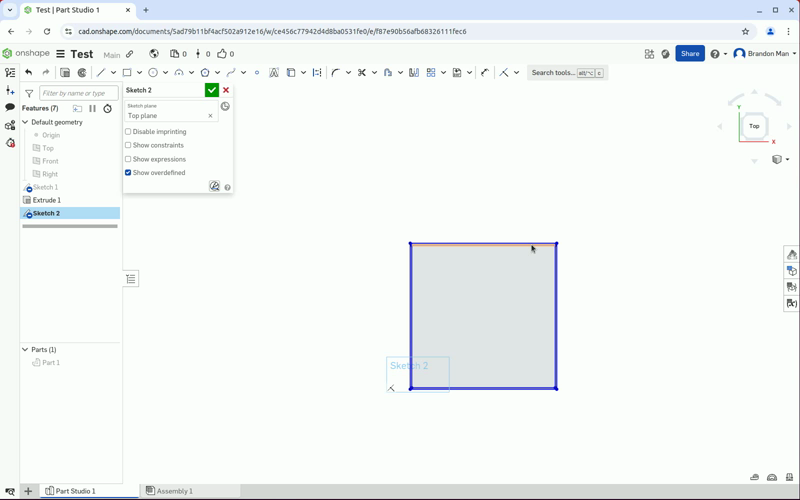
scroll(6)
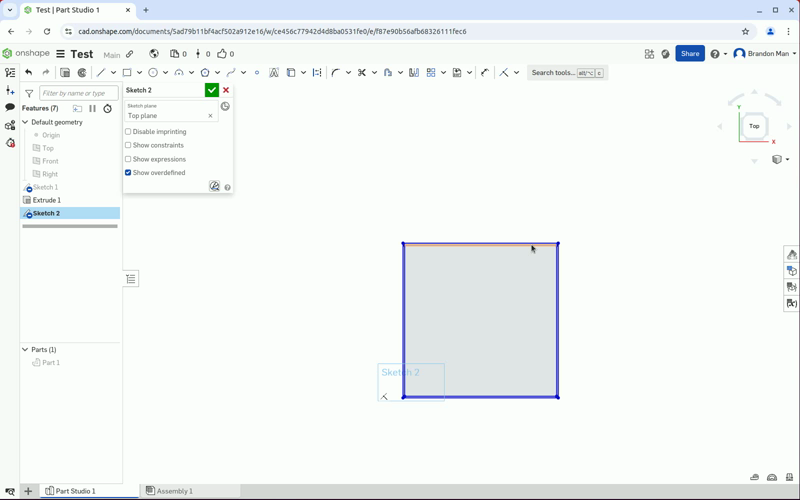
scroll(6)
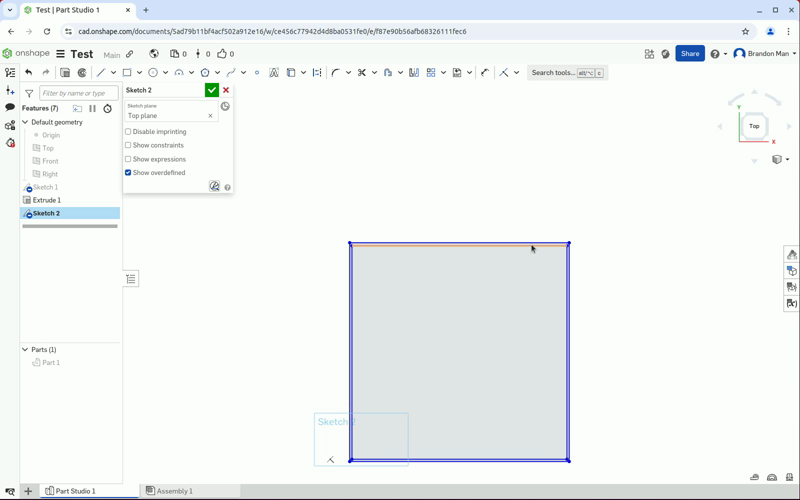
scroll(6)
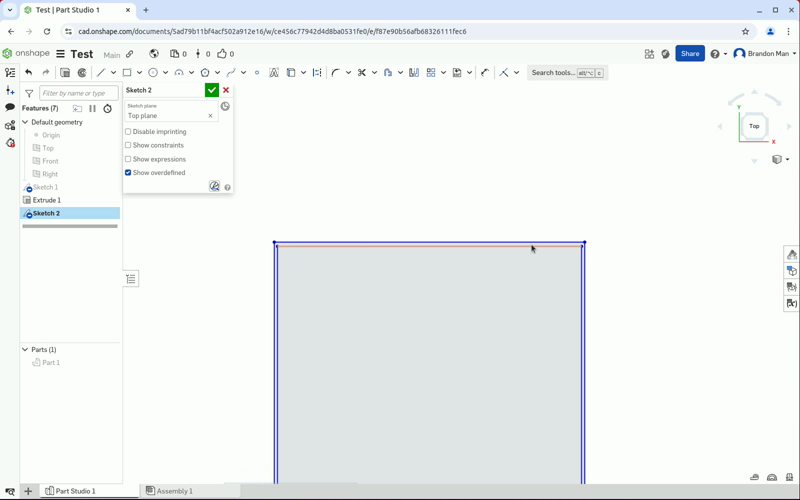
scroll(6)
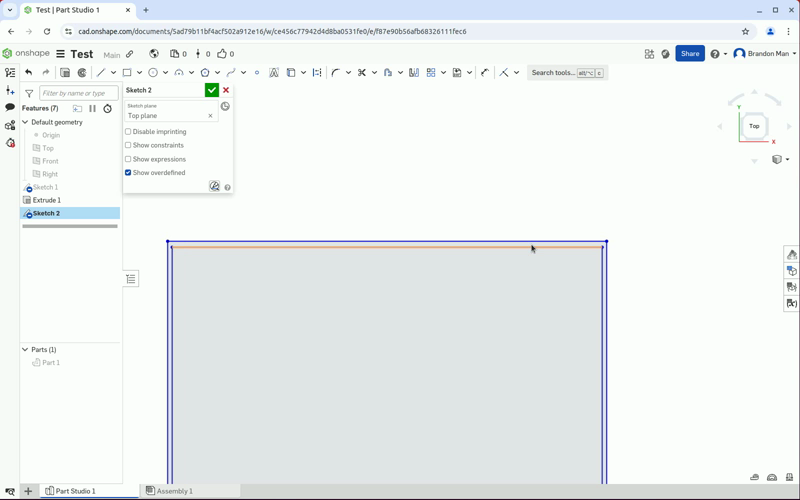
scroll(6)
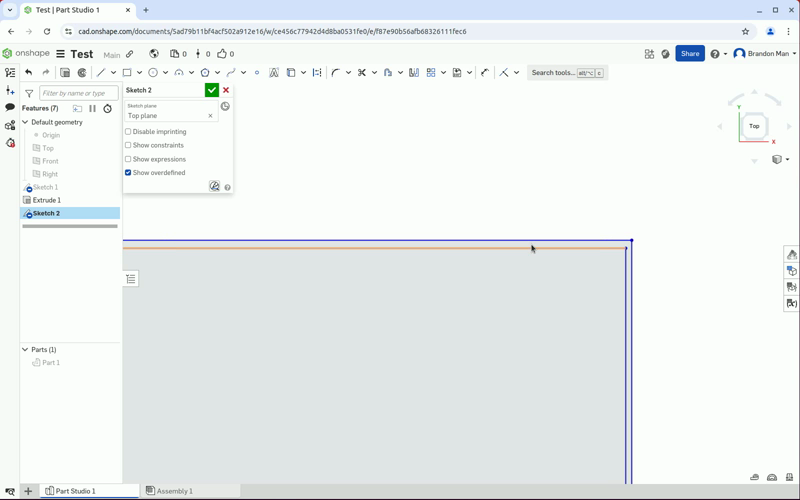
scroll(6)
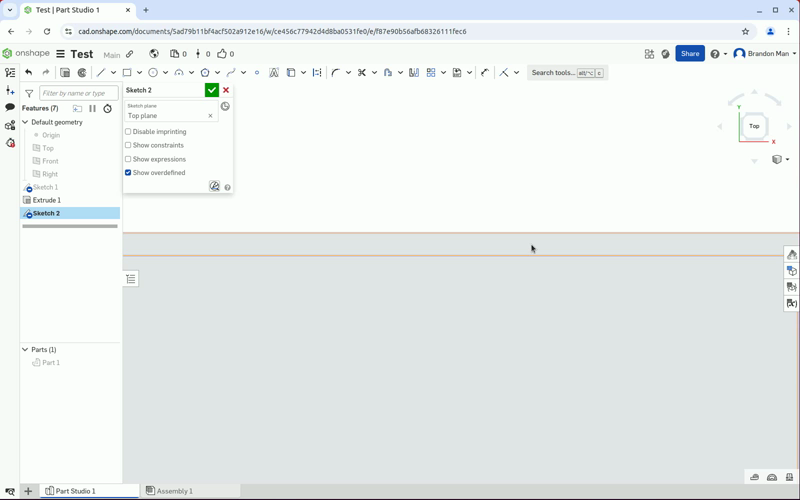
click(531, 244)
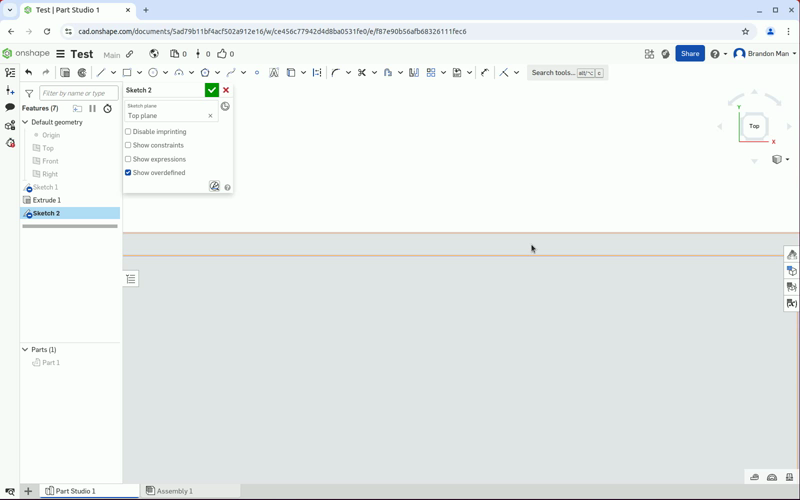
scroll(-6)
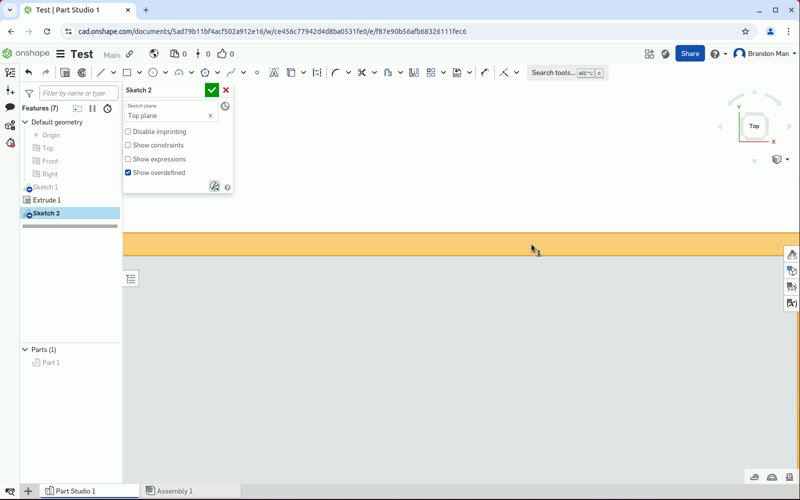
scroll(-6)
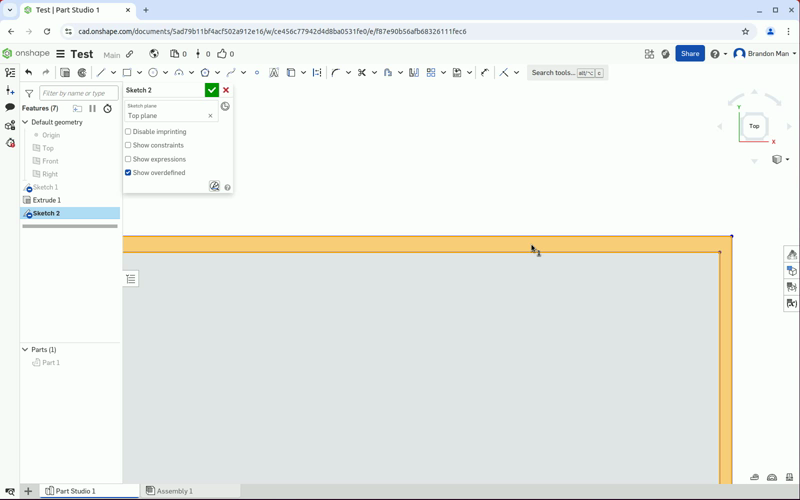
scroll(-6)
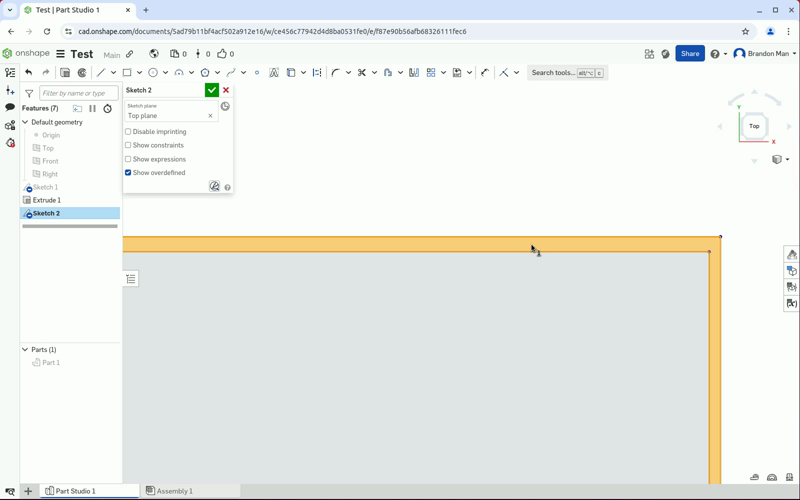
scroll(-6)
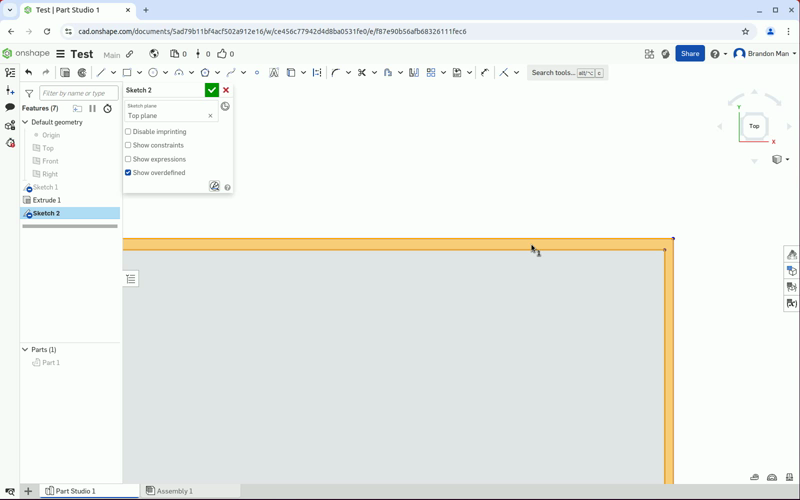
scroll(-6)
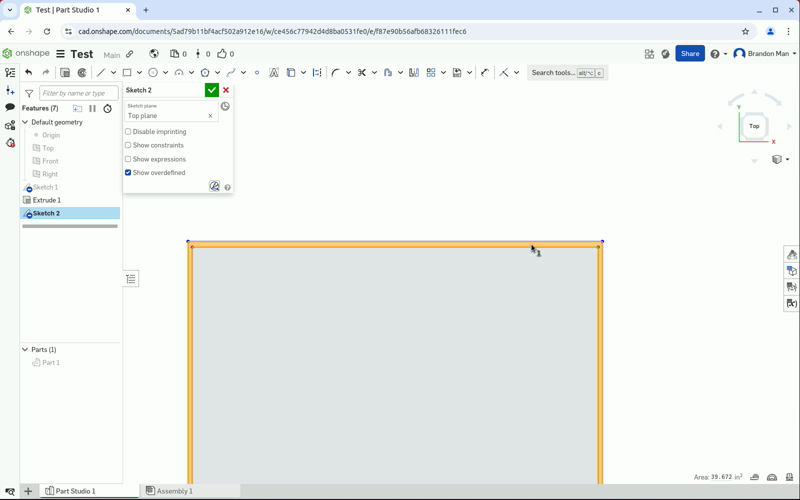
scroll(-6)
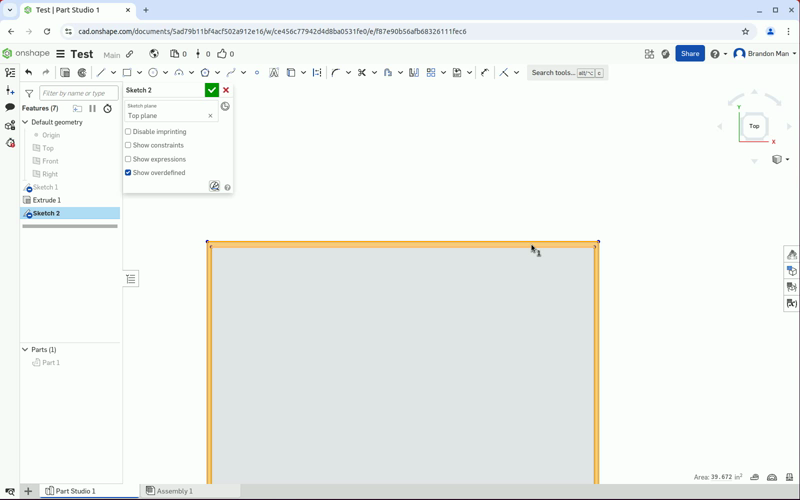
scroll(-6)
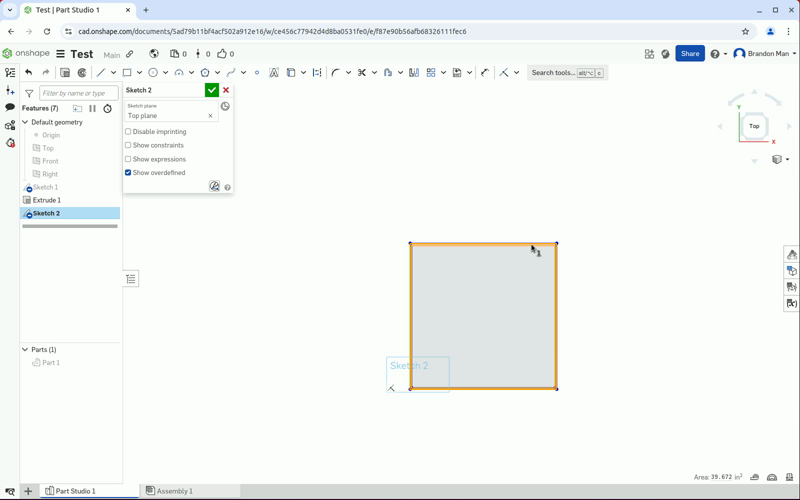
mouse_move(73, 352)
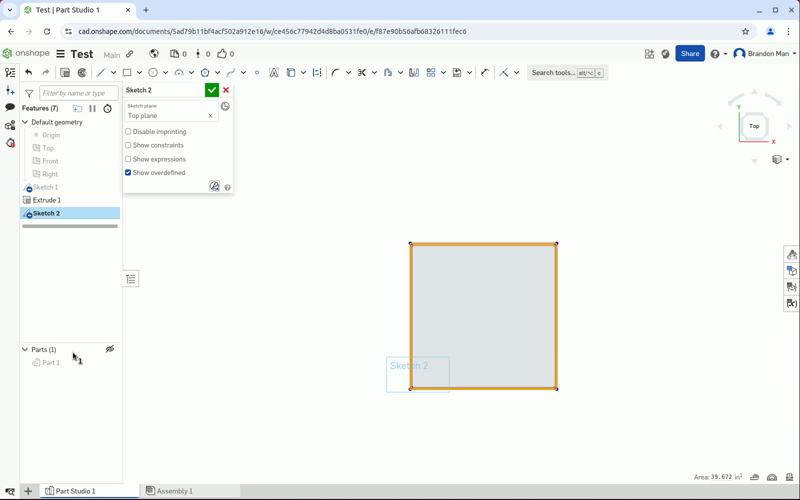
key(shift+y)
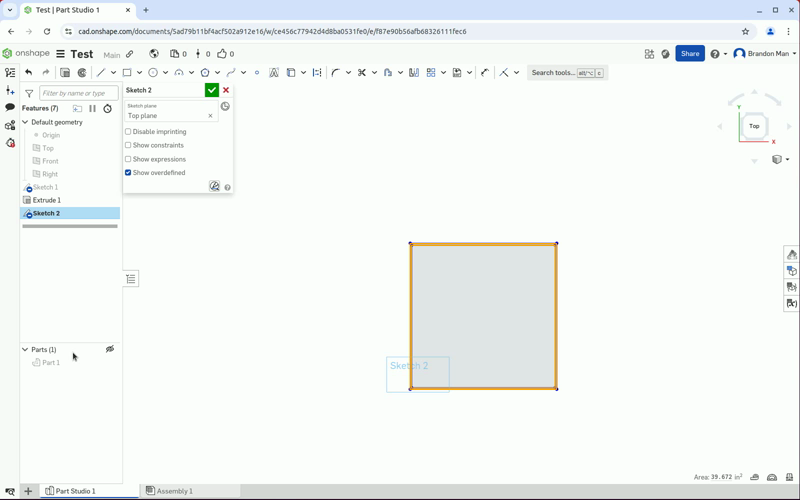
key(shift+e)
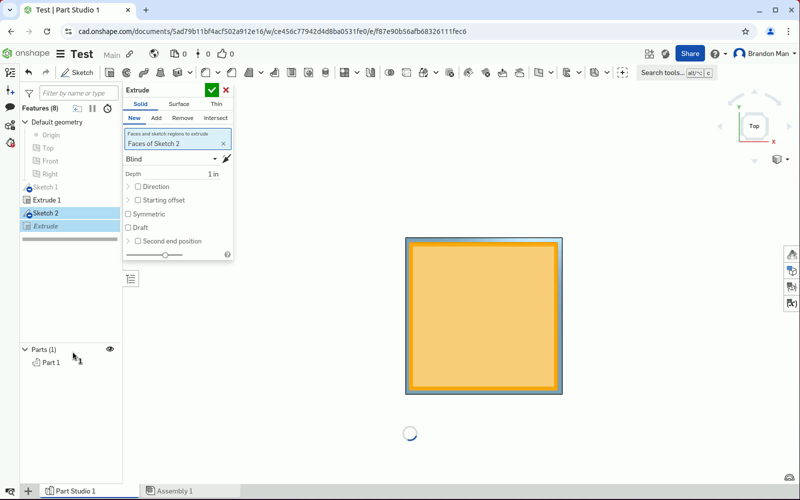
mouse_move(143, 106)
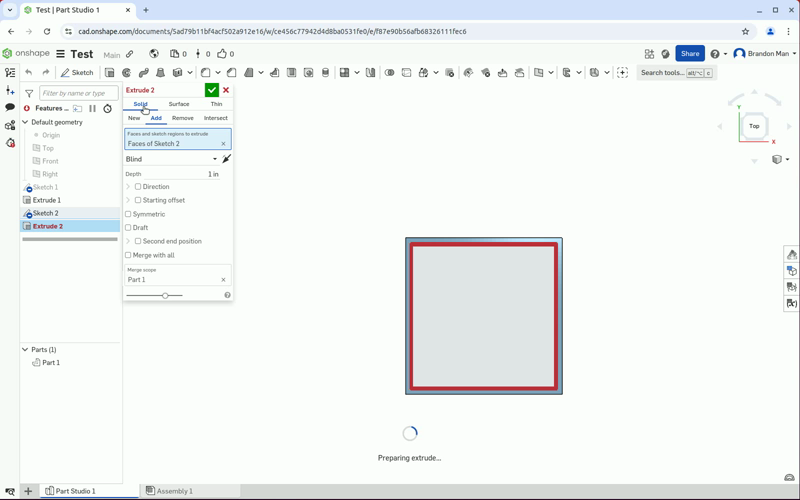
click(143, 106)
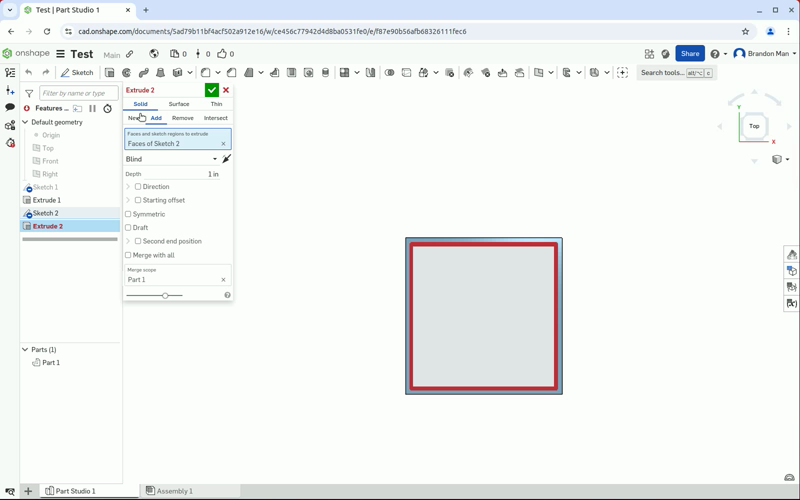
mouse_move(137, 120)
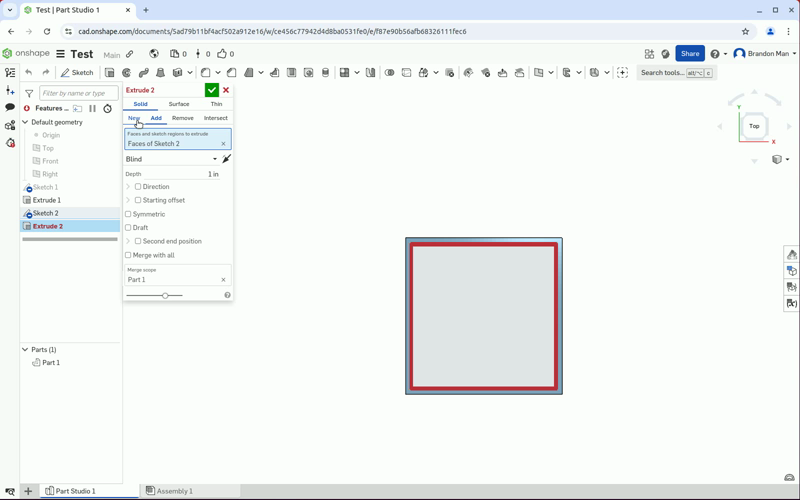
click(137, 120)
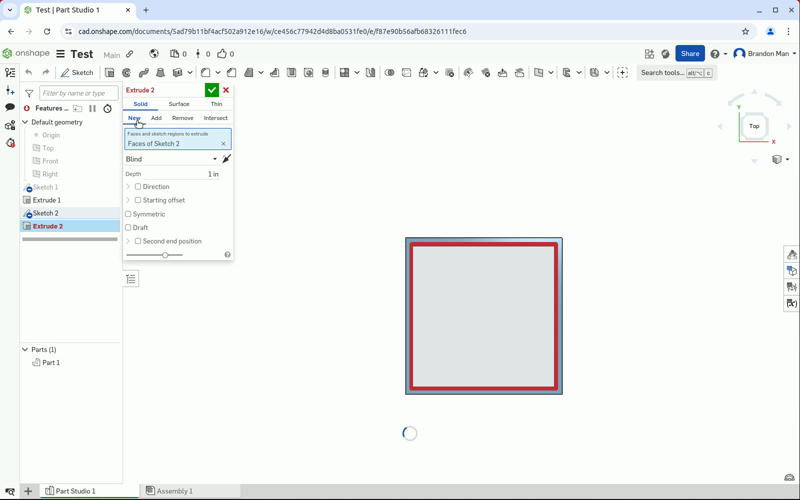
key(tab, 4)
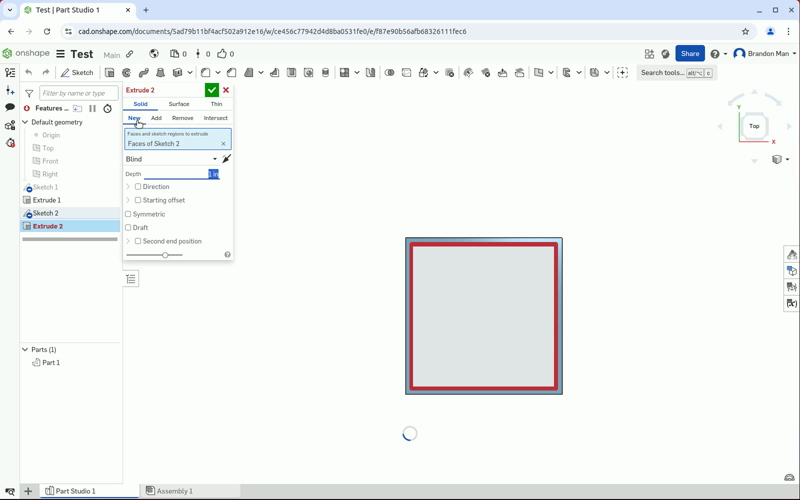
text(4.814)
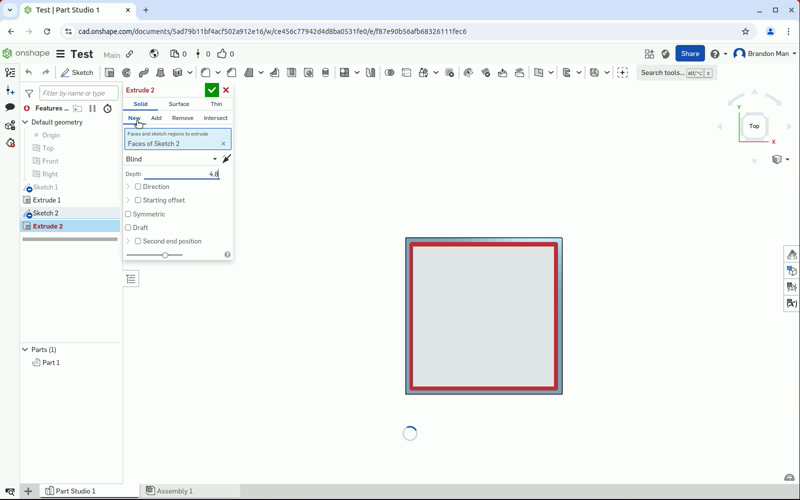
key(enter)
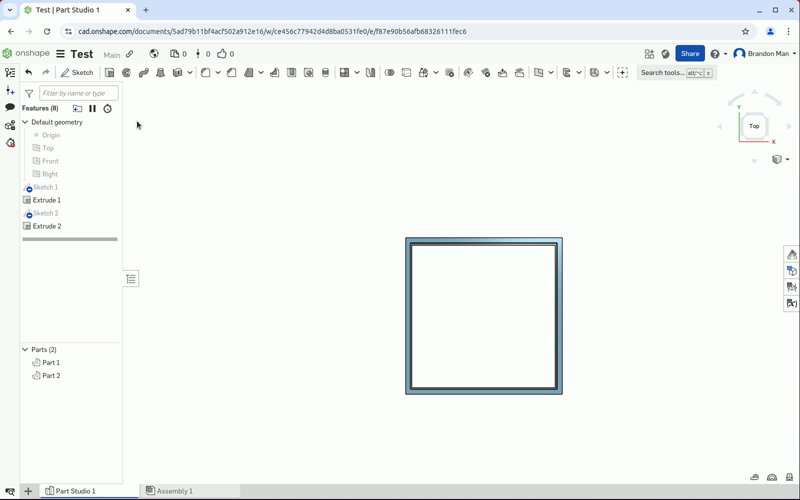
key(shift+h)
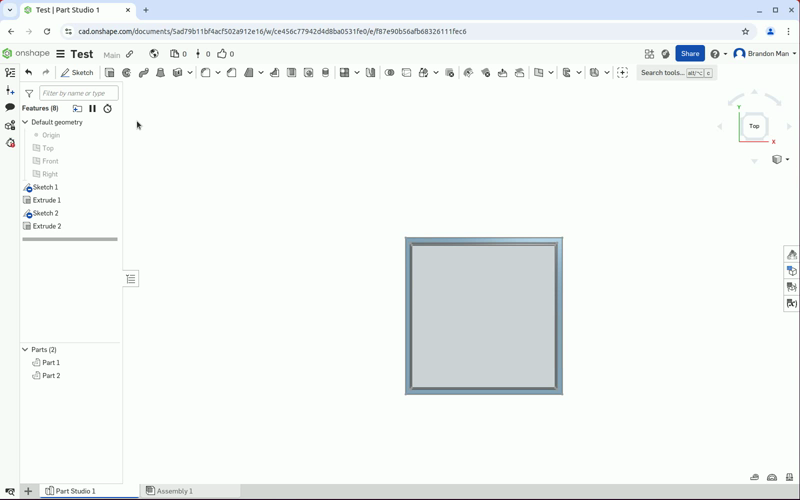
key(shift+h)
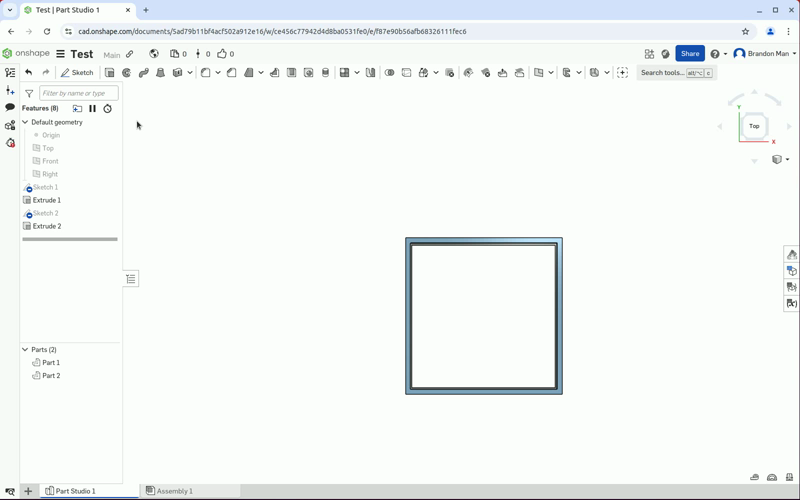
mouse_move(73, 189)
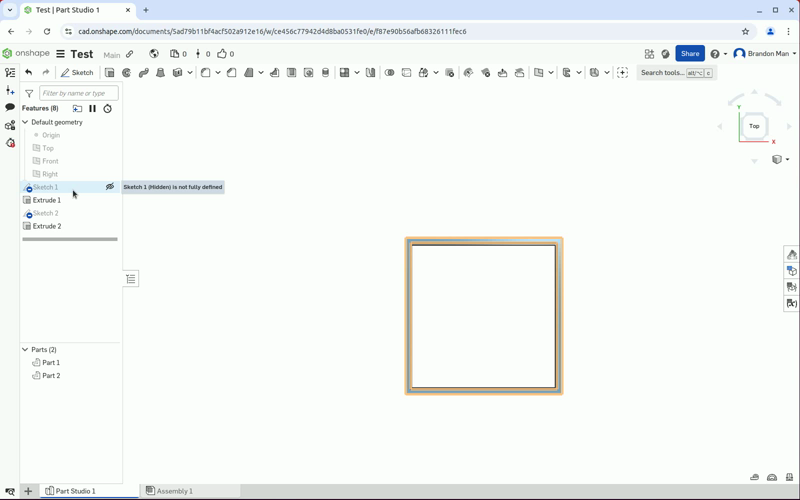
click(73, 189)
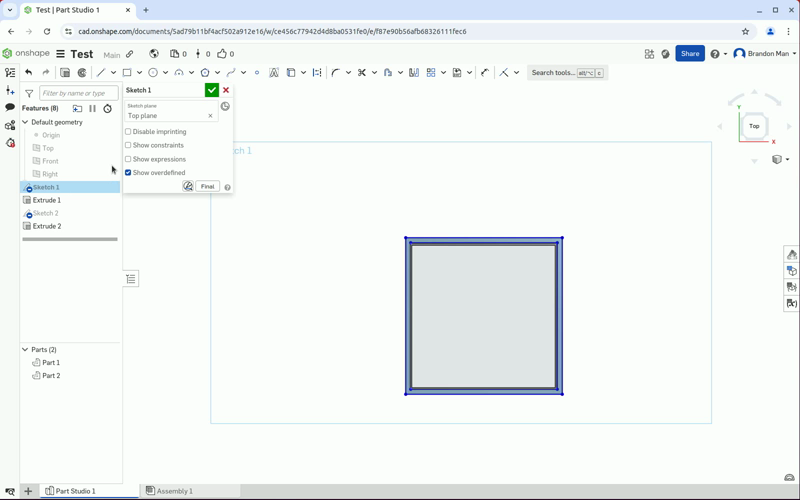
mouse_move(229, 92)
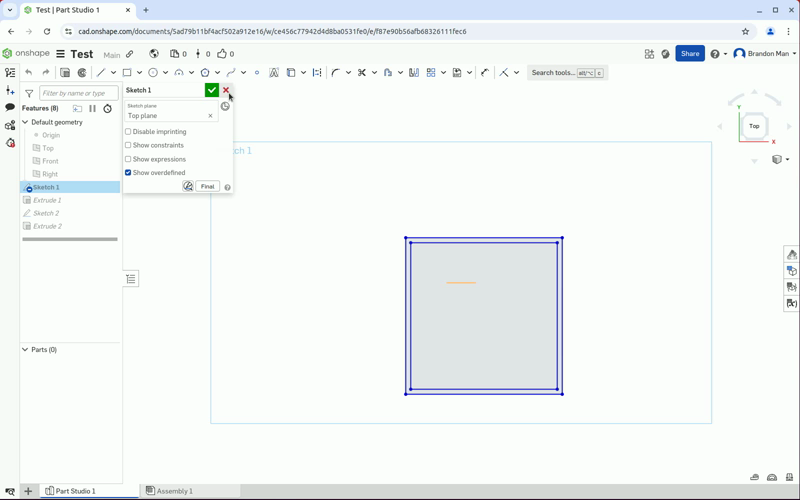
click(229, 92)
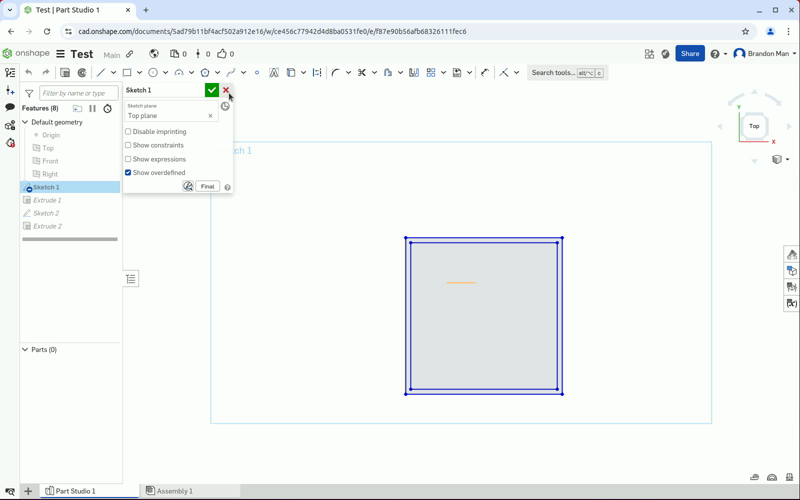
key(shift+s)
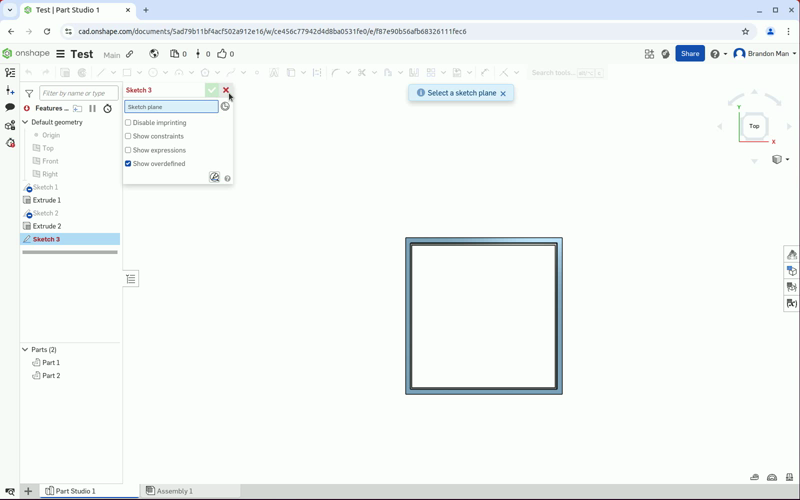
mouse_move(73, 150)
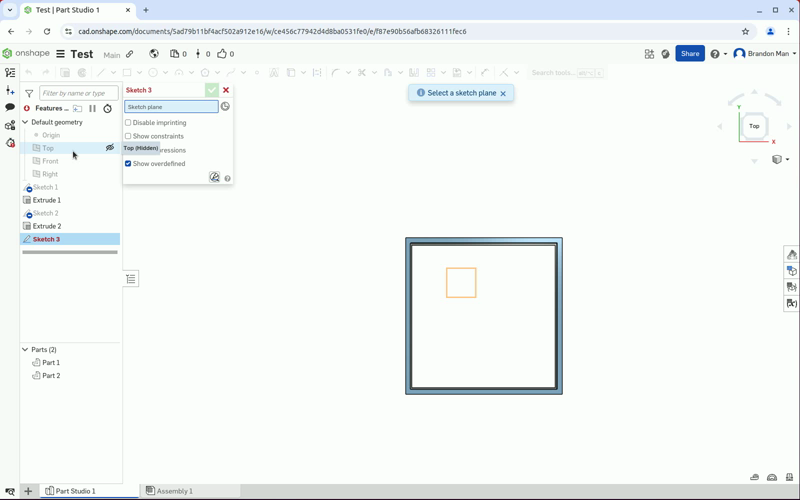
click(73, 150)
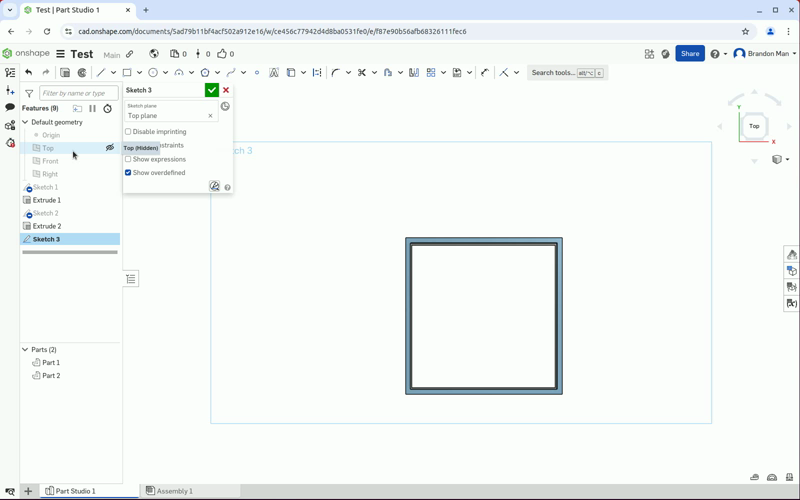
mouse_move(73, 352)
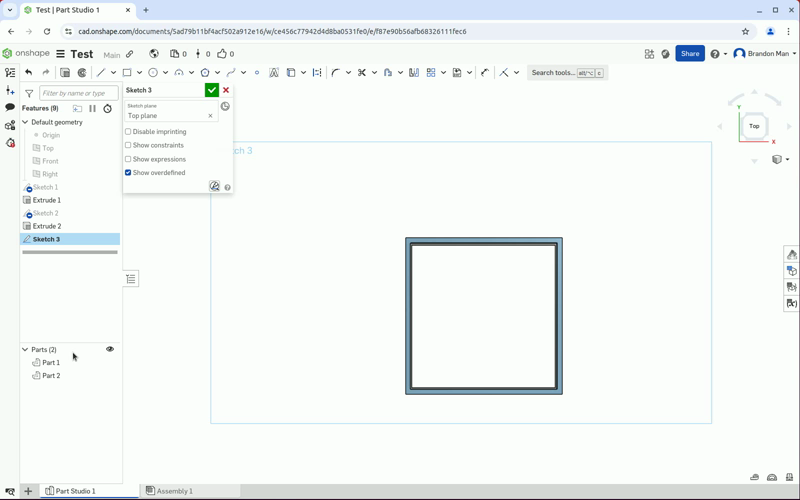
key(y)
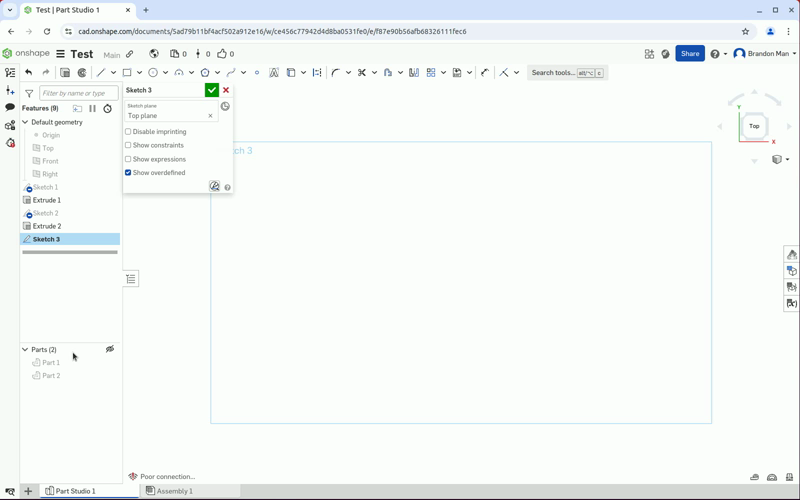
key(l)
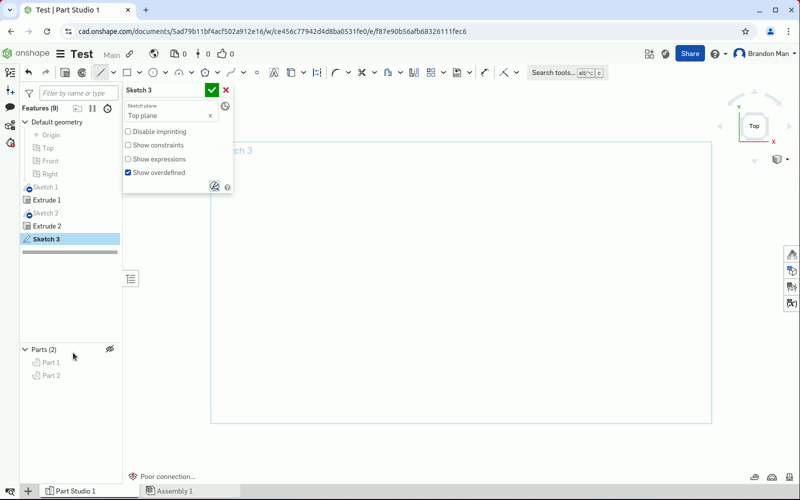
key_down(shift)
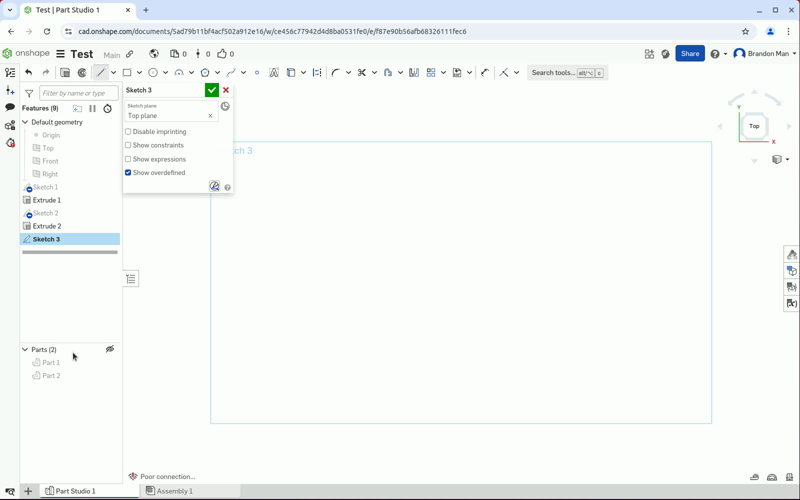
mouse_move(405, 394)
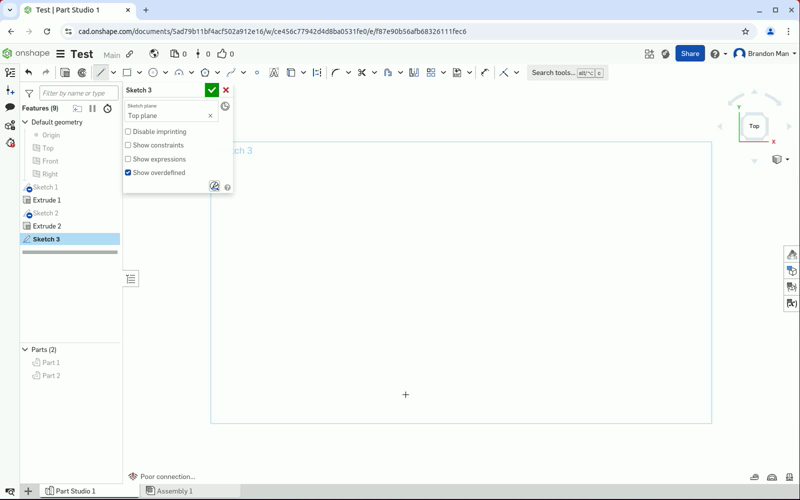
click(405, 394)
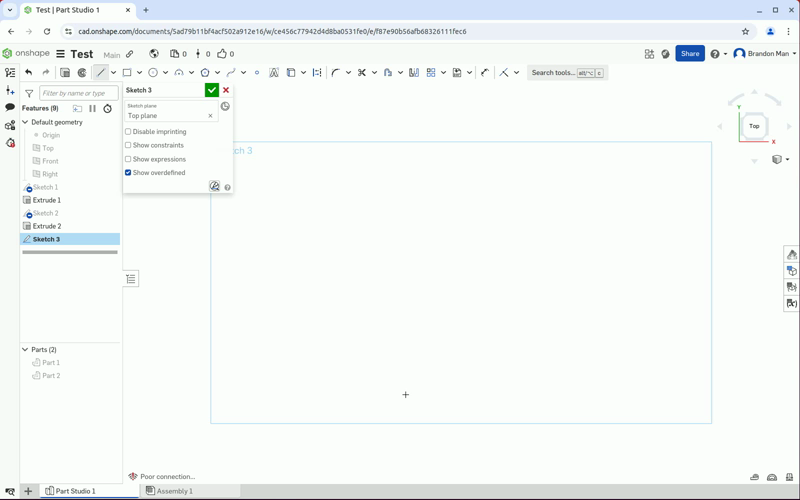
key_up(shift)
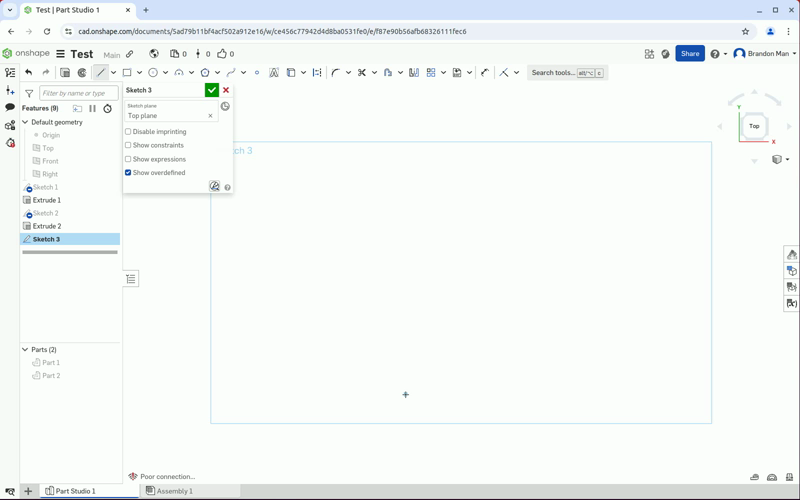
key_down(shift)
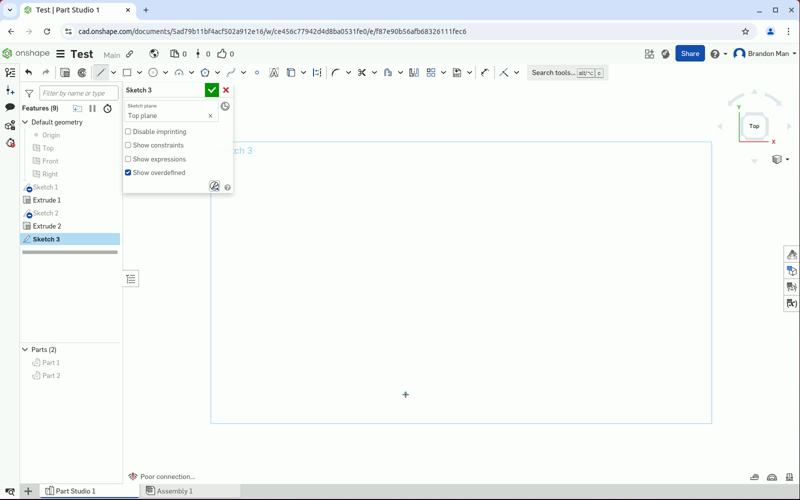
mouse_move(562, 394)
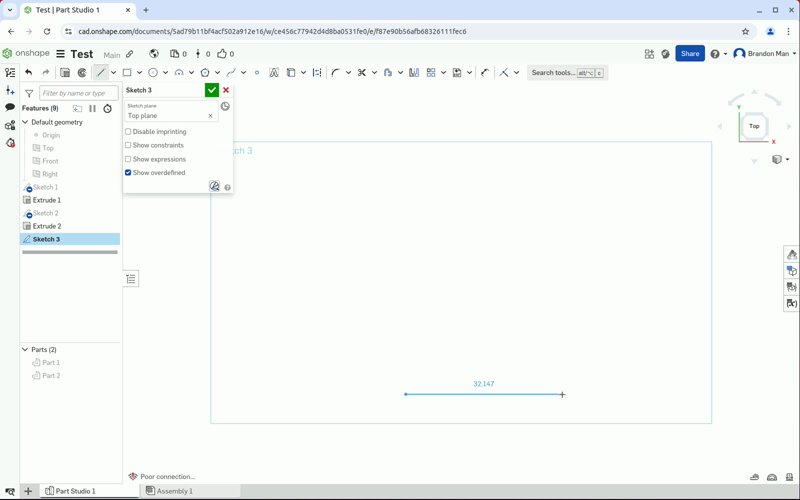
click(562, 394)
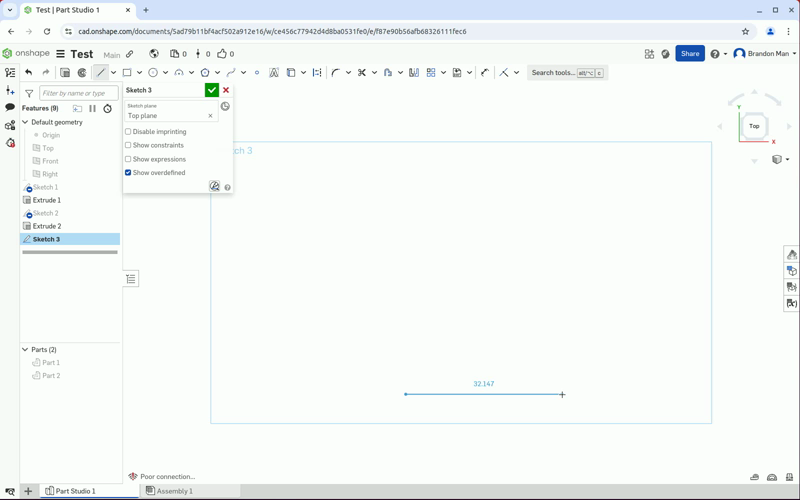
key_up(shift)
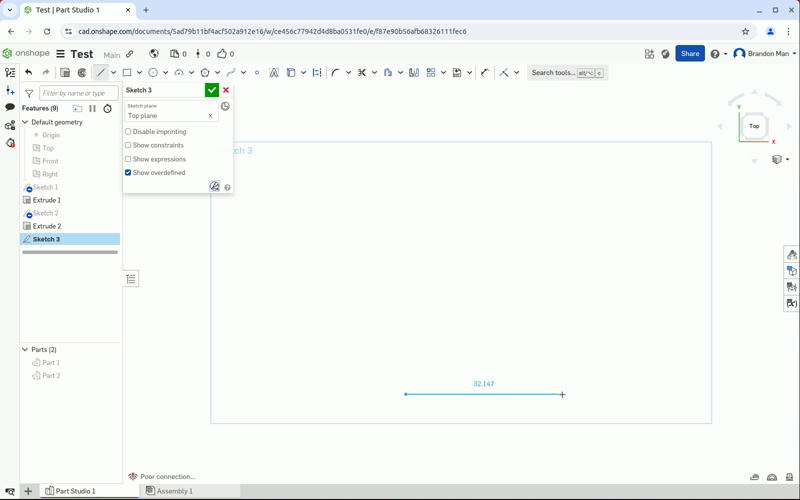
key_down(shift)
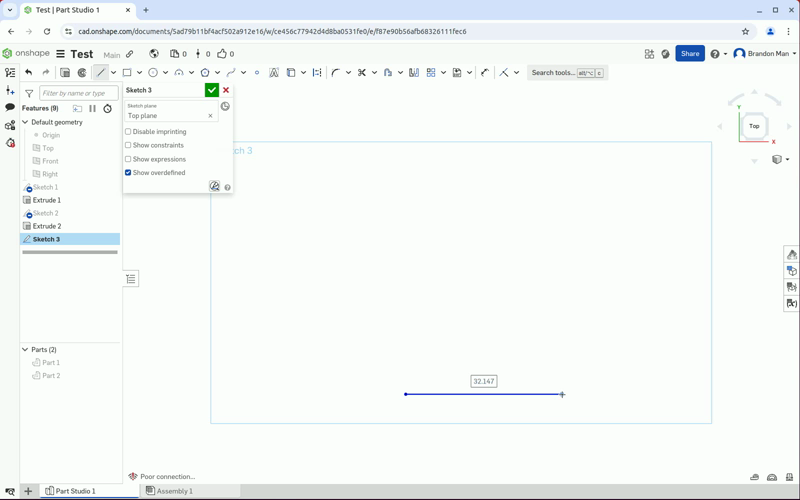
mouse_move(562, 237)
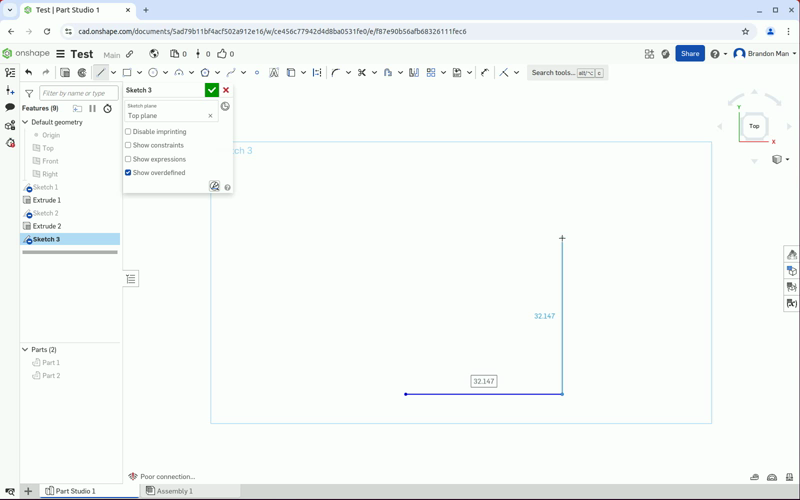
click(562, 237)
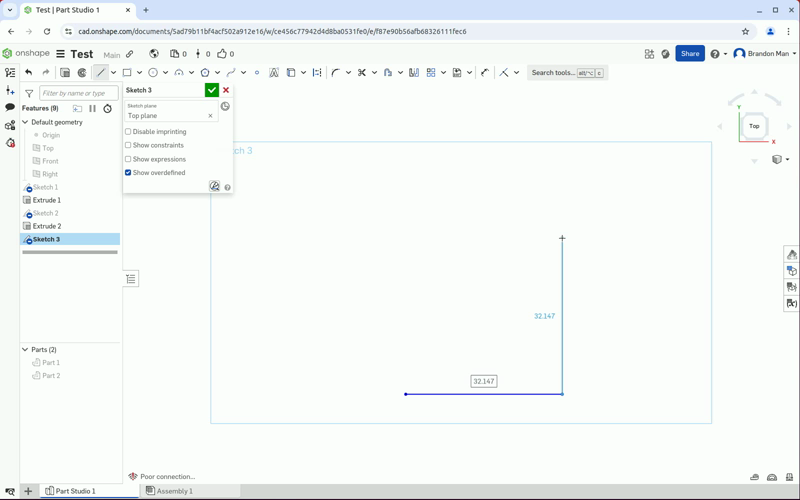
key_up(shift)
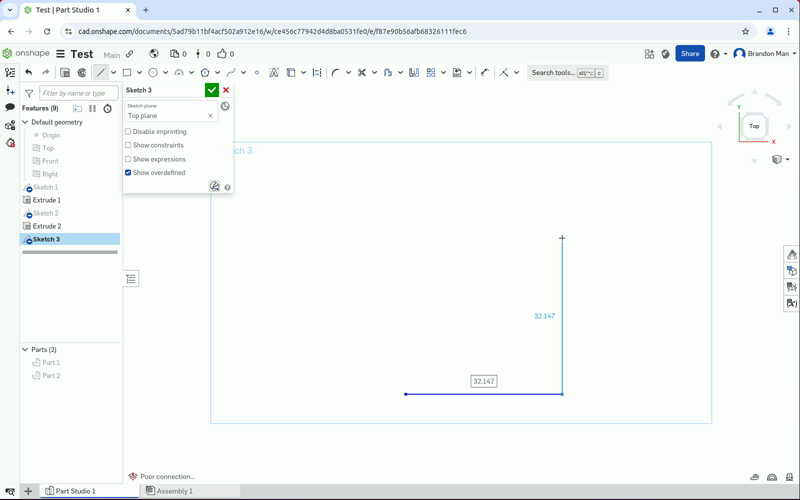
key_down(shift)
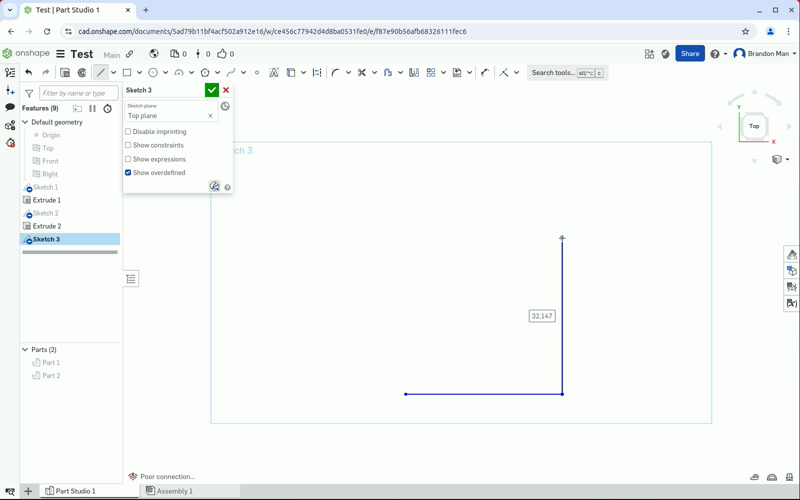
mouse_move(405, 237)
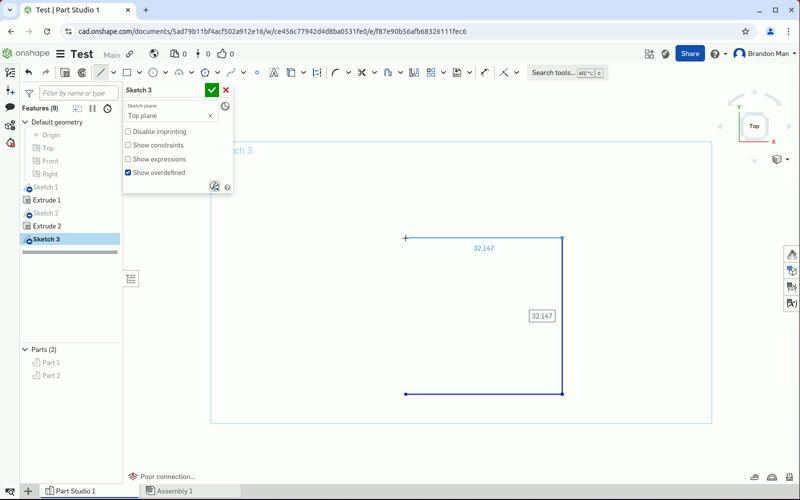
click(405, 237)
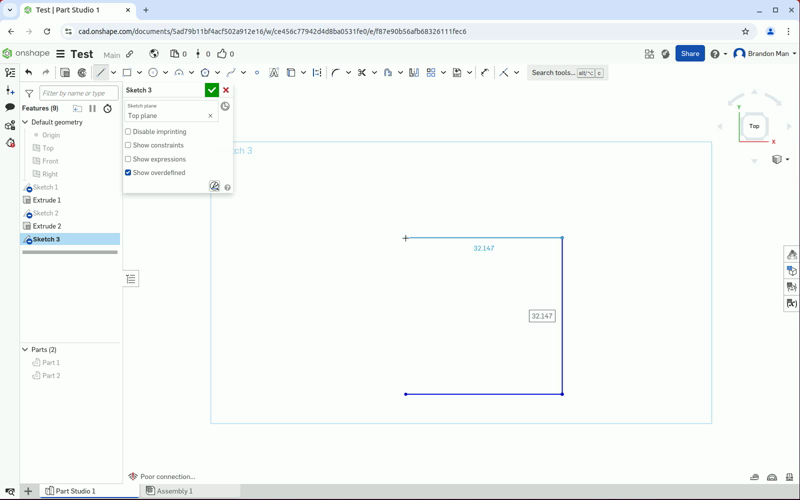
key_up(shift)
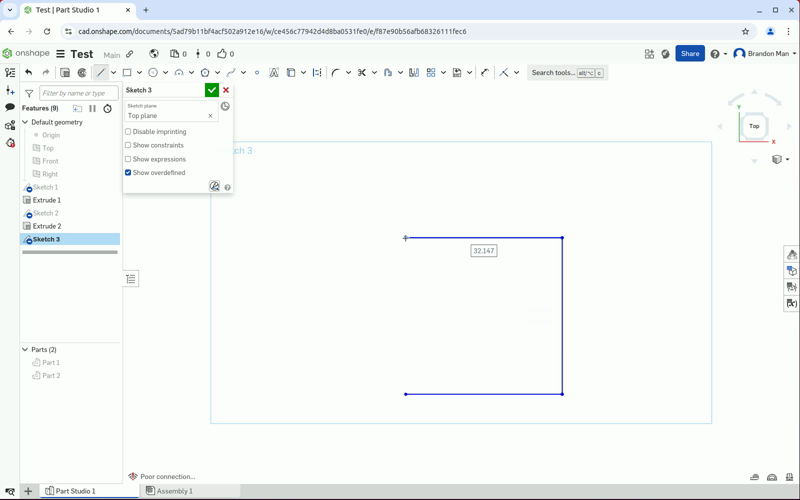
key_down(shift)
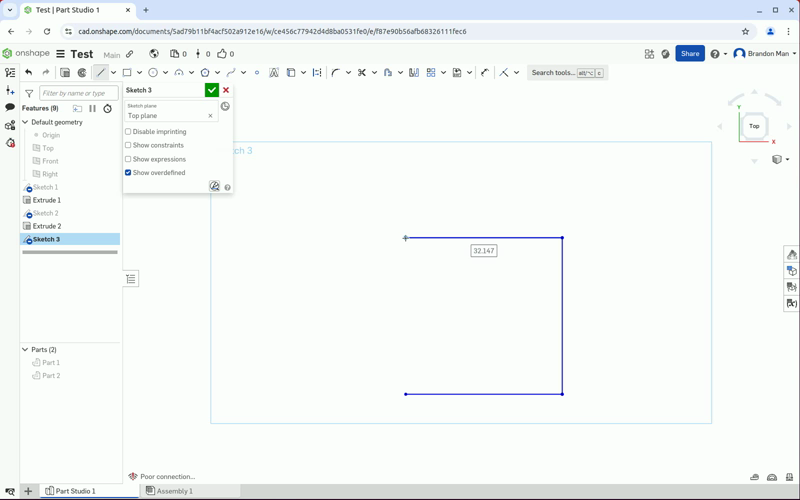
mouse_move(405, 394)
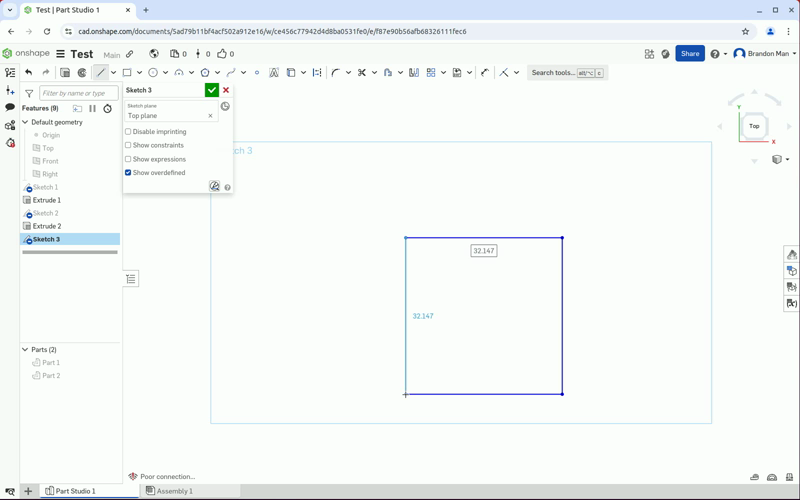
key_up(shift)
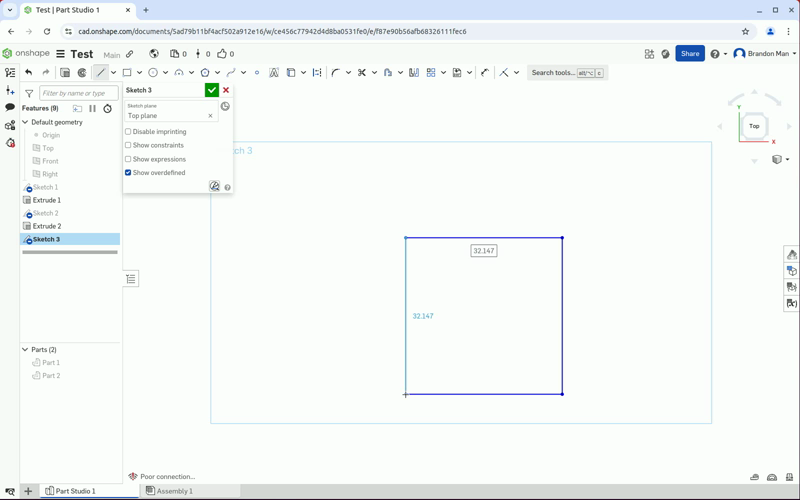
click(405, 394)
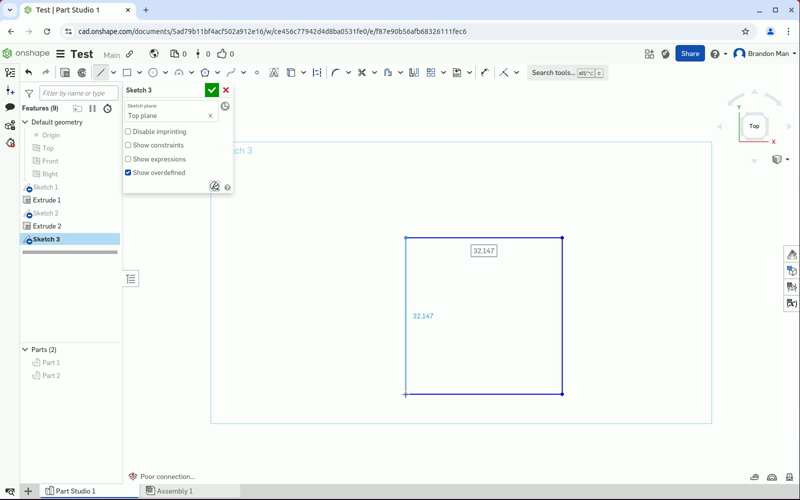
key(esc)
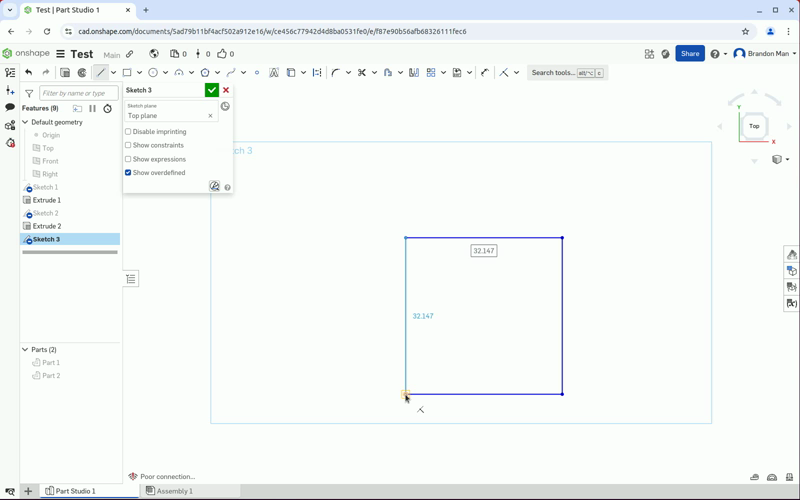
key(l)
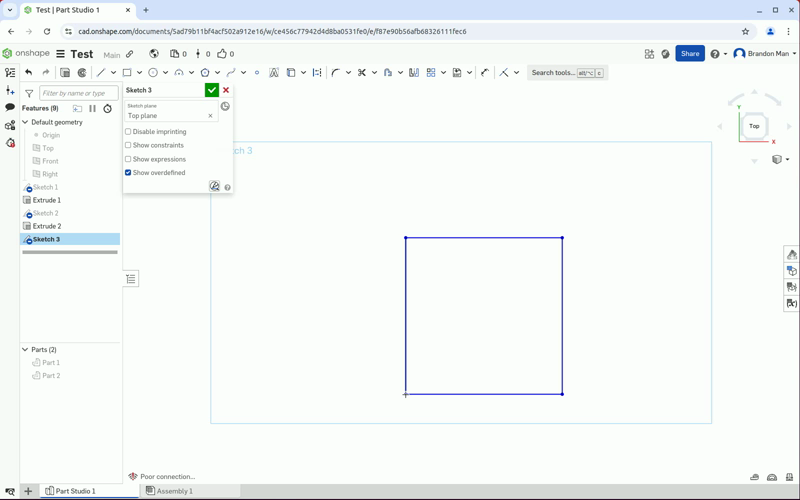
key_down(shift)
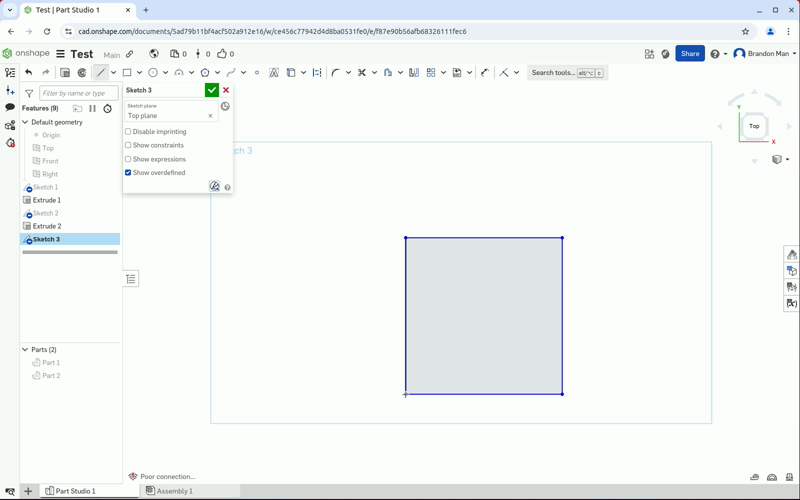
mouse_move(410, 389)
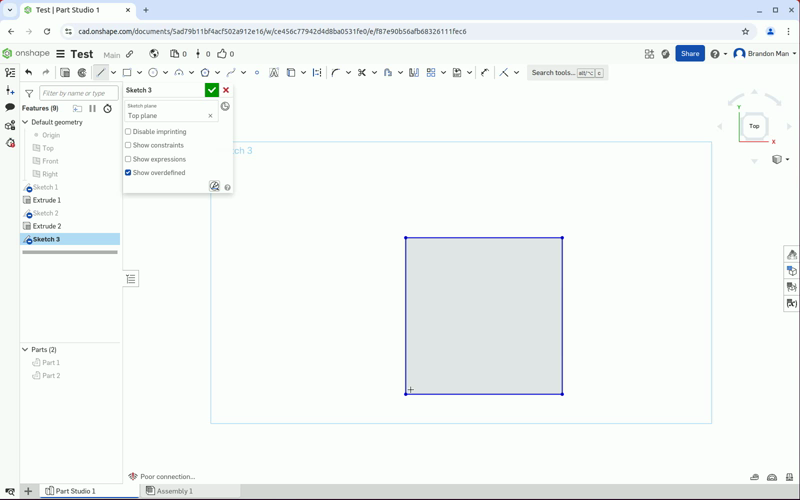
click(410, 389)
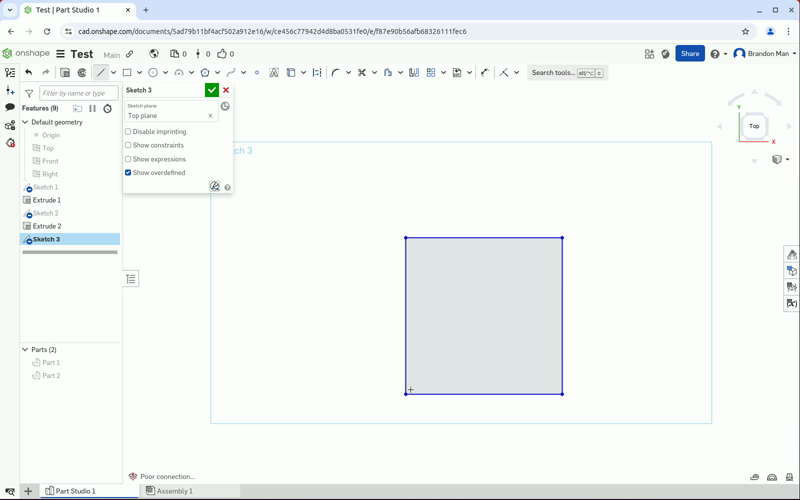
key_up(shift)
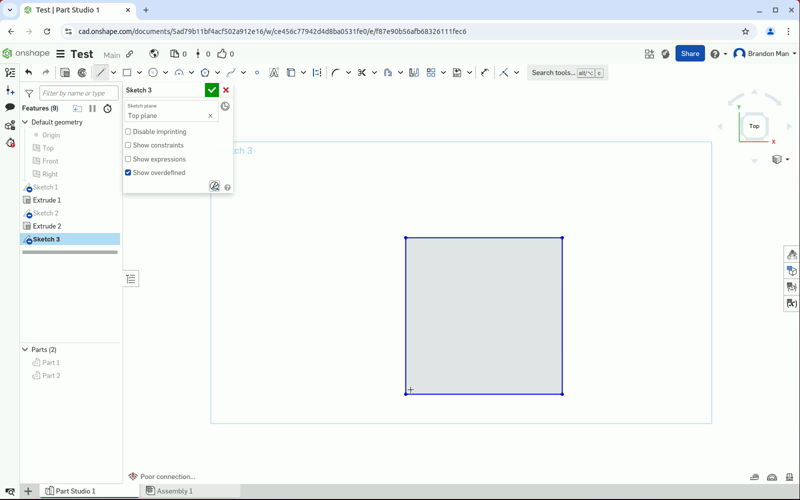
key_down(shift)
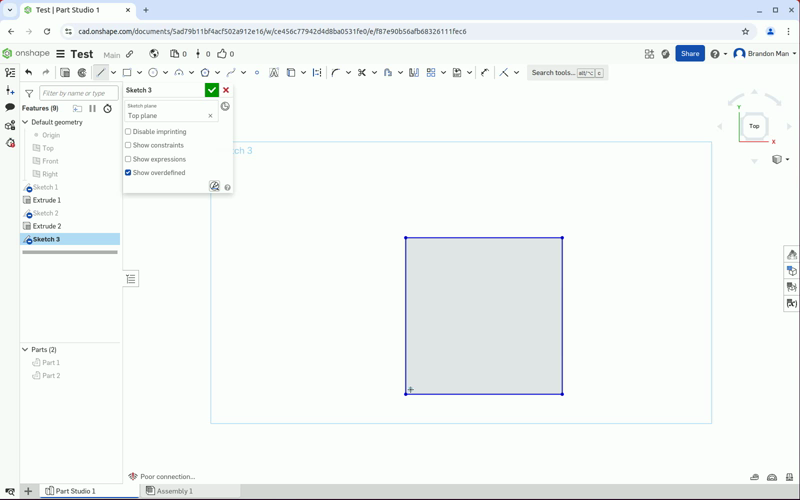
mouse_move(557, 389)
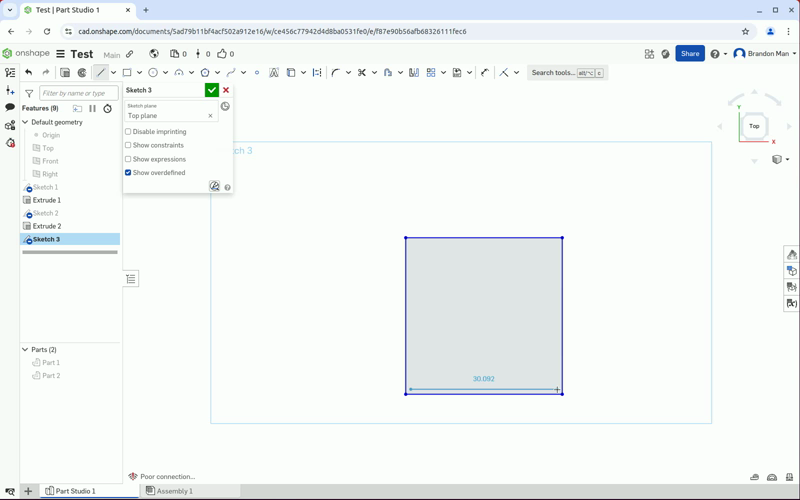
click(557, 389)
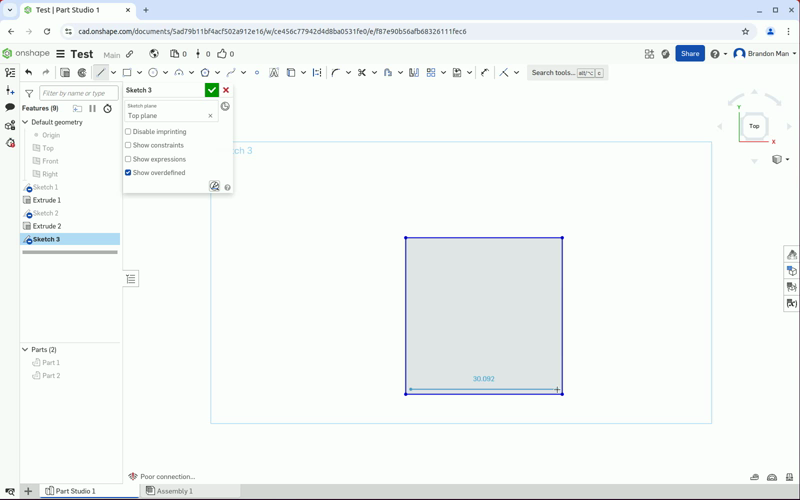
key_up(shift)
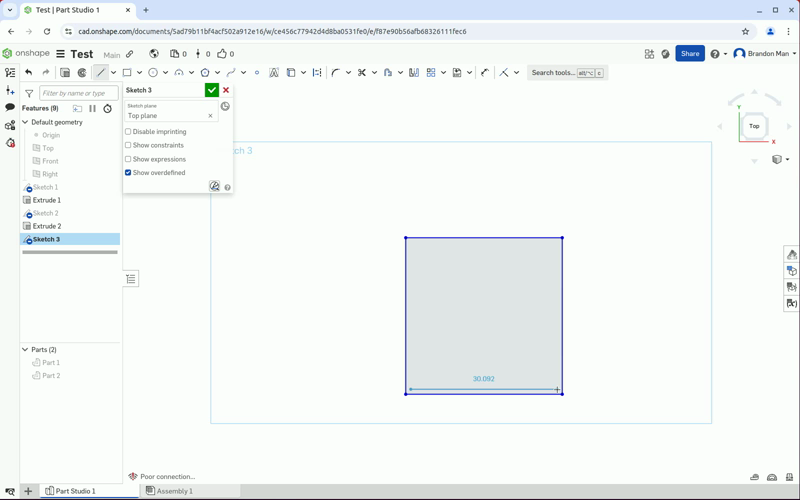
key_down(shift)
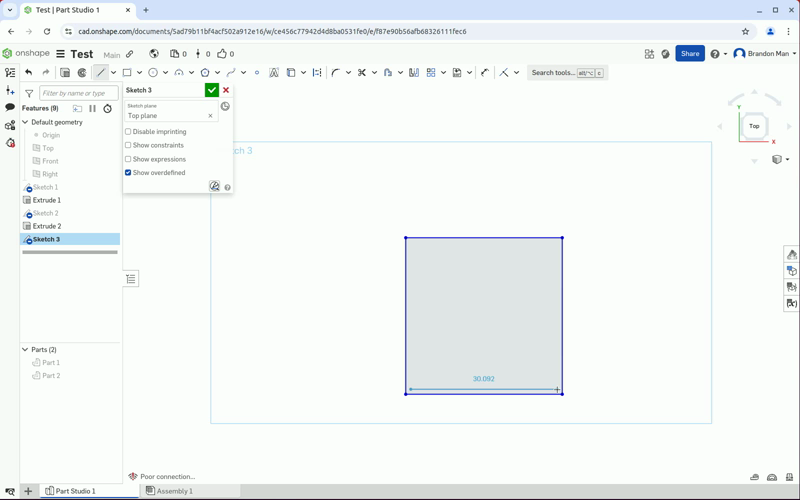
mouse_move(557, 242)
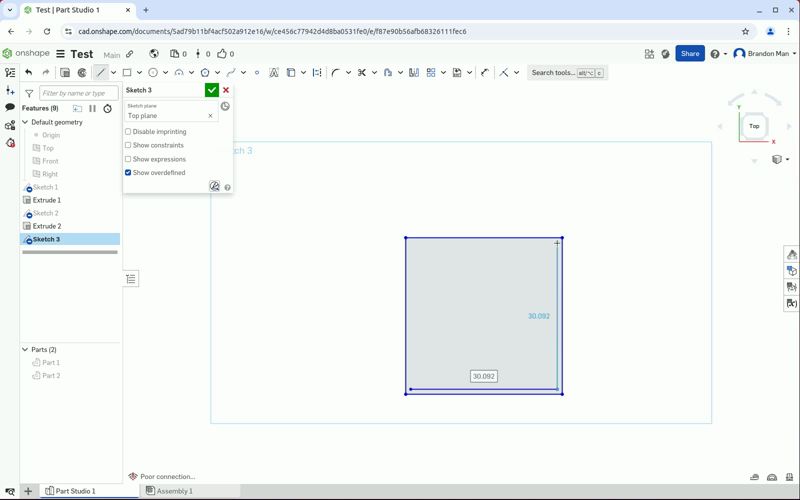
click(557, 242)
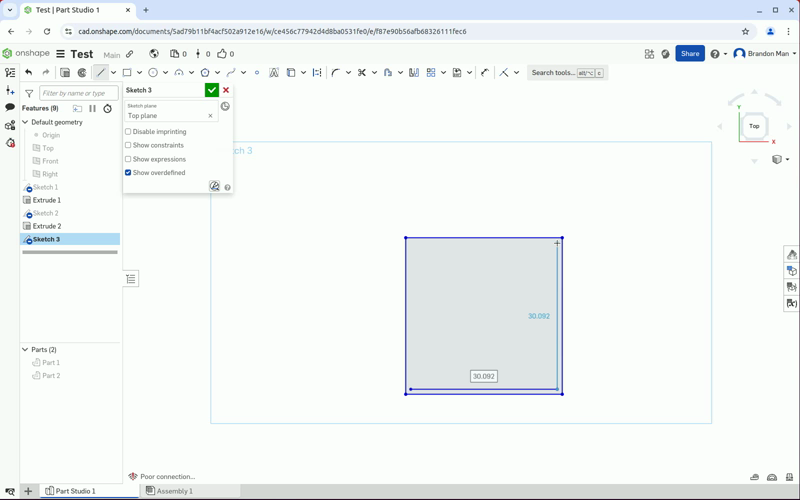
key_up(shift)
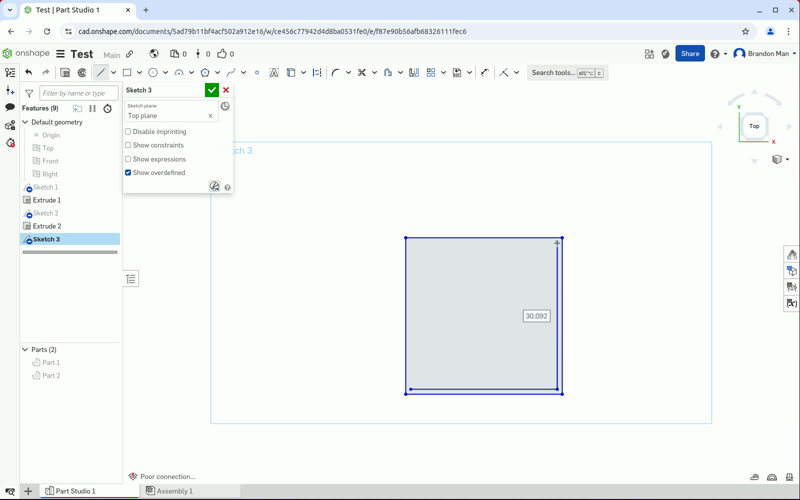
key_down(shift)
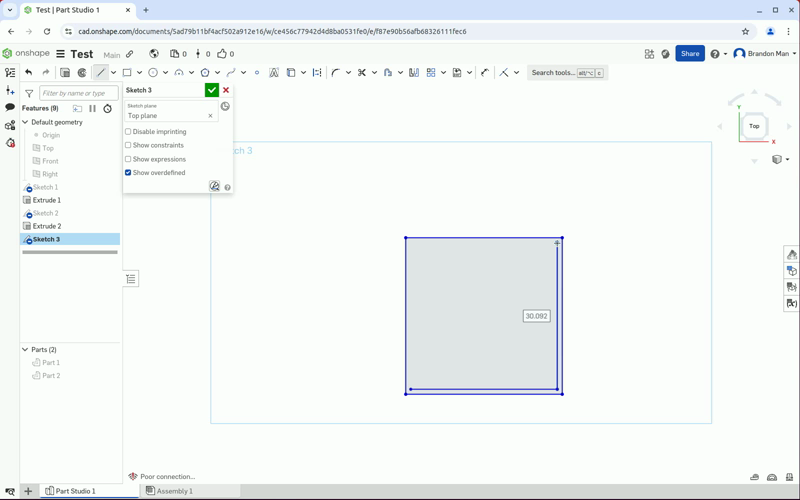
mouse_move(410, 242)
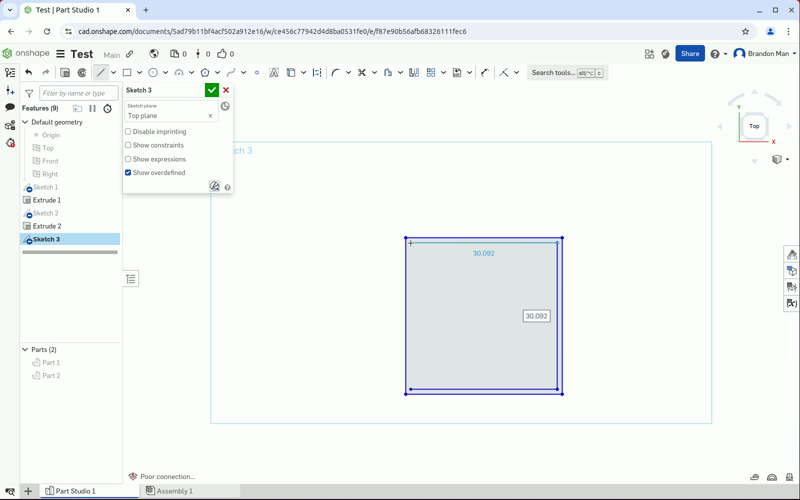
click(410, 242)
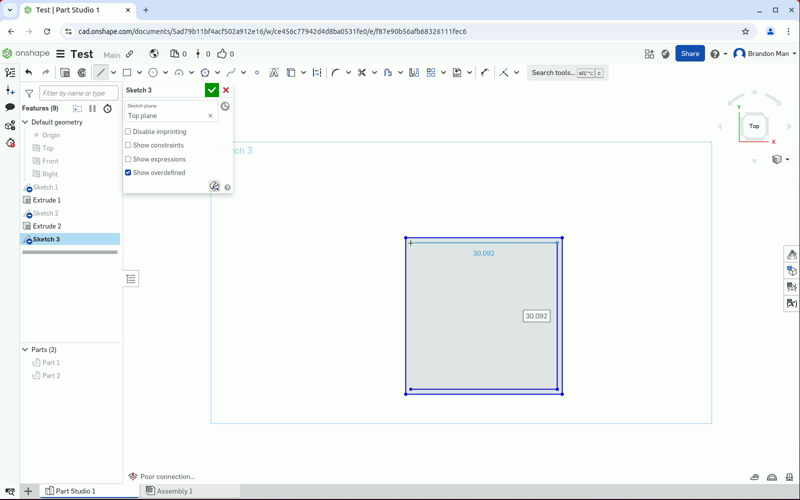
key_up(shift)
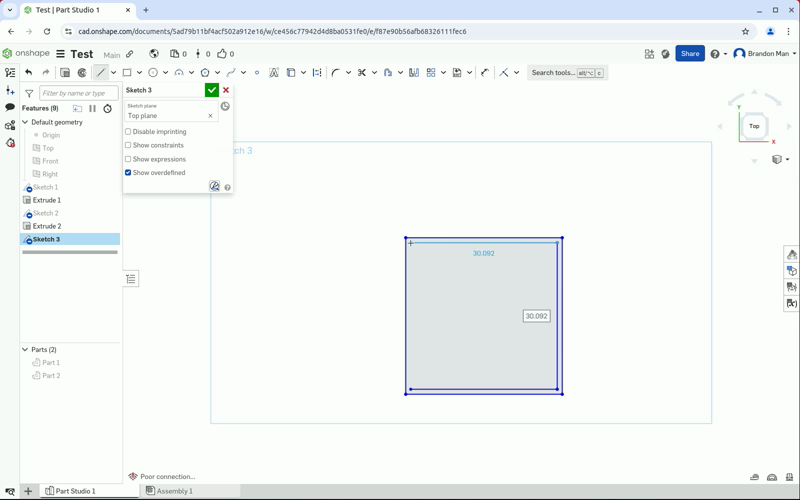
key_down(shift)
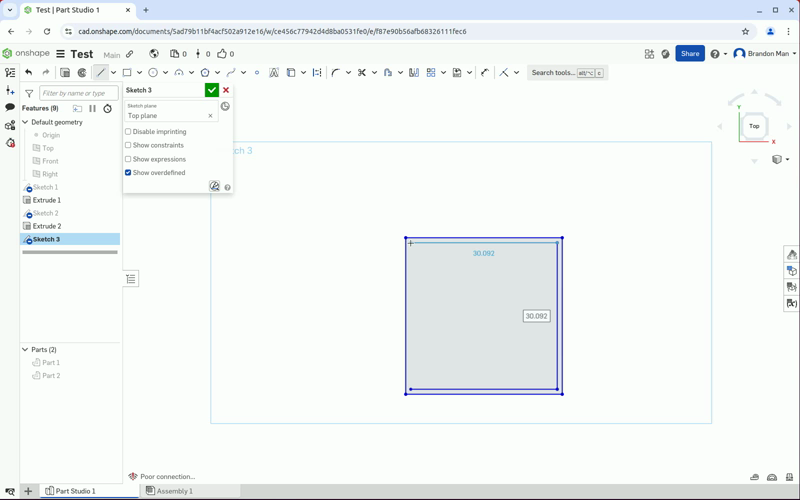
mouse_move(410, 389)
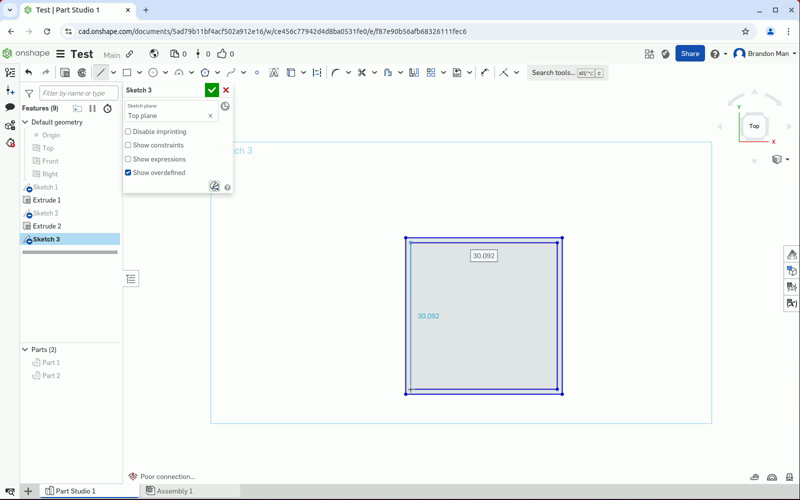
key_up(shift)
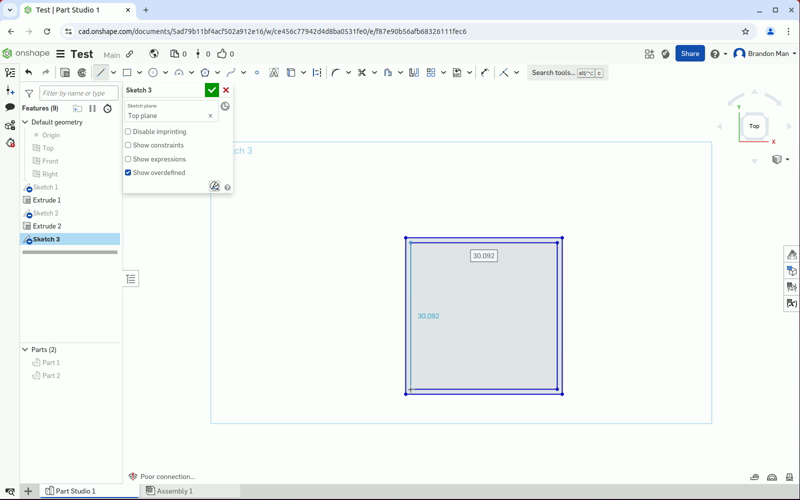
click(410, 389)
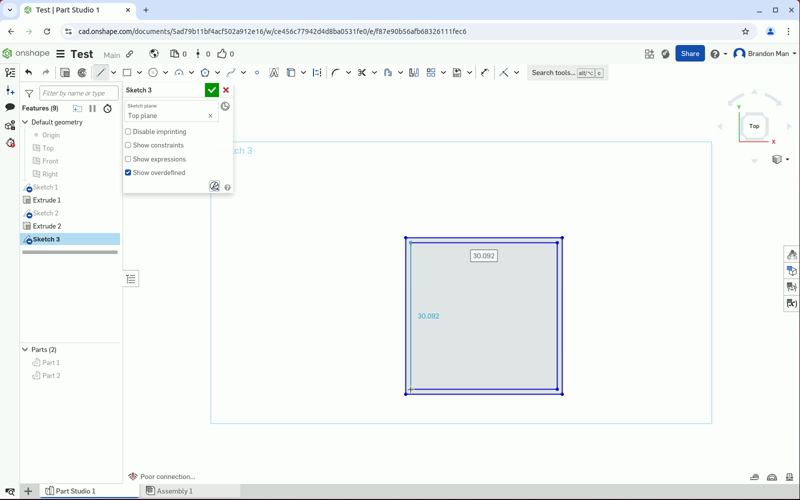
key(esc)
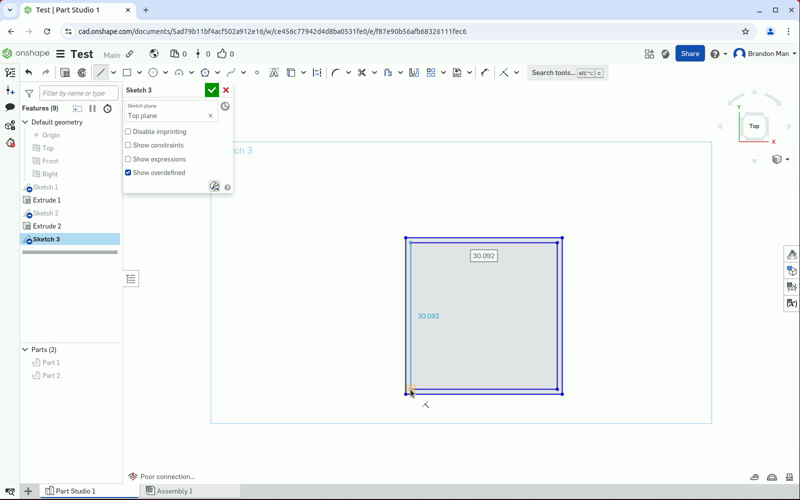
mouse_move(448, 239)
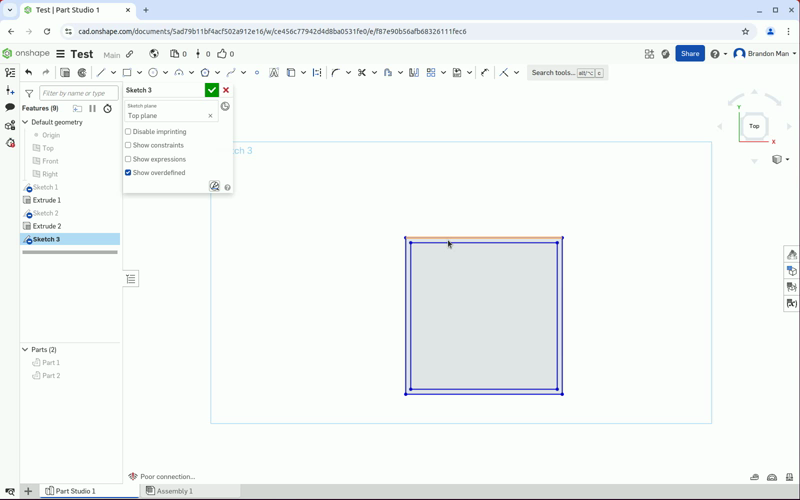
click(448, 239)
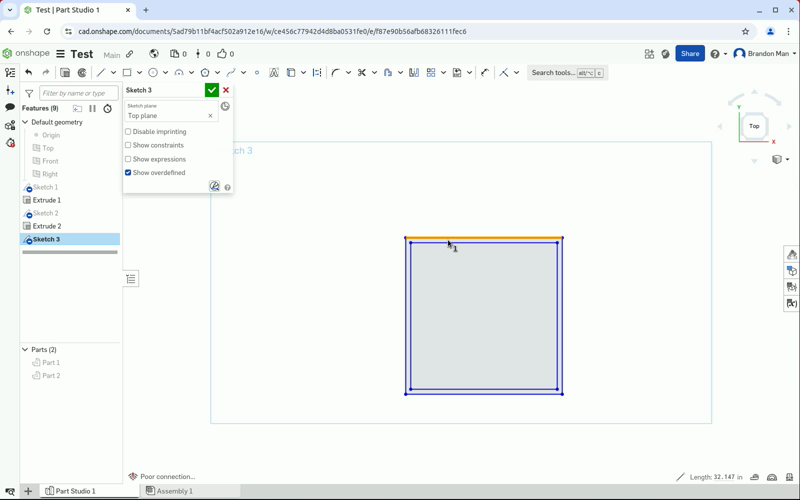
mouse_move(73, 352)
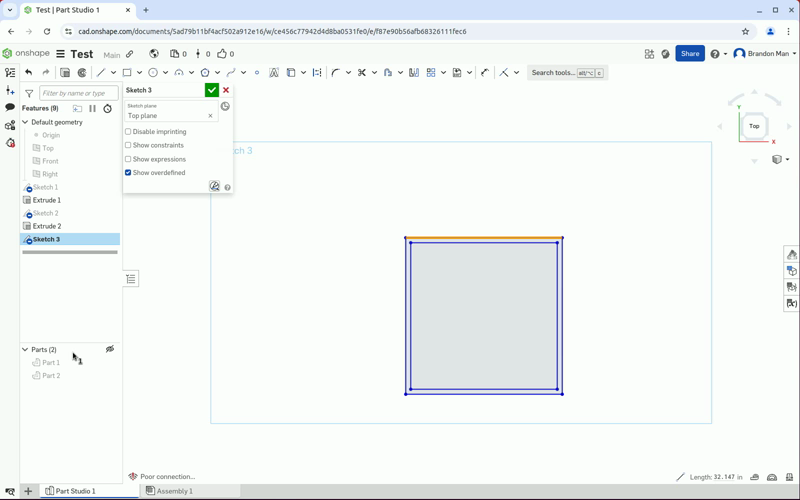
key(shift+y)
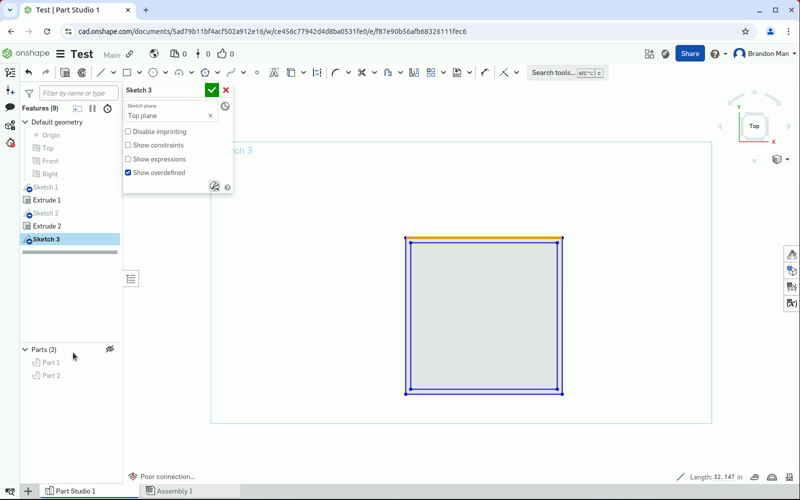
key(shift+e)
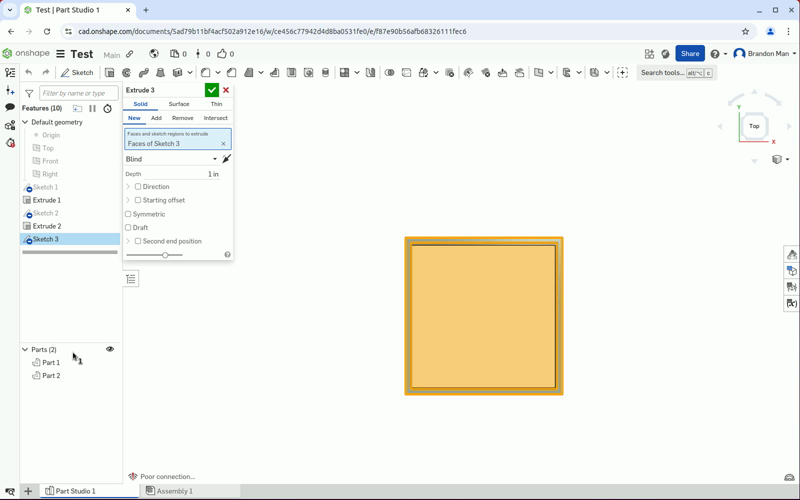
mouse_move(143, 106)
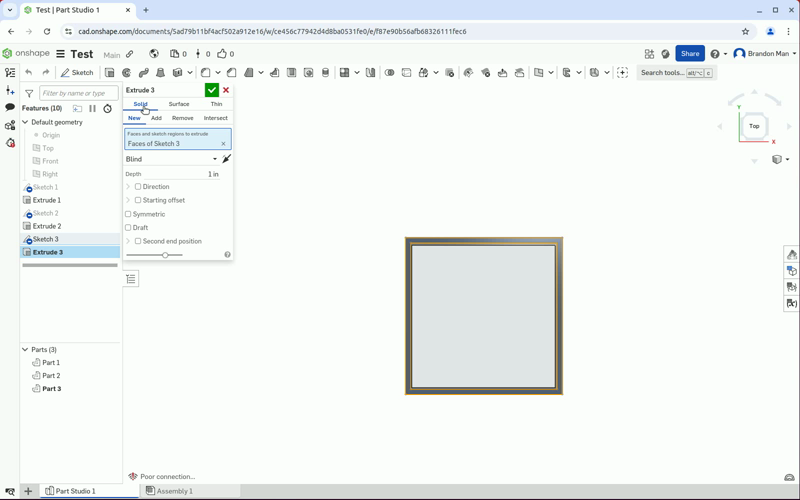
click(143, 106)
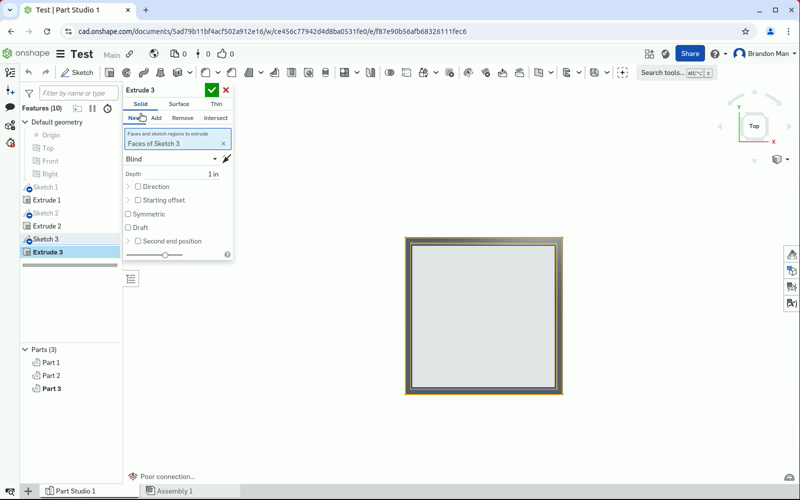
mouse_move(137, 120)
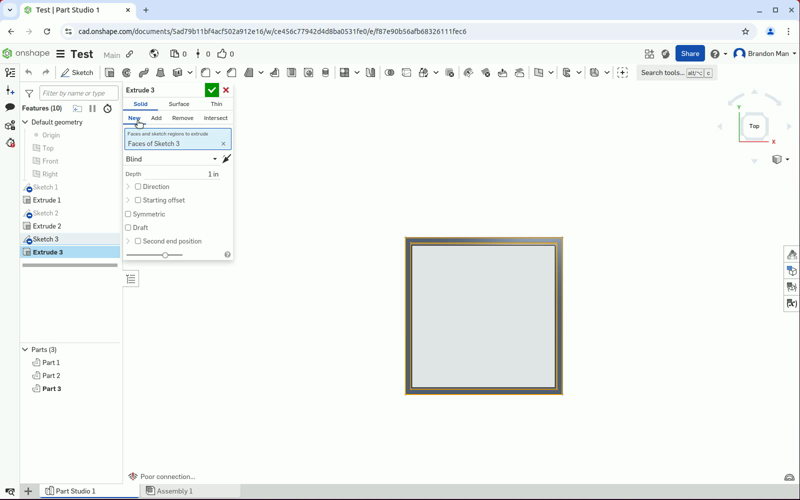
click(137, 120)
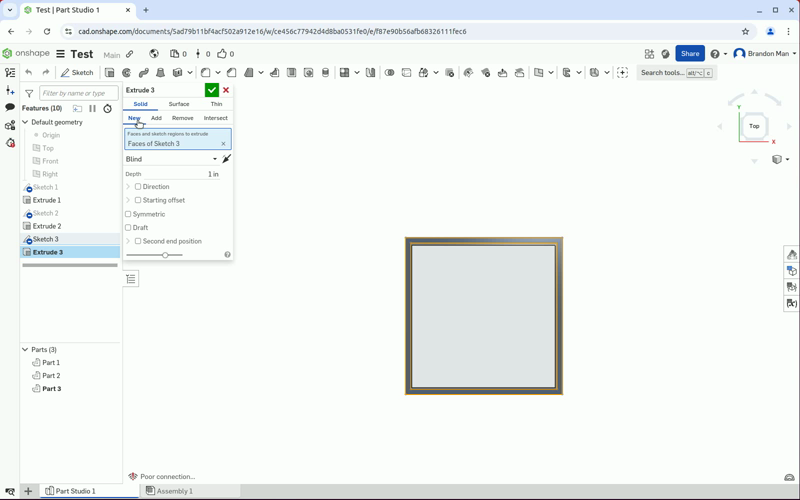
key(tab, 4)
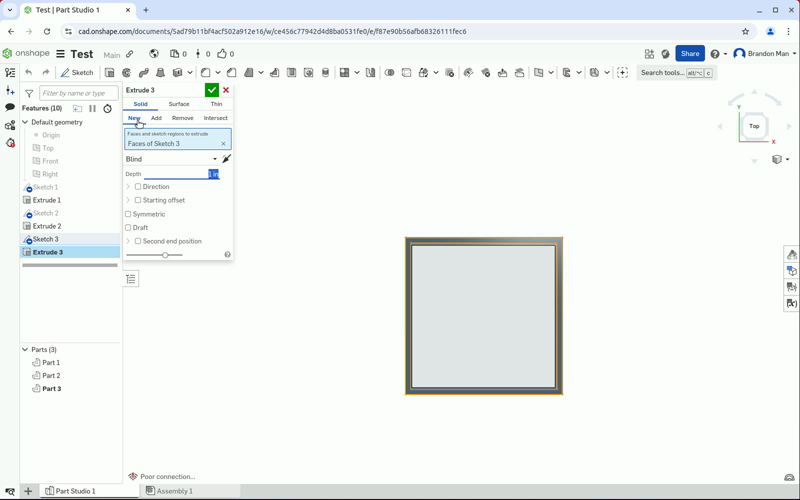
text(4.814)
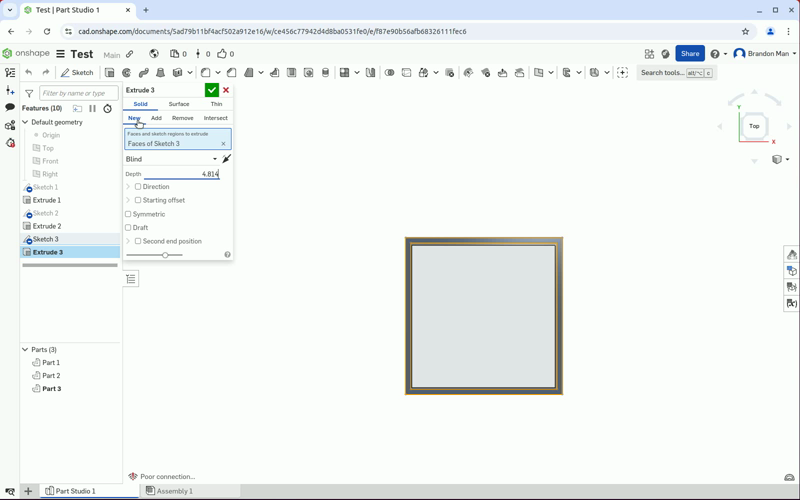
key(enter)
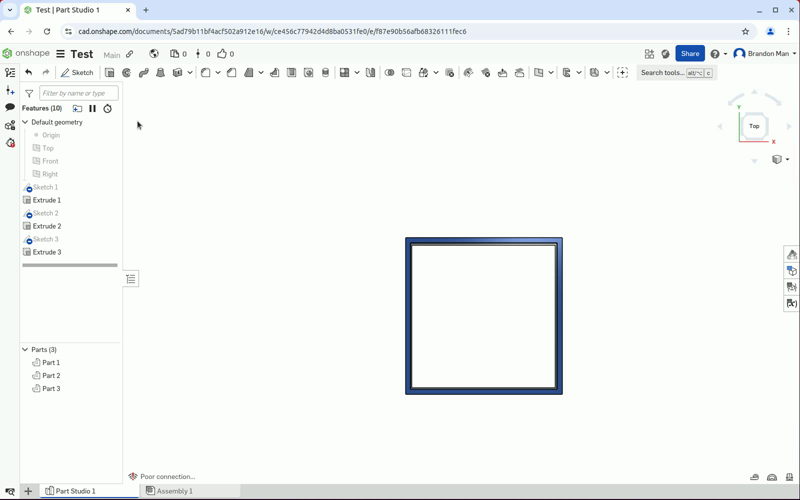
key(shift+h)
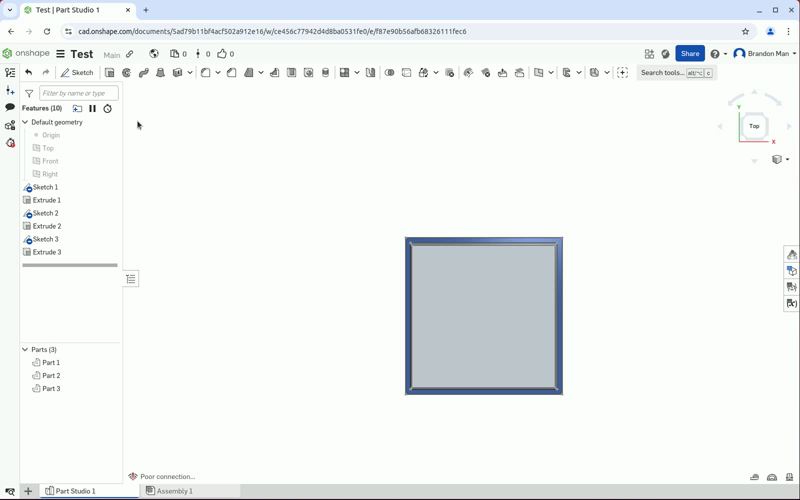
key(shift+h)
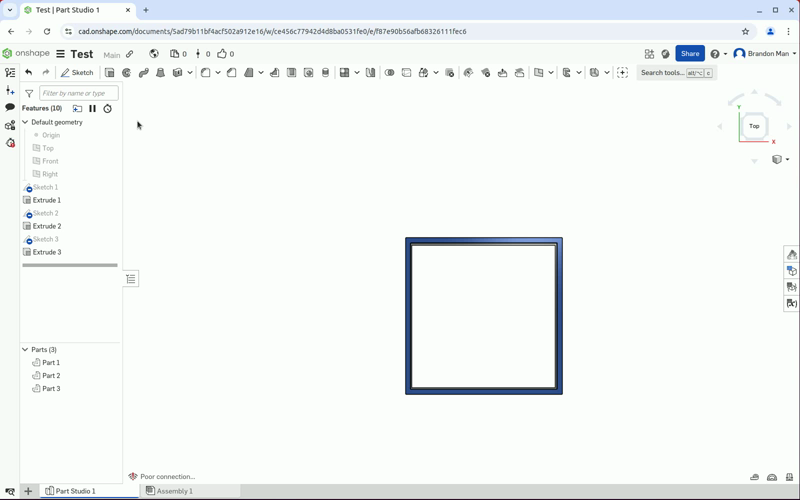
mouse_move(73, 189)
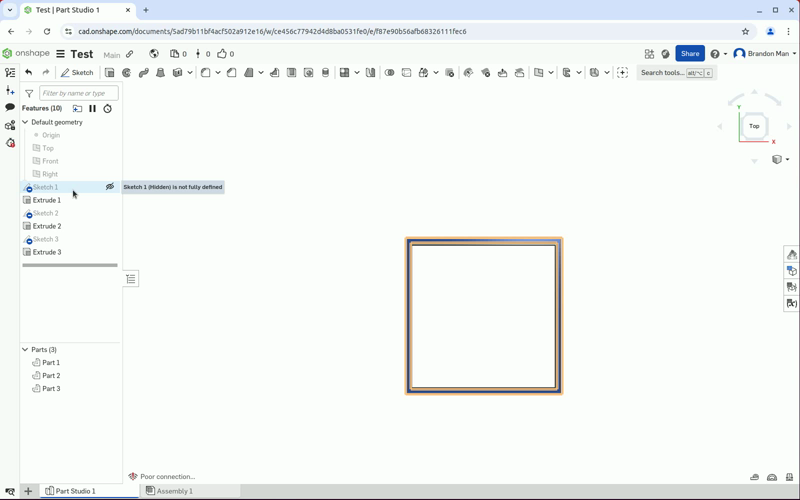
click(73, 189)
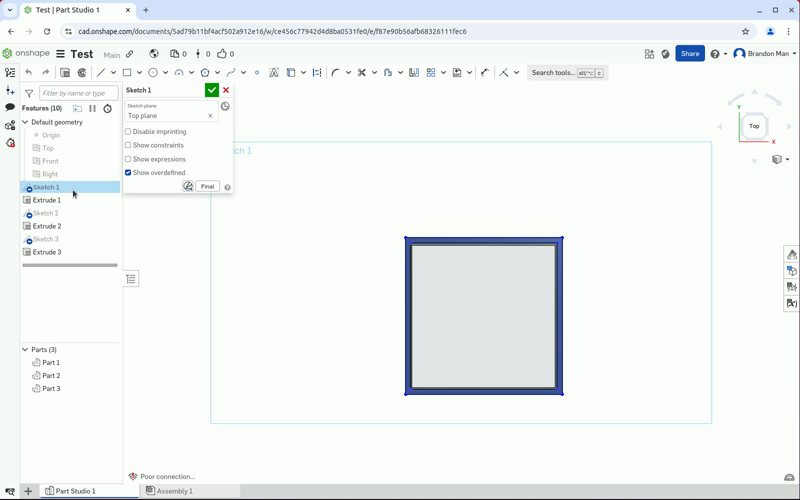
mouse_move(229, 92)
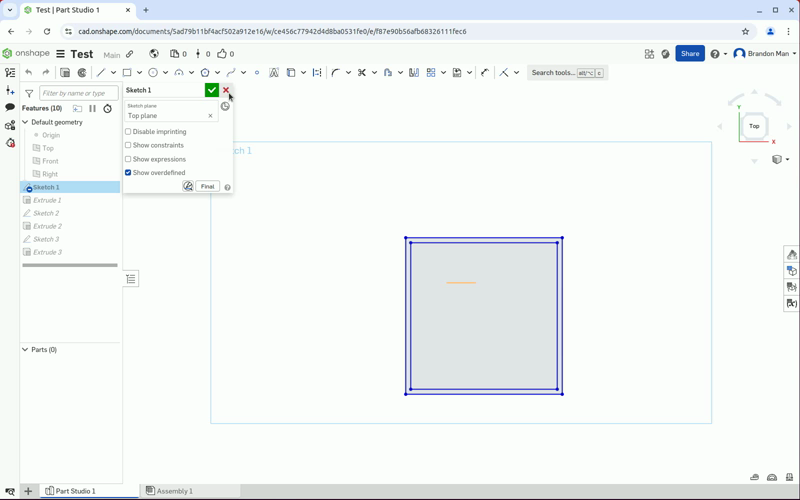
click(229, 92)
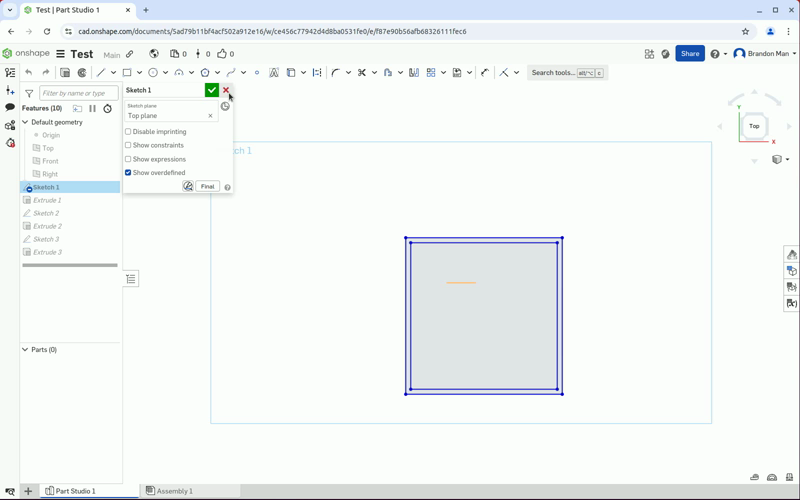
key(shift+s)
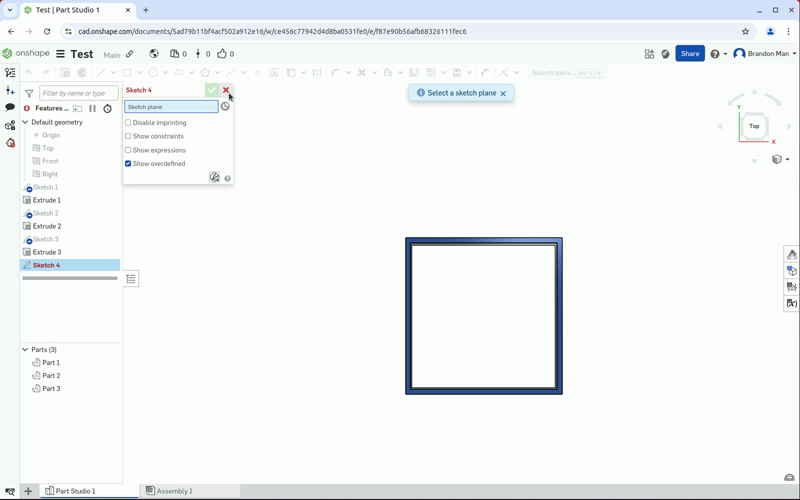
mouse_move(73, 150)
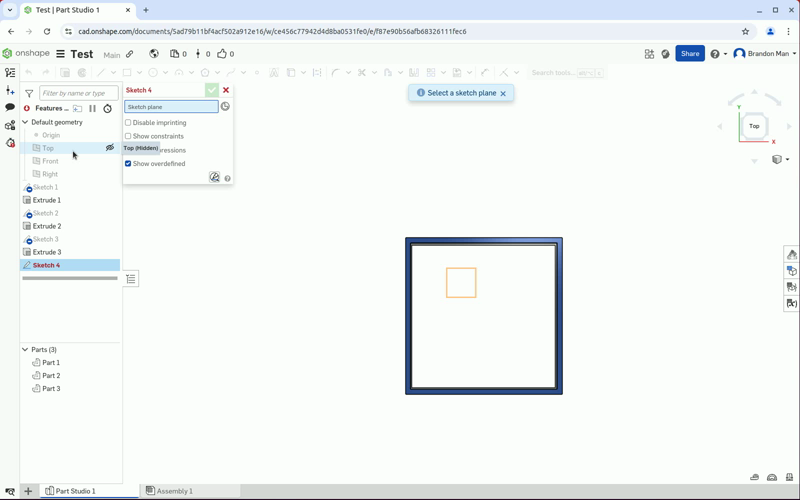
click(73, 150)
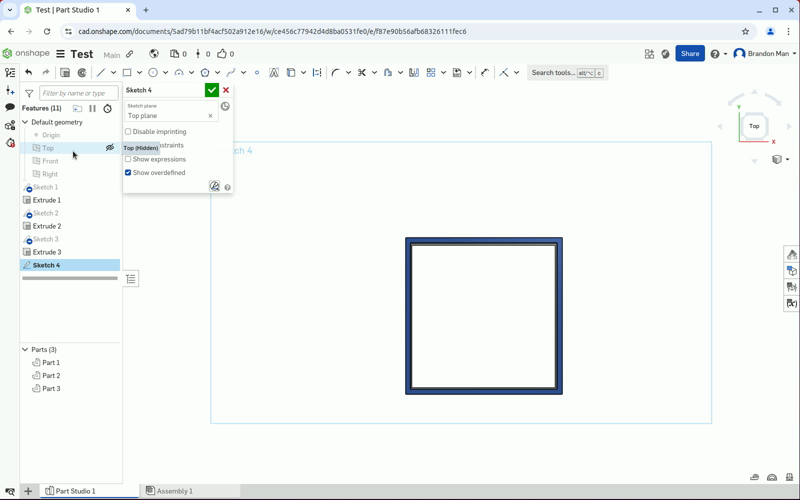
mouse_move(73, 352)
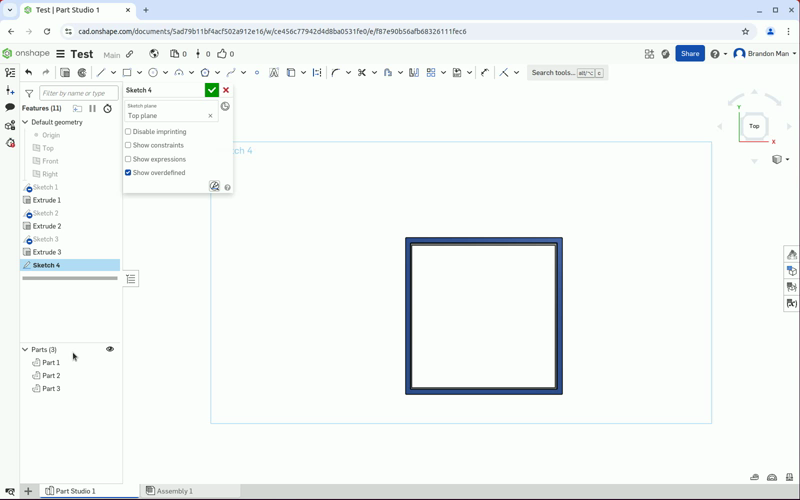
key(y)
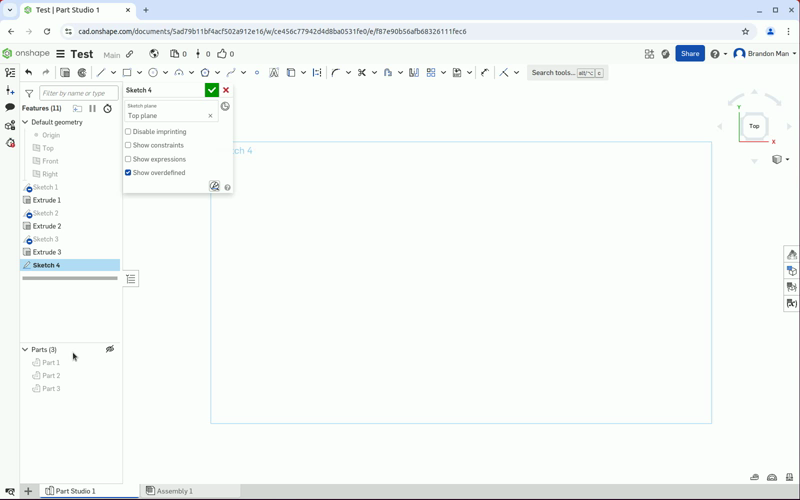
key(l)
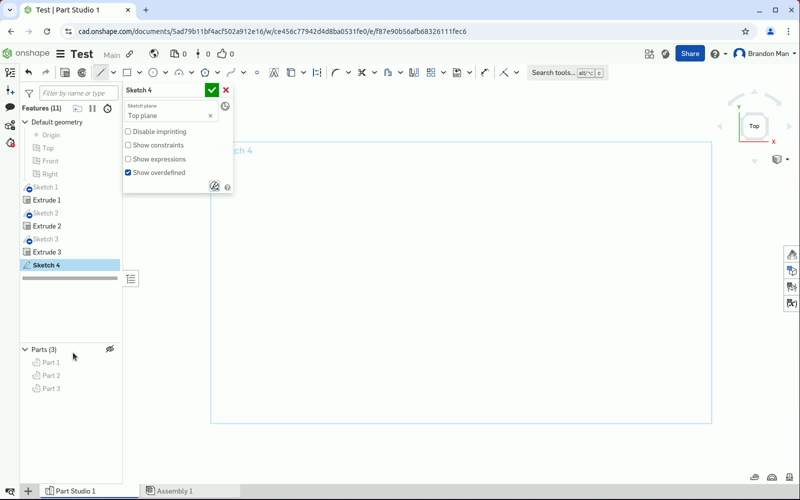
key_down(shift)
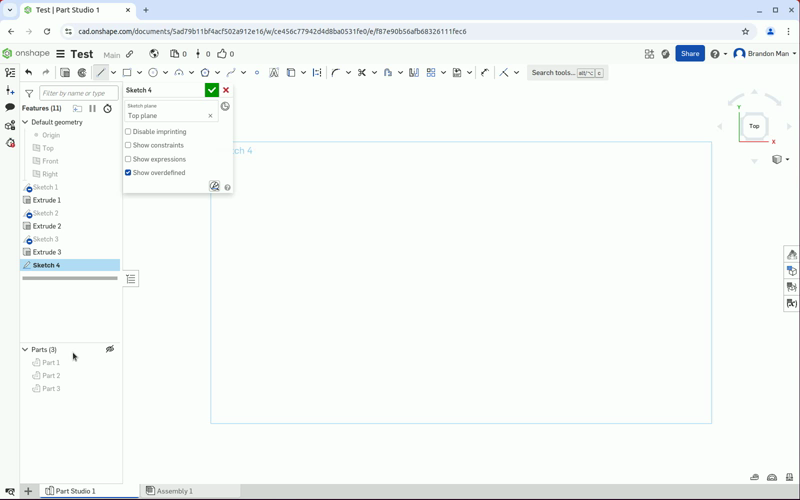
mouse_move(411, 388)
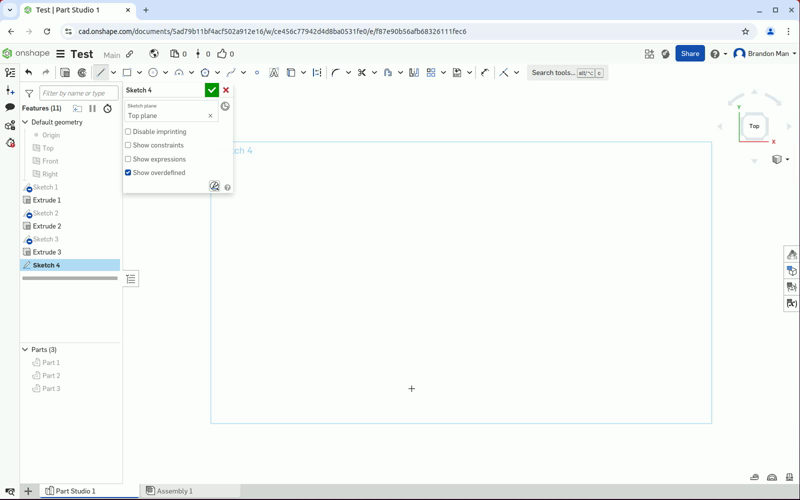
click(411, 388)
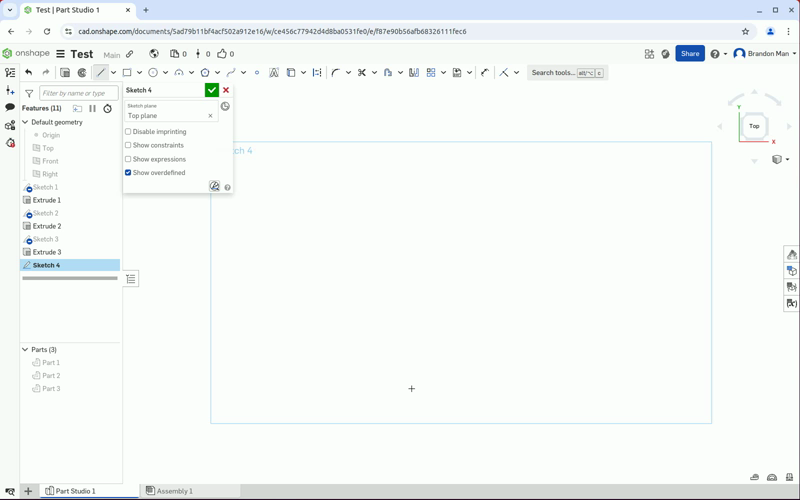
key_up(shift)
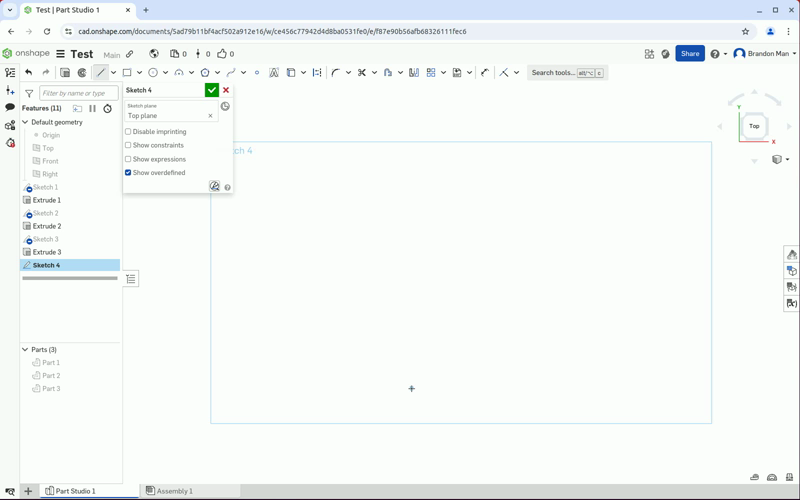
key_down(shift)
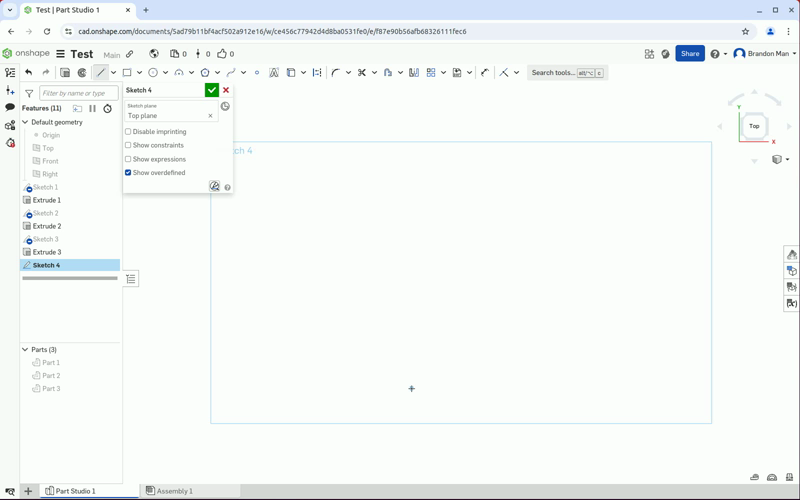
mouse_move(556, 388)
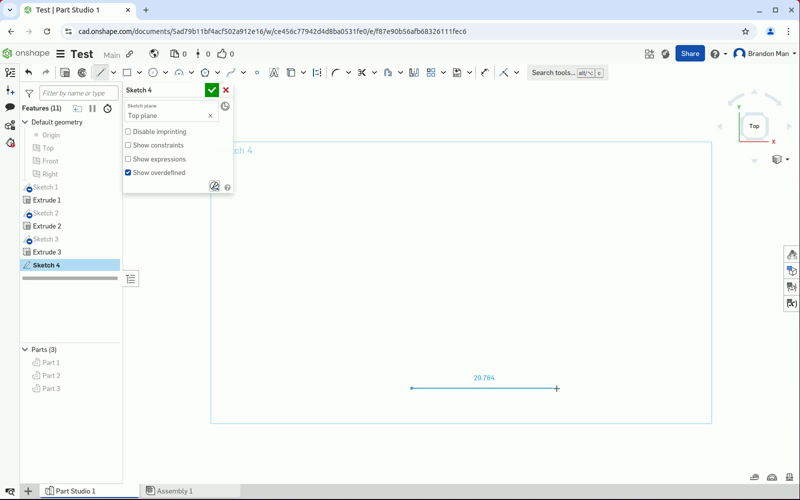
click(556, 388)
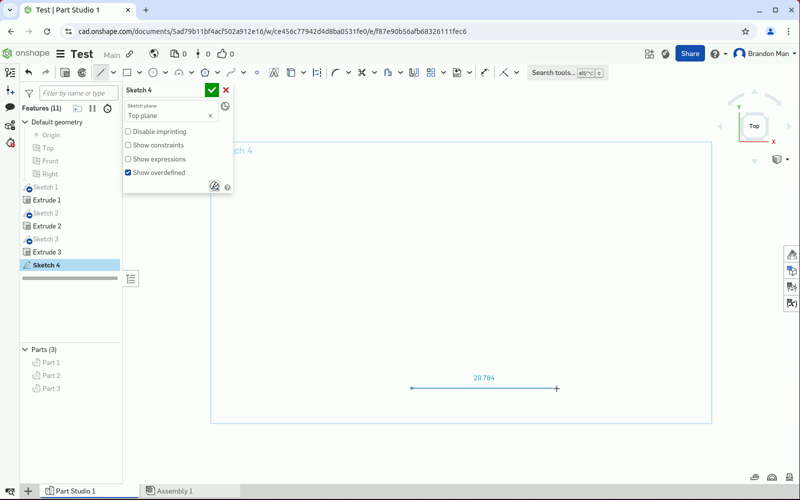
key_up(shift)
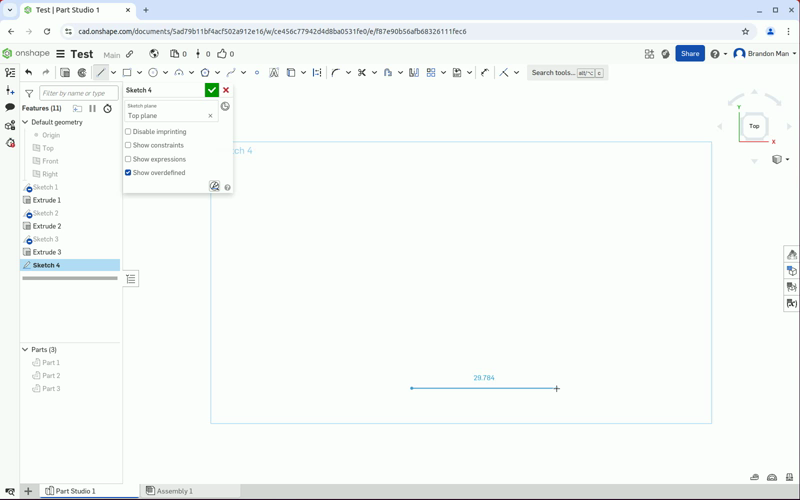
key_down(shift)
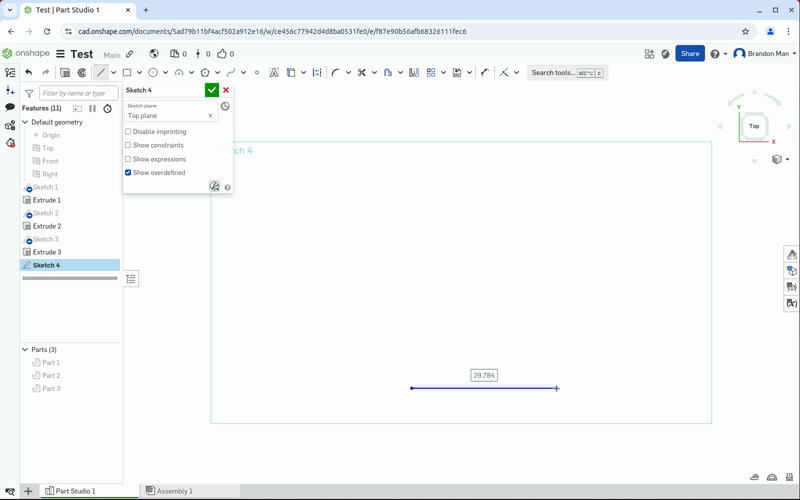
mouse_move(556, 243)
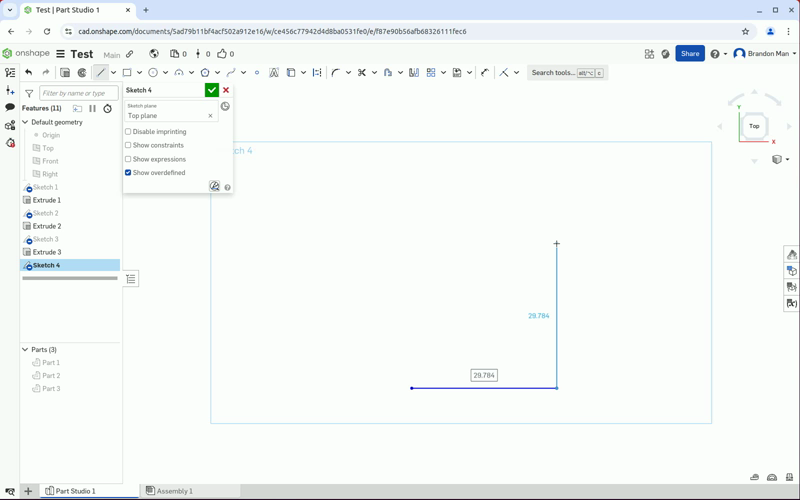
click(556, 243)
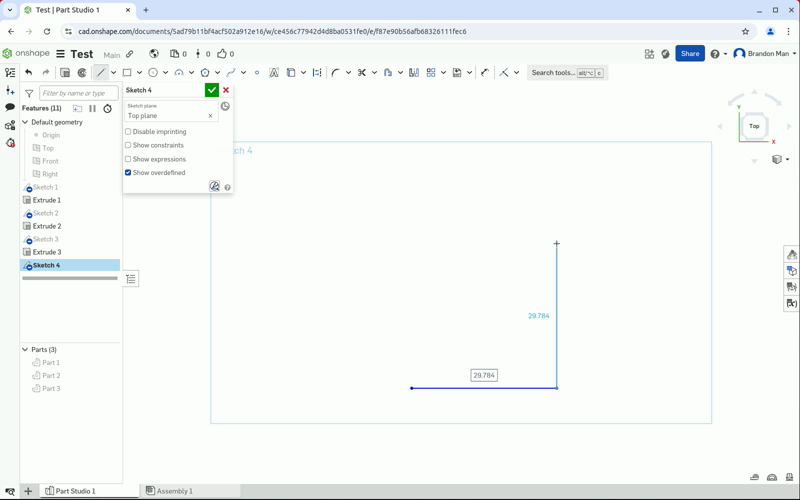
key_up(shift)
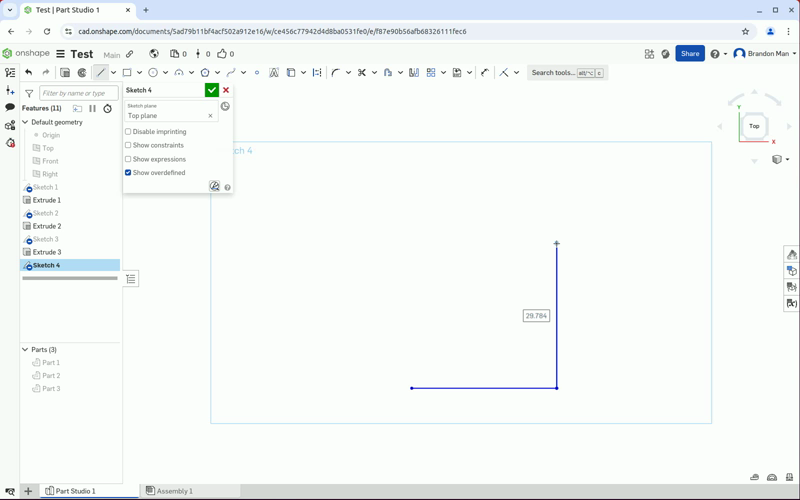
key_down(shift)
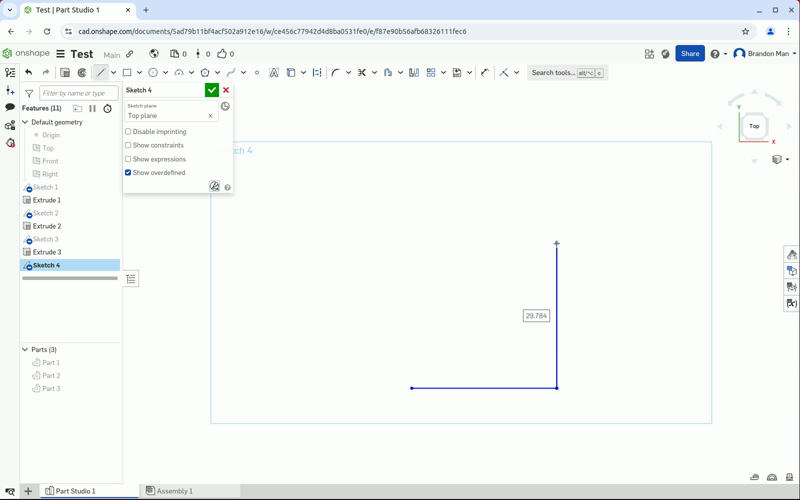
mouse_move(411, 243)
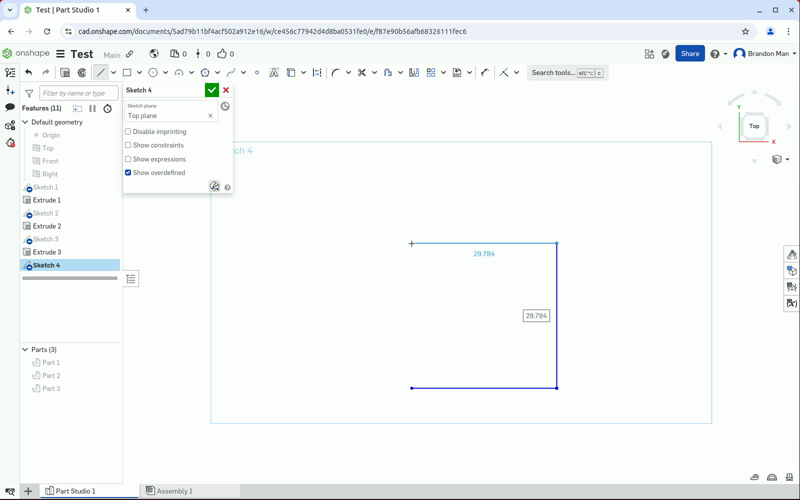
click(411, 243)
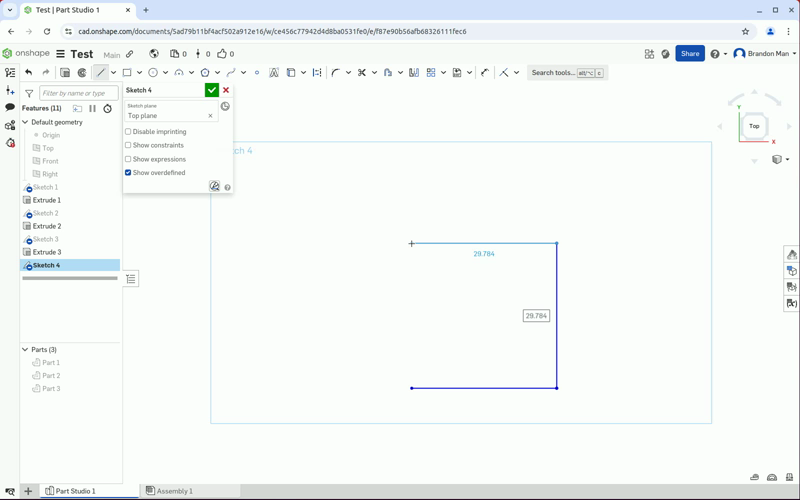
key_up(shift)
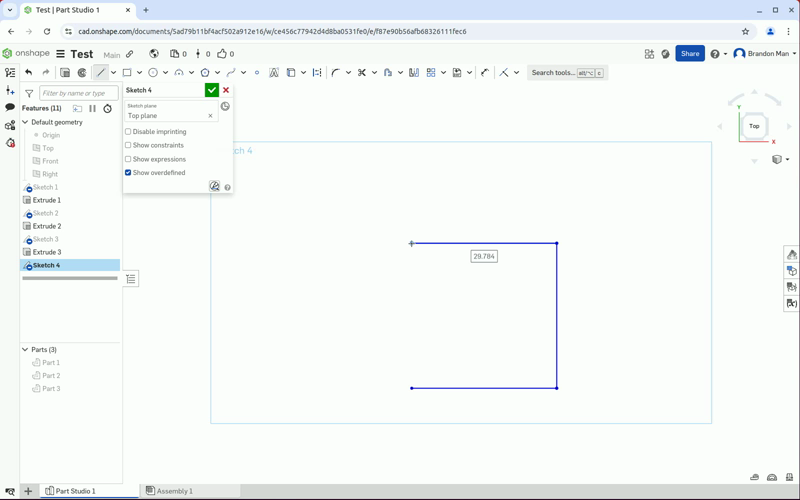
key_down(shift)
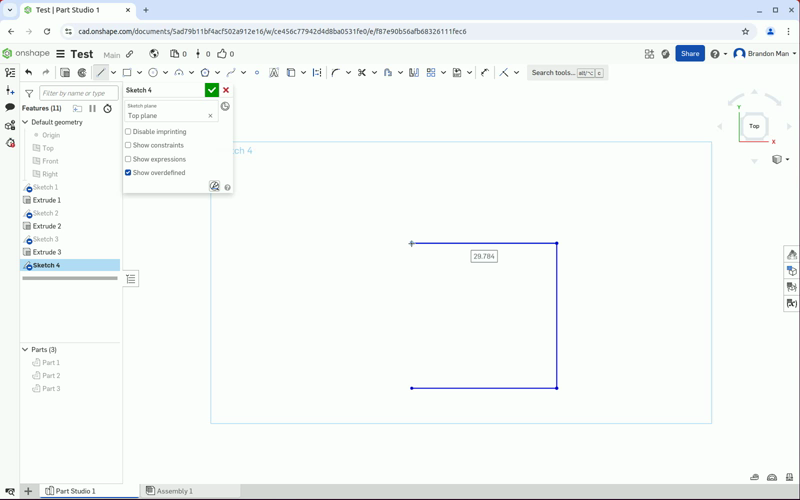
mouse_move(411, 388)
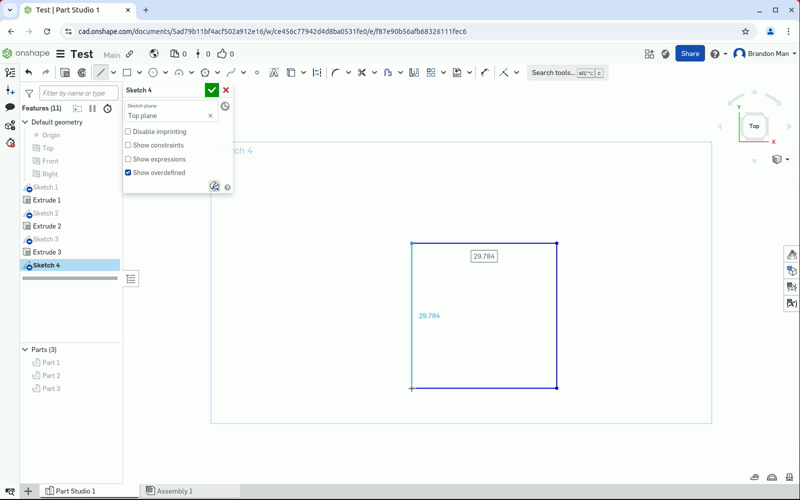
key_up(shift)
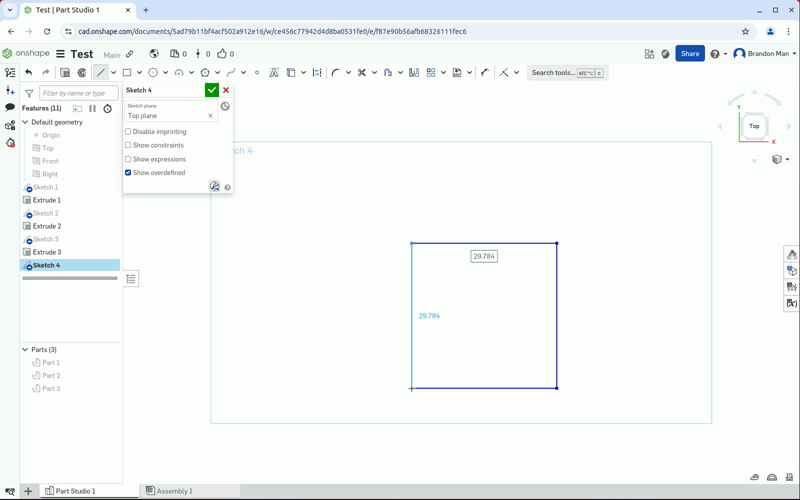
click(411, 388)
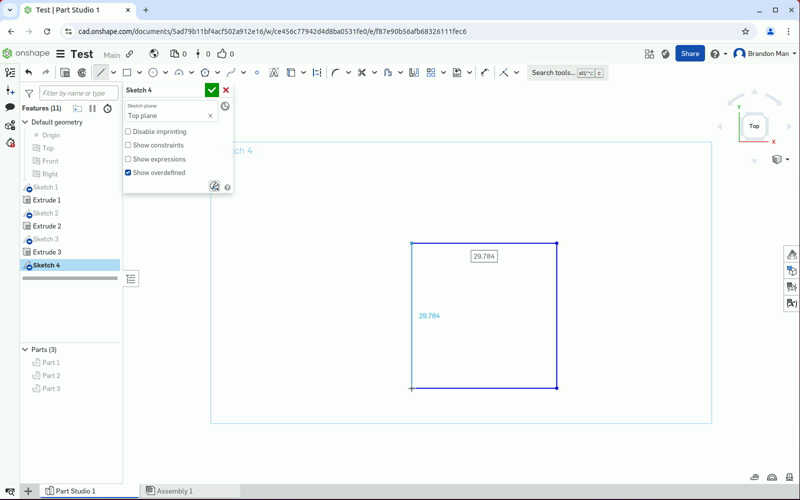
key(esc)
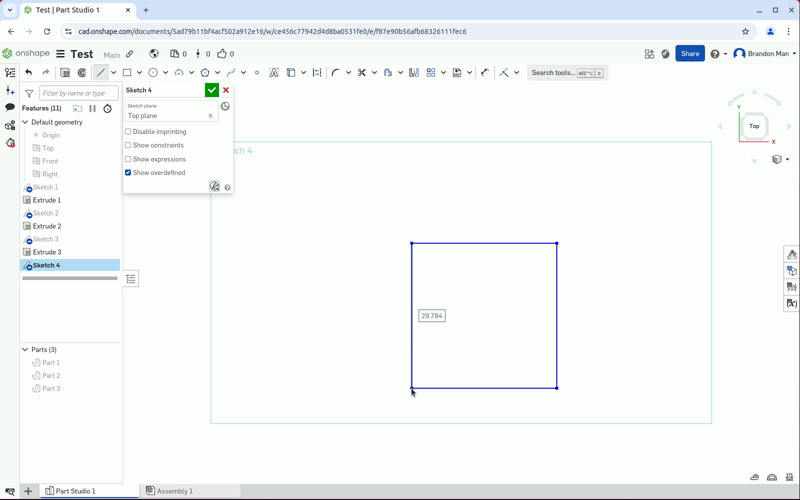
mouse_move(503, 273)
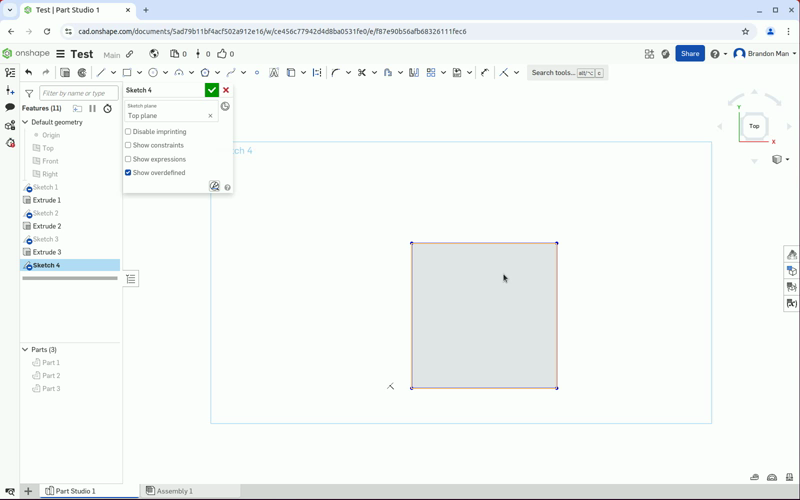
click(503, 273)
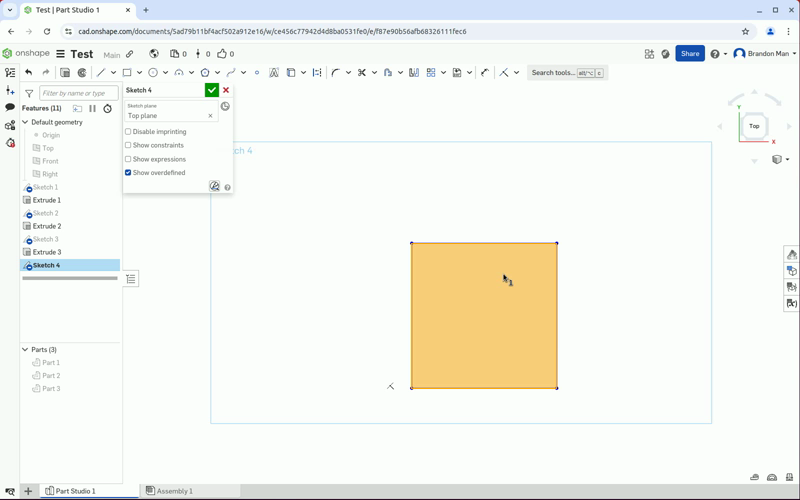
mouse_move(73, 352)
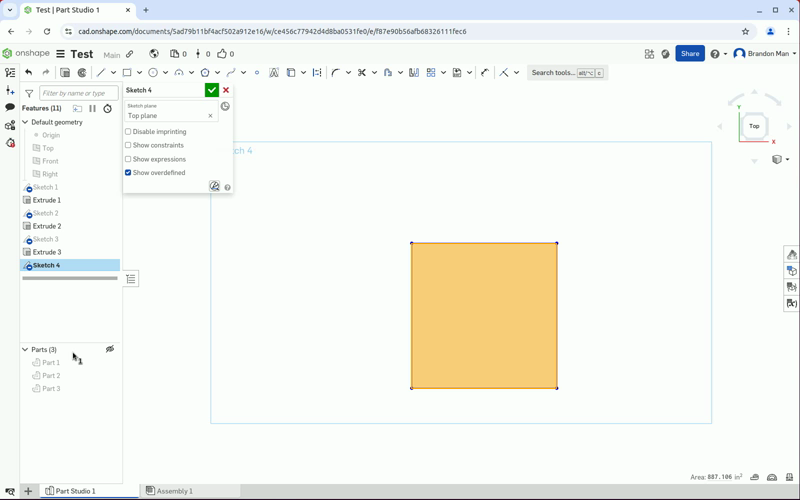
key(shift+y)
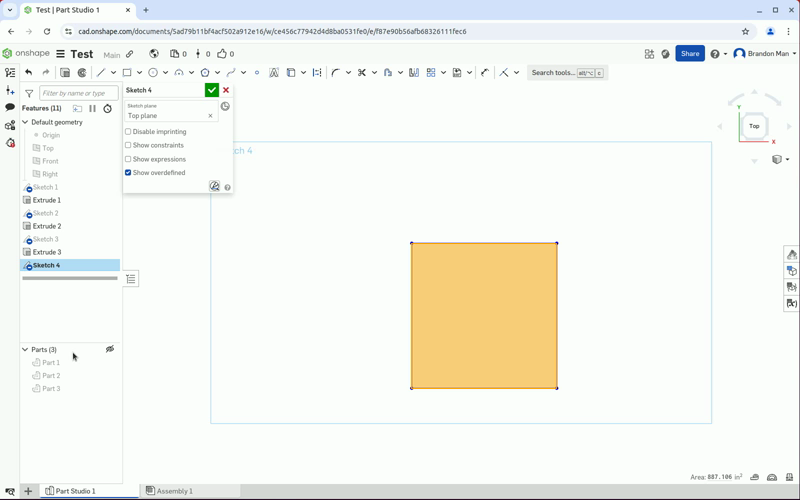
key(shift+e)
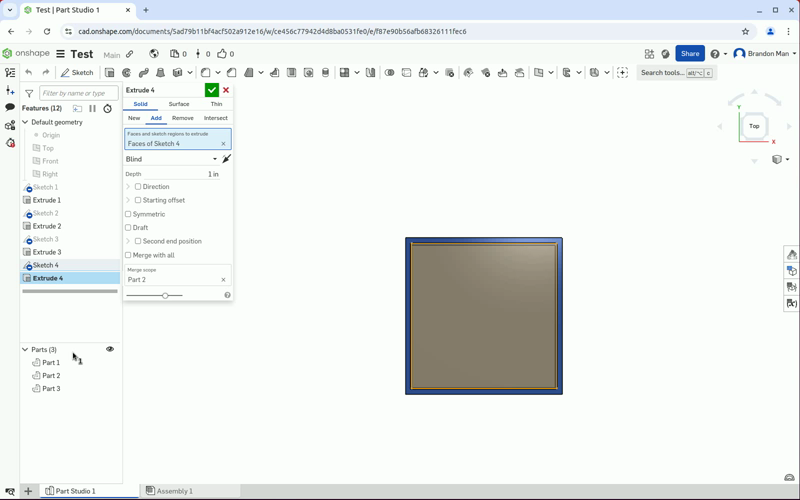
mouse_move(143, 106)
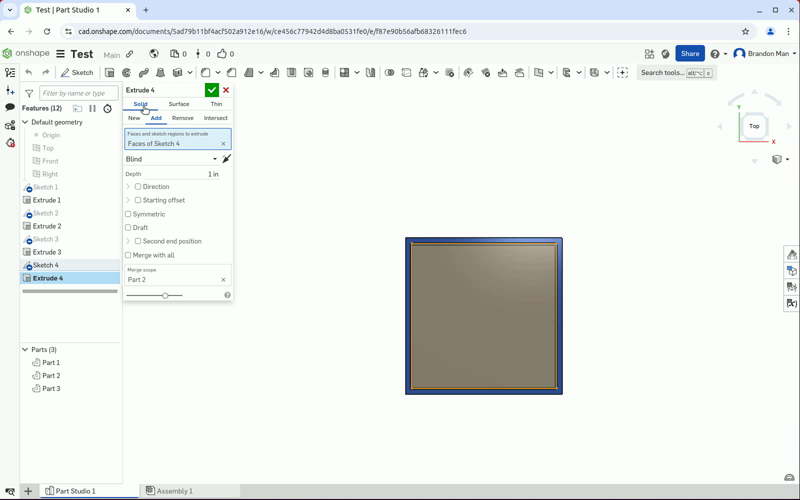
click(143, 106)
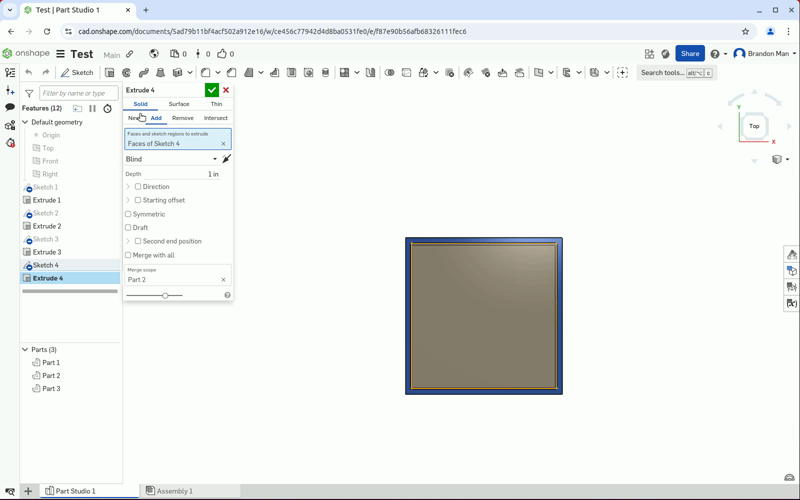
mouse_move(137, 120)
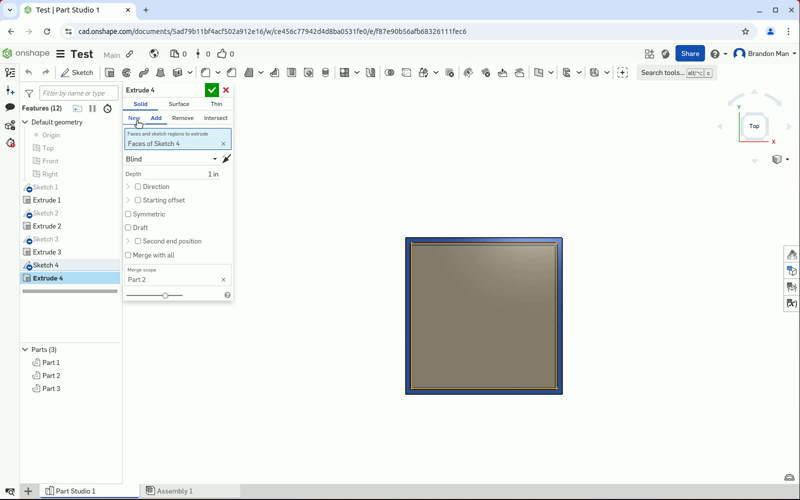
click(137, 120)
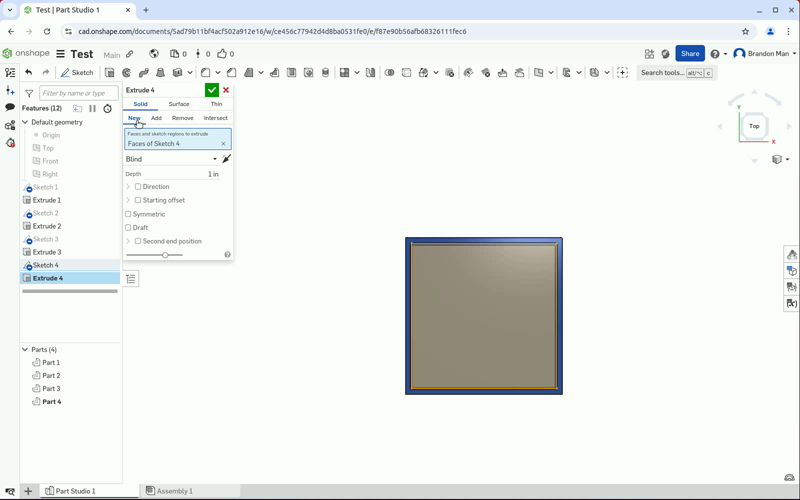
key(tab, 4)
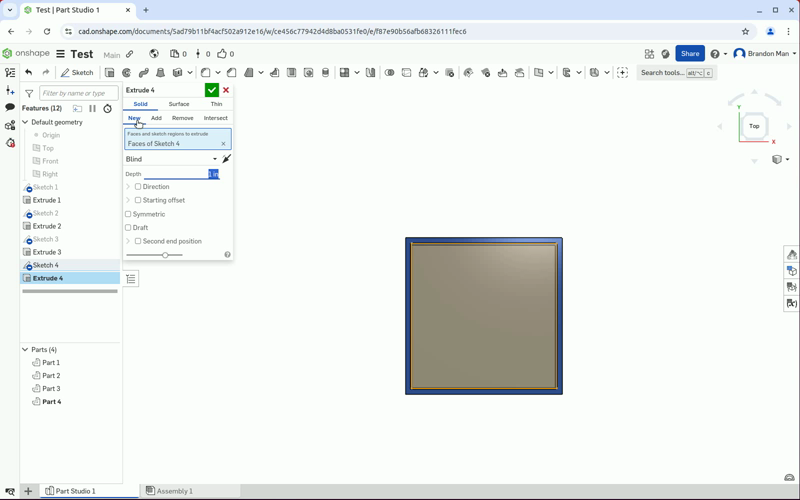
text(4.814)
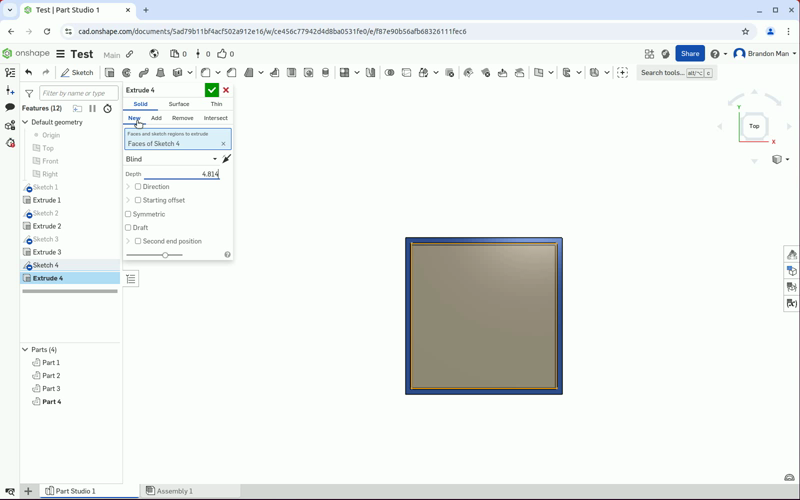
key(enter)
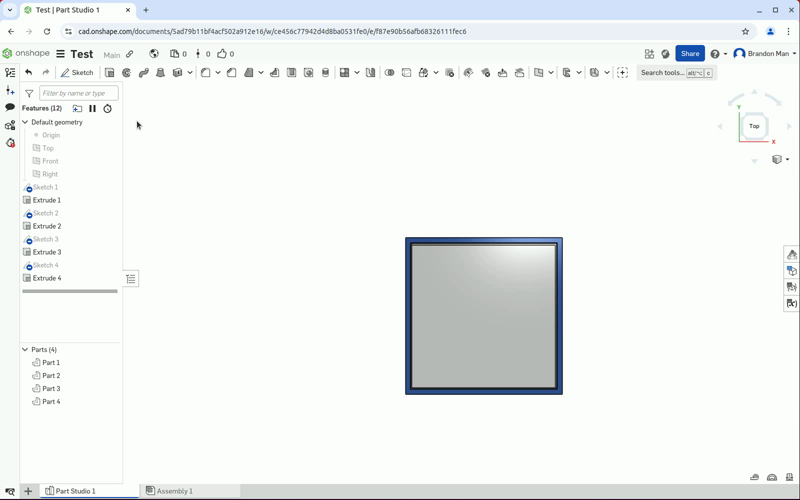
key(shift+h)
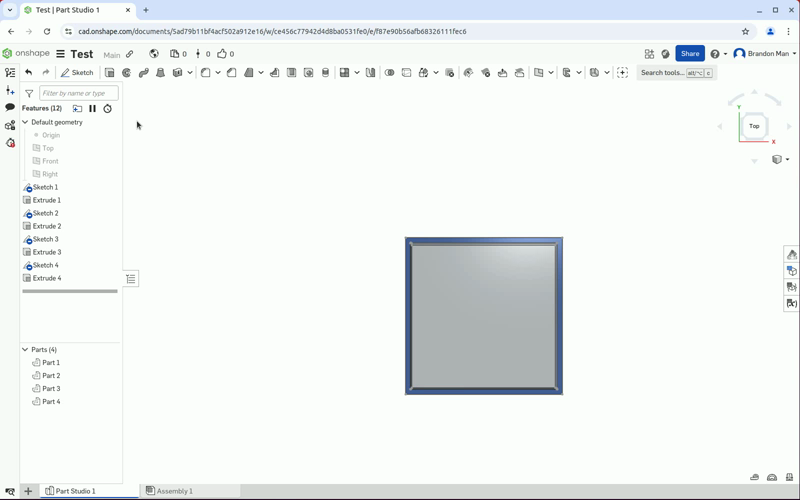
key(shift+h)
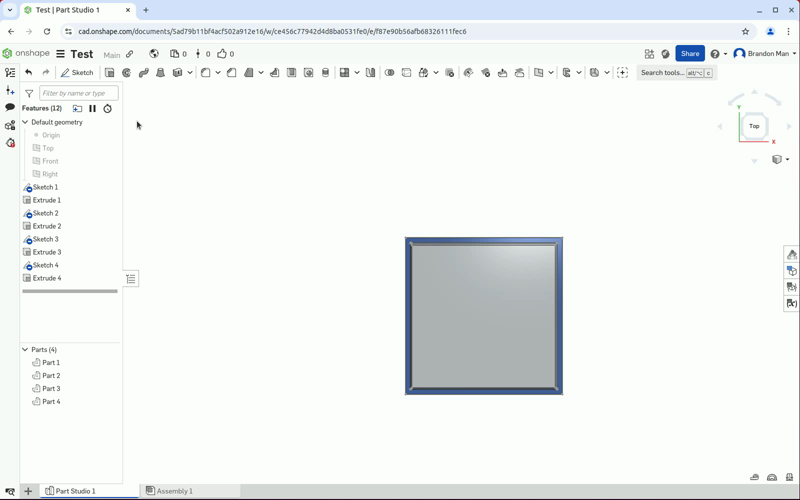
key(shift+7)
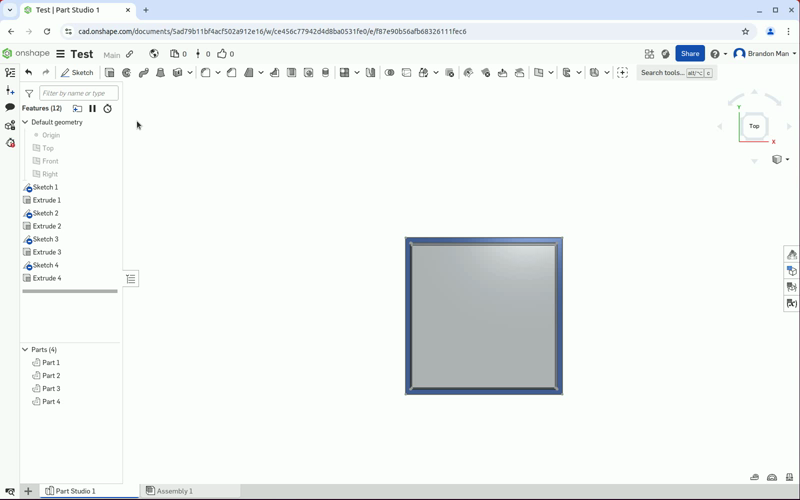
key(up, 3)
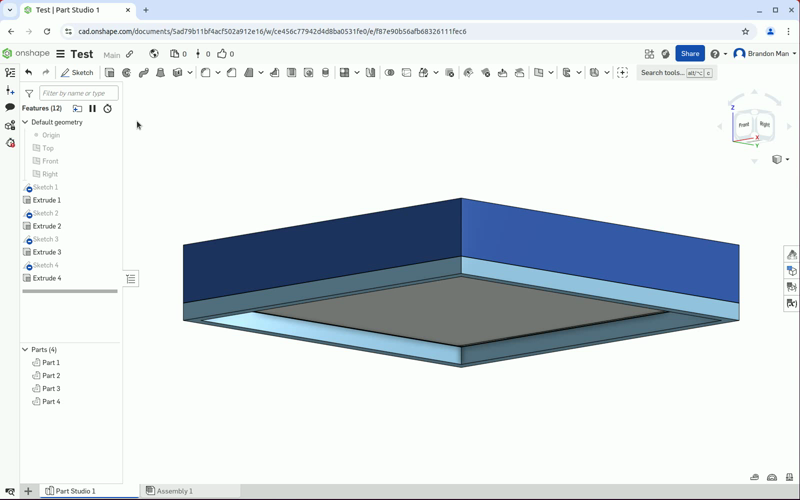
key(left, 3)
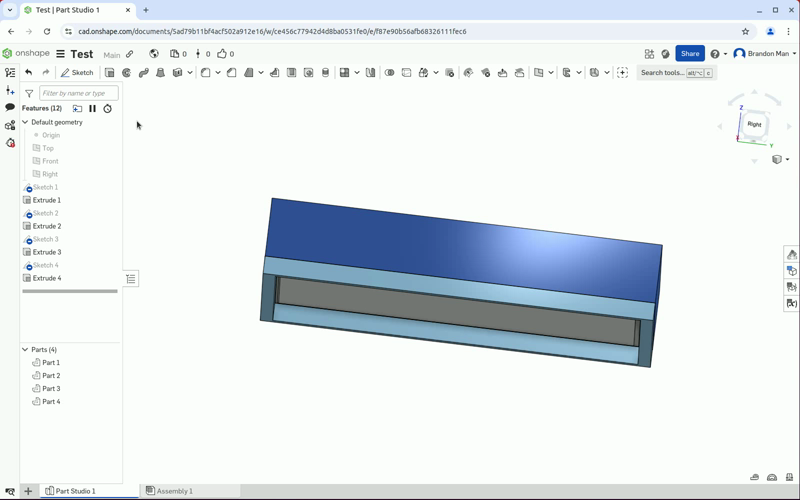
key(right, 3)
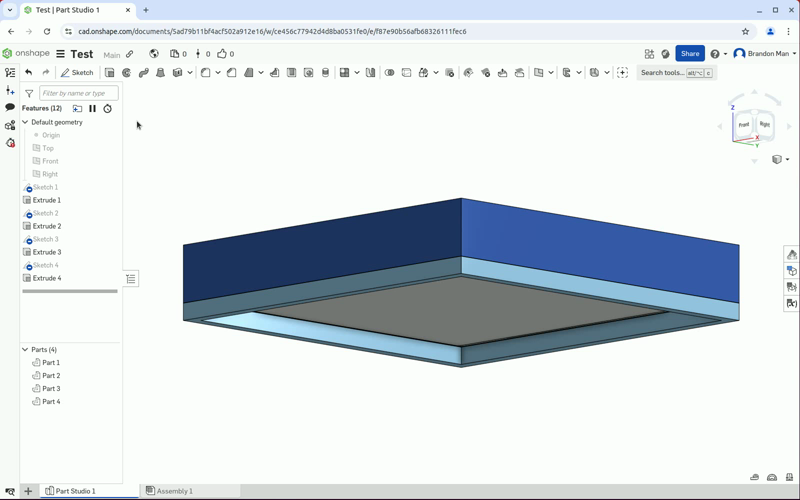
key(down, 3)
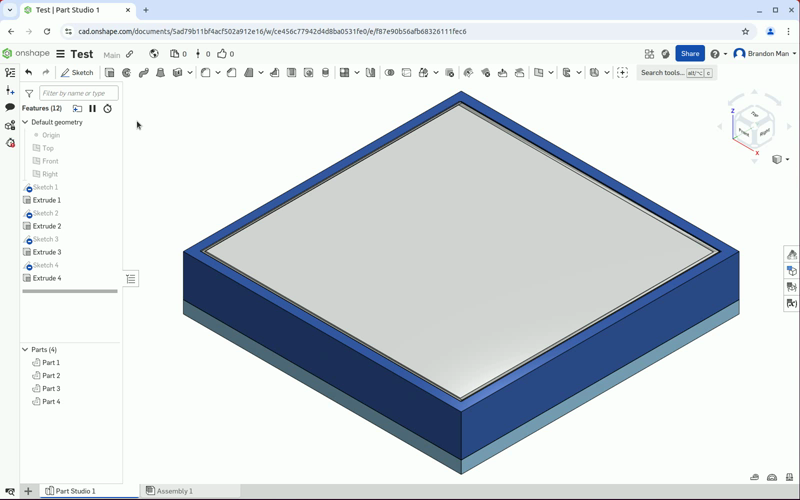
mouse_move(73, 189)
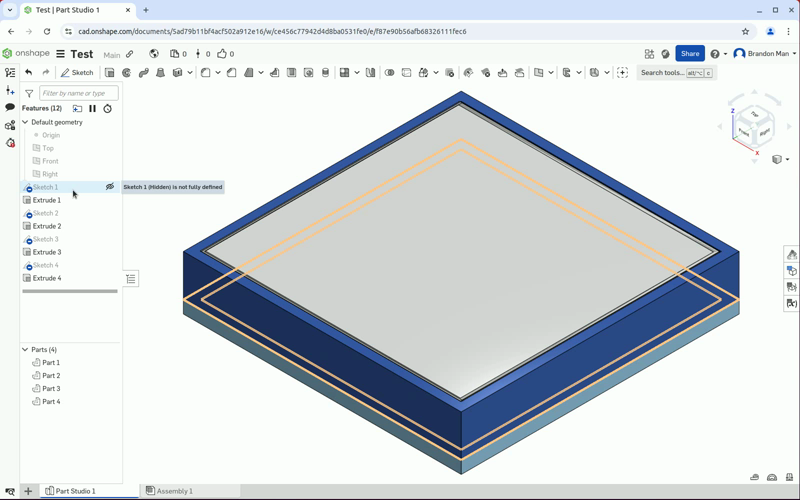
click(73, 189)